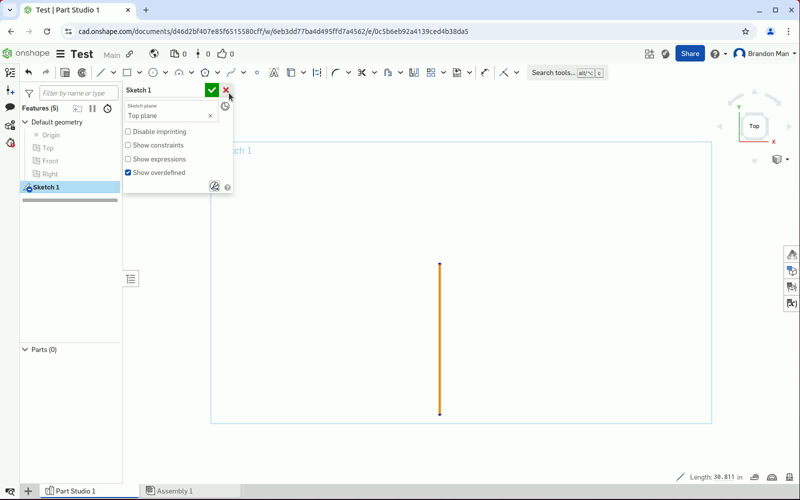
key(shift+h)
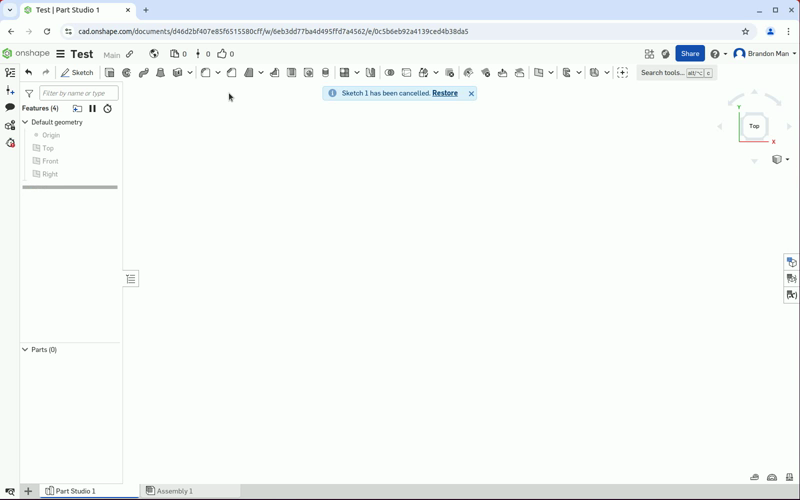
mouse_move(73, 352)
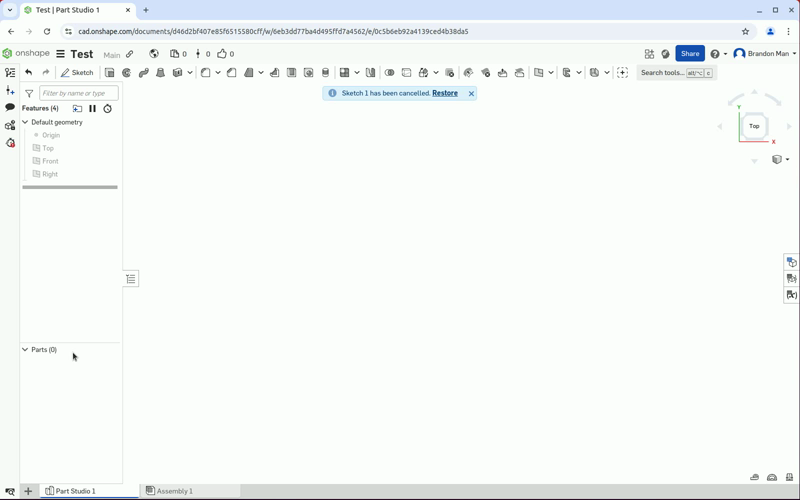
key(y)
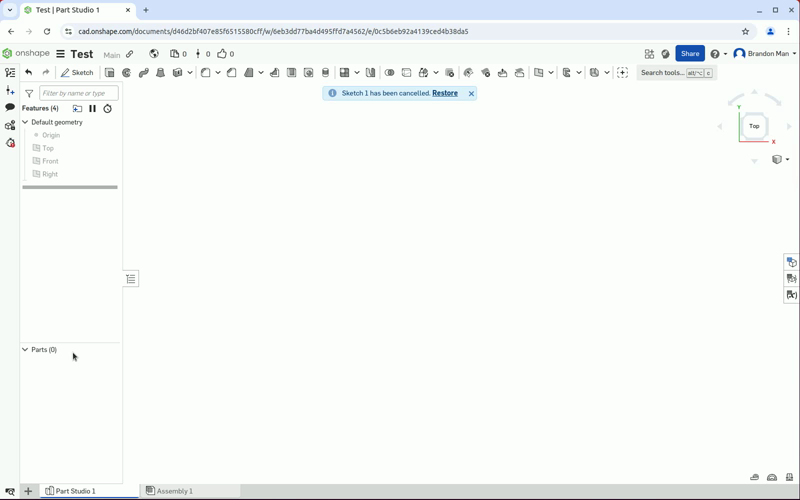
key(shift+p)
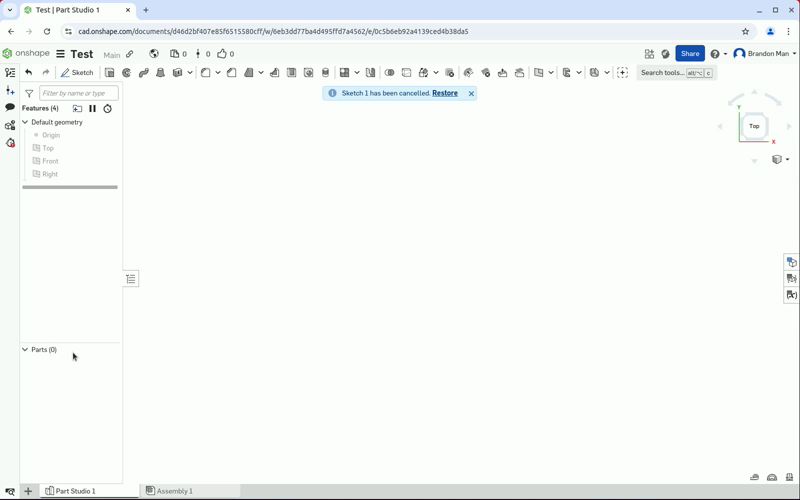
key(space)
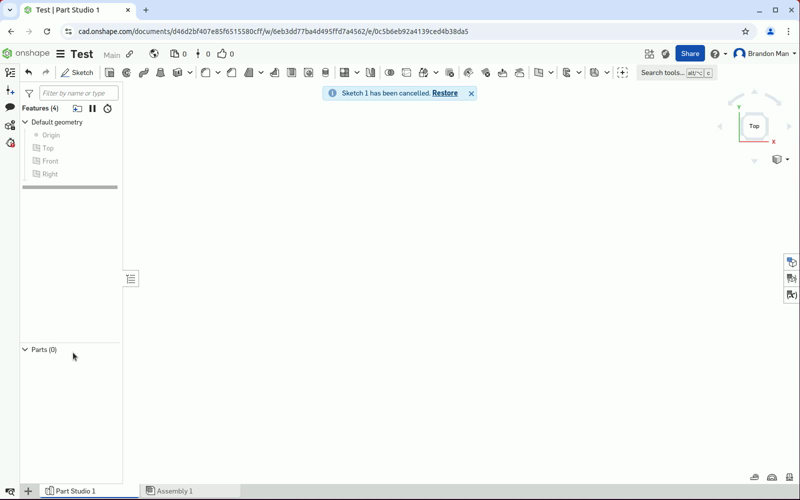
key_down(shift)
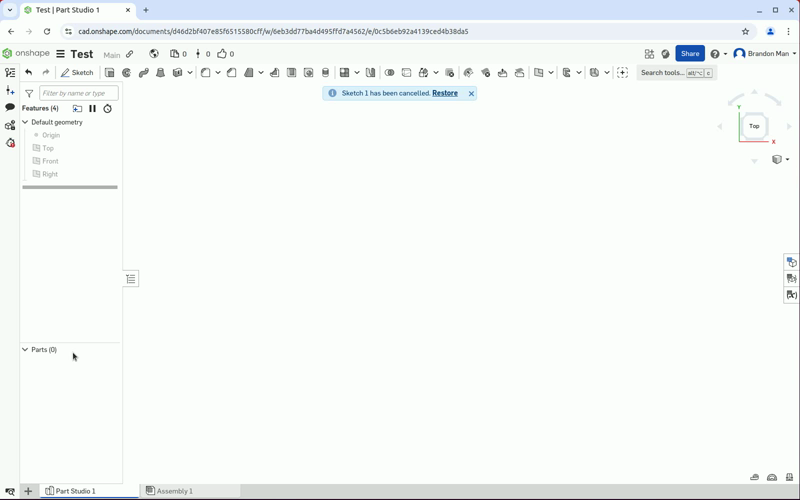
key(up)
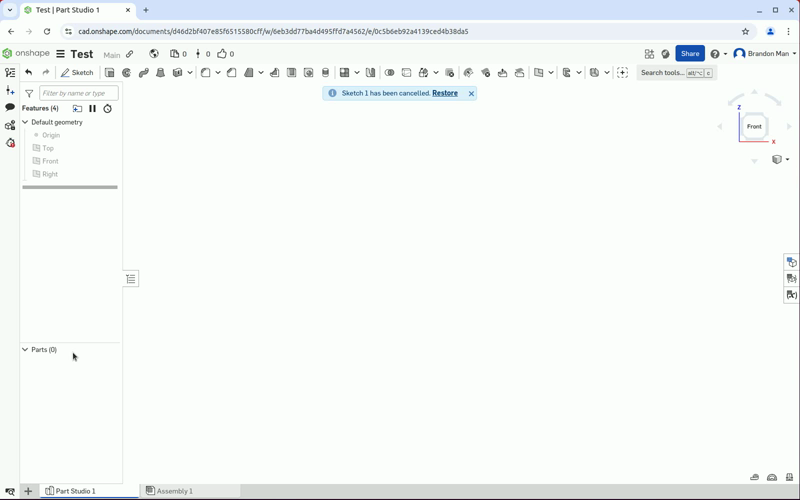
key_up(shift)
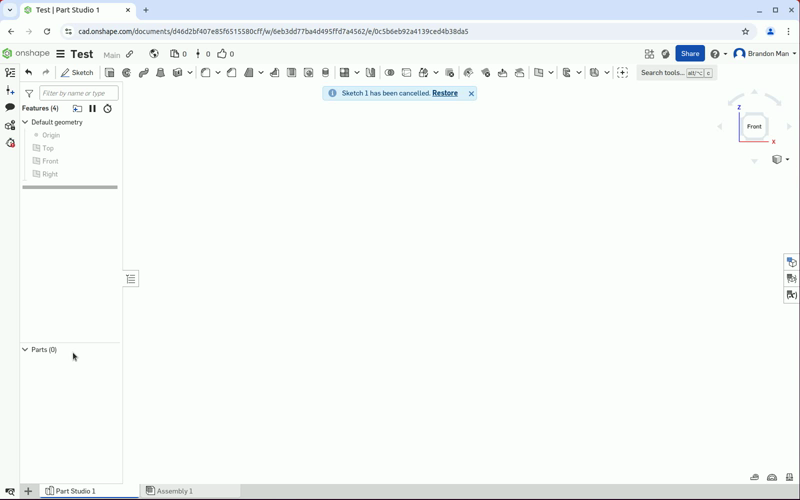
mouse_move(73, 352)
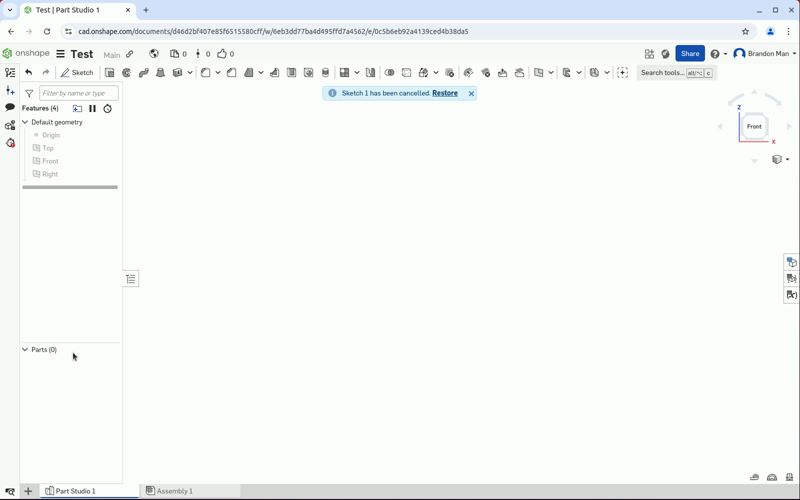
key(shift+y)
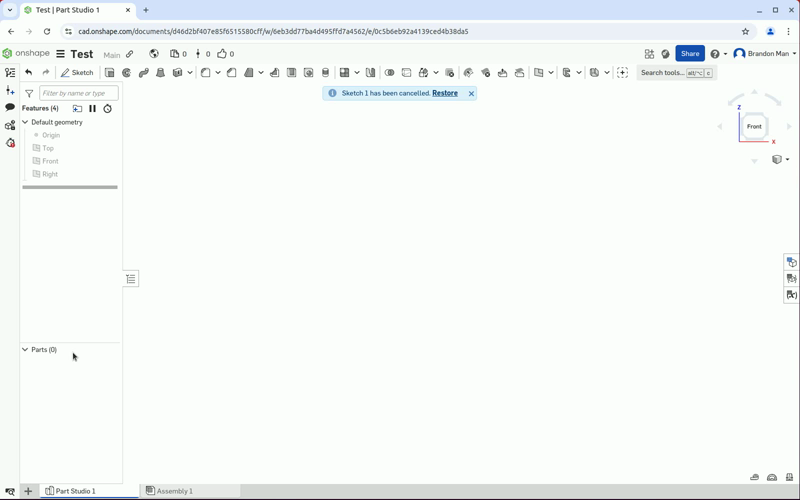
key(shift+s)
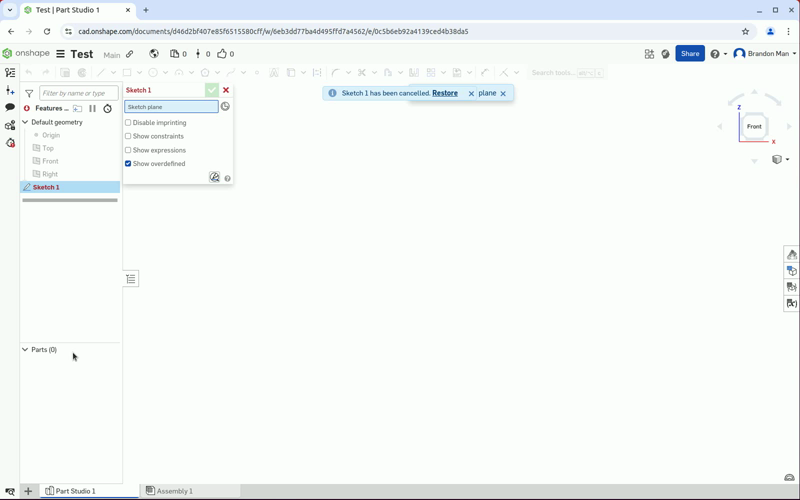
mouse_move(73, 163)
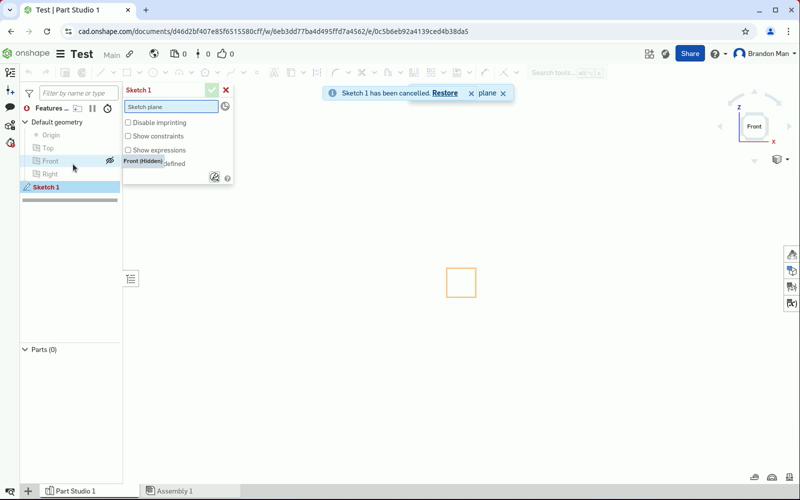
click(73, 163)
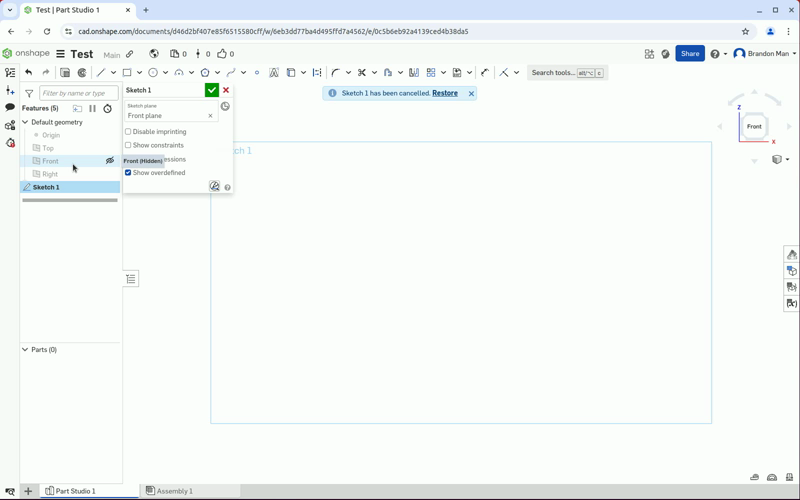
mouse_move(73, 352)
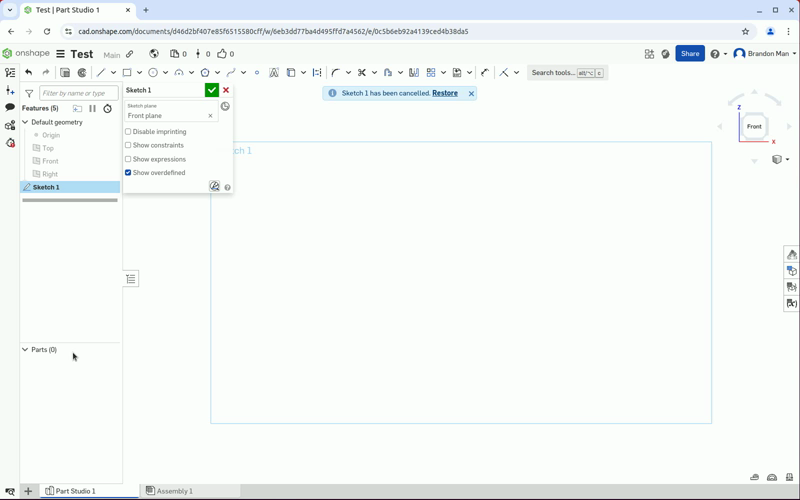
key(y)
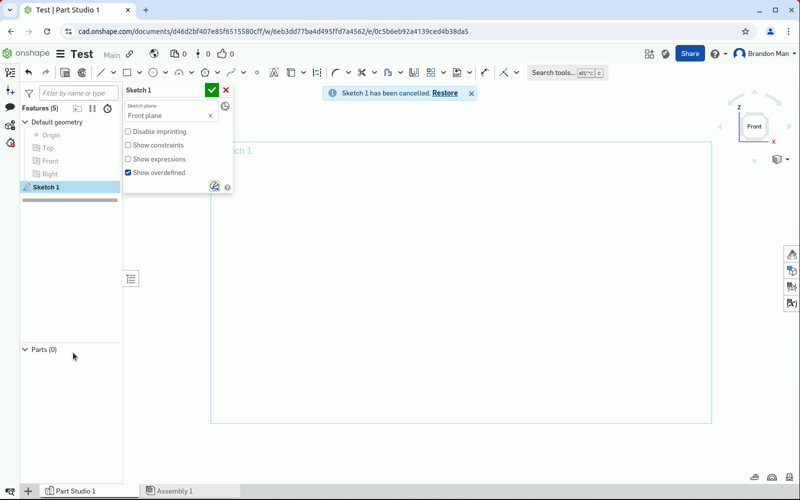
key(l)
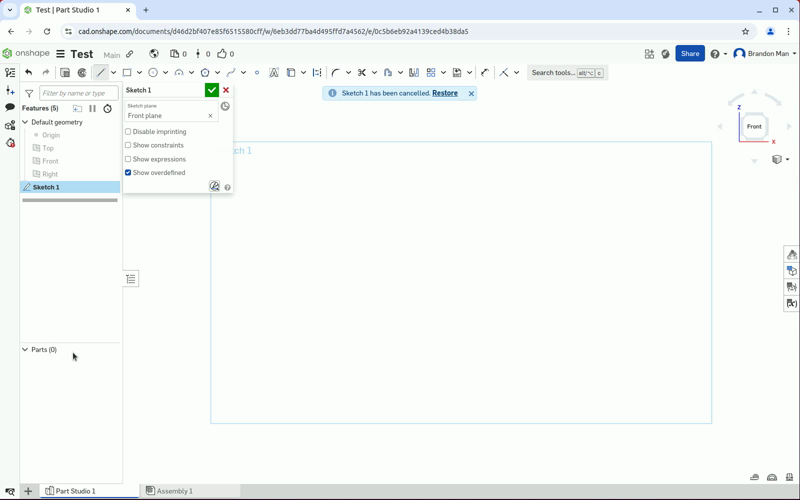
key_down(shift)
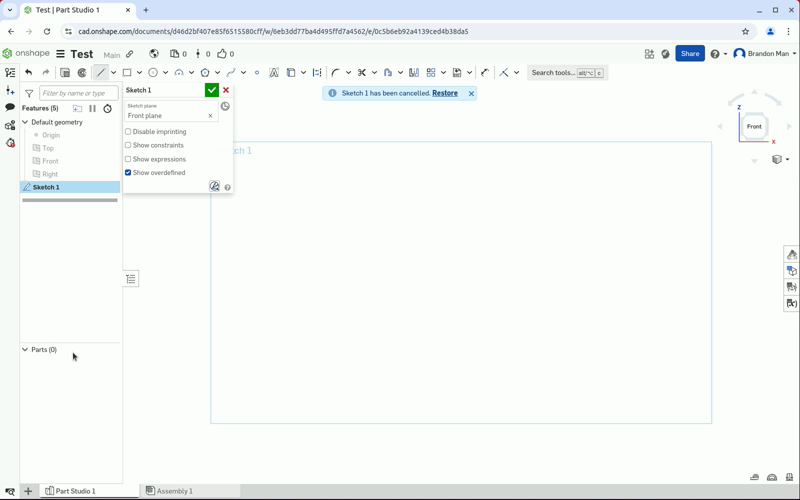
mouse_move(460, 282)
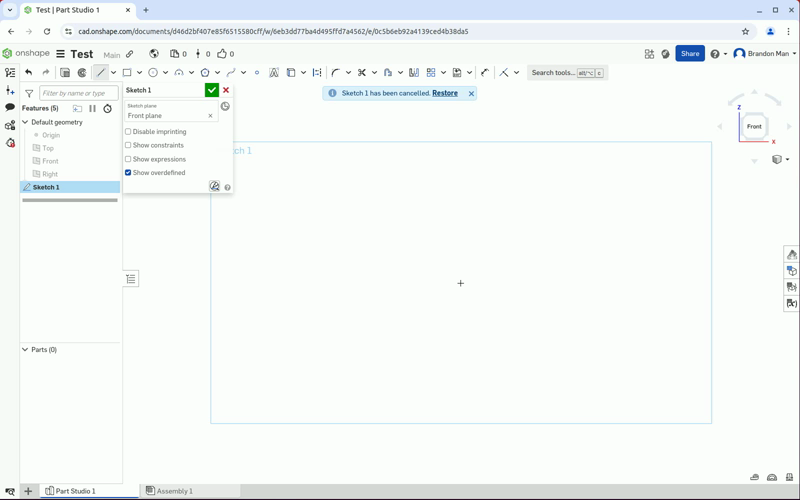
click(460, 282)
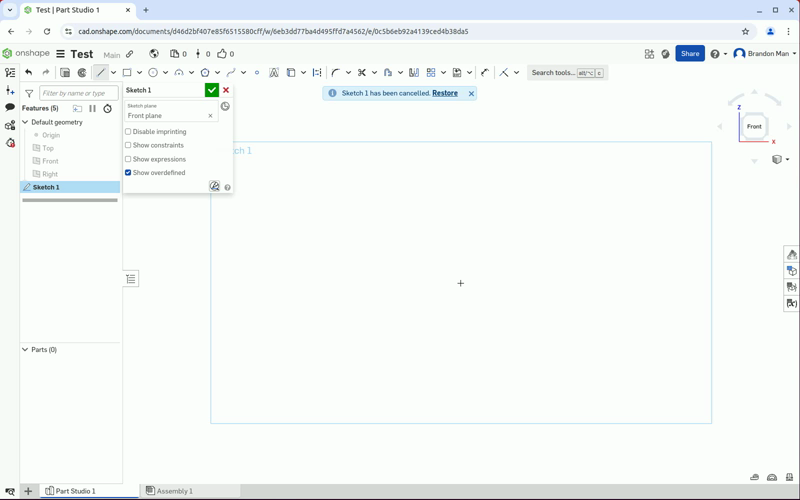
key_up(shift)
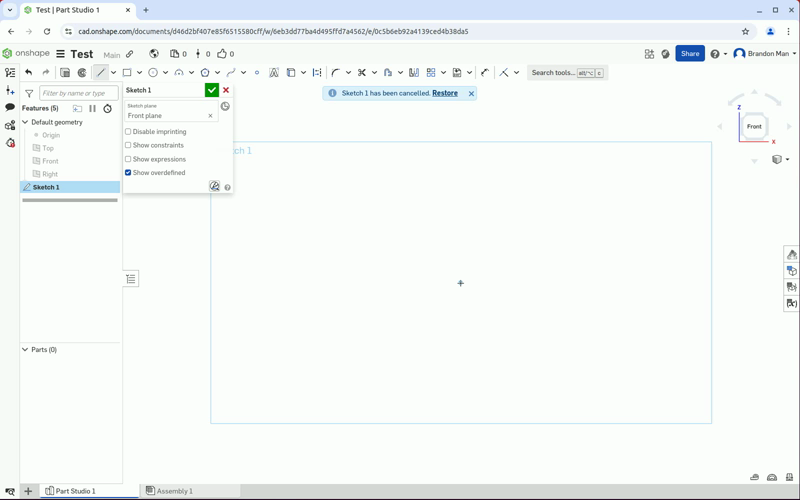
key_down(shift)
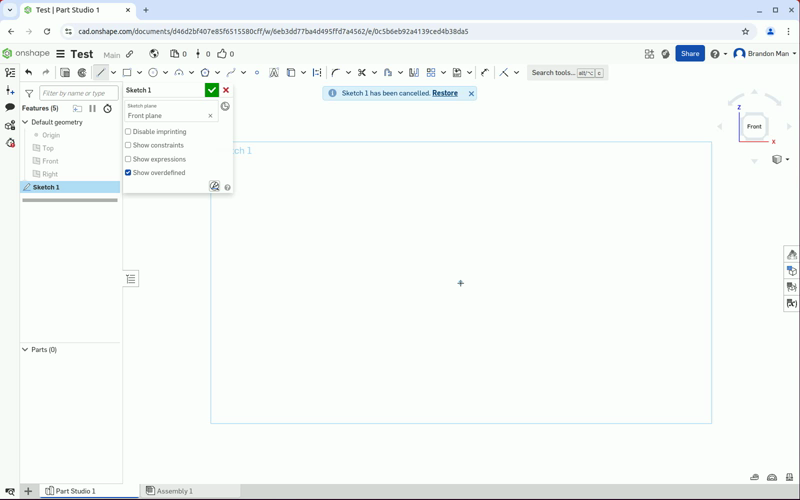
mouse_move(490, 282)
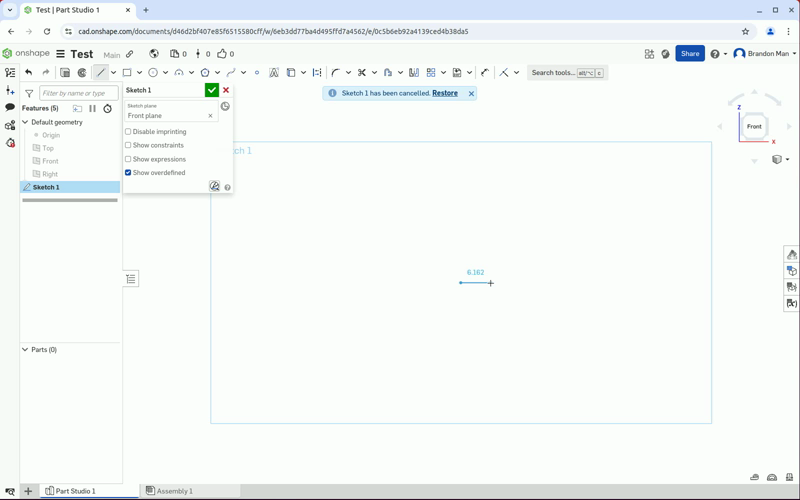
mouse_move(465, 282)
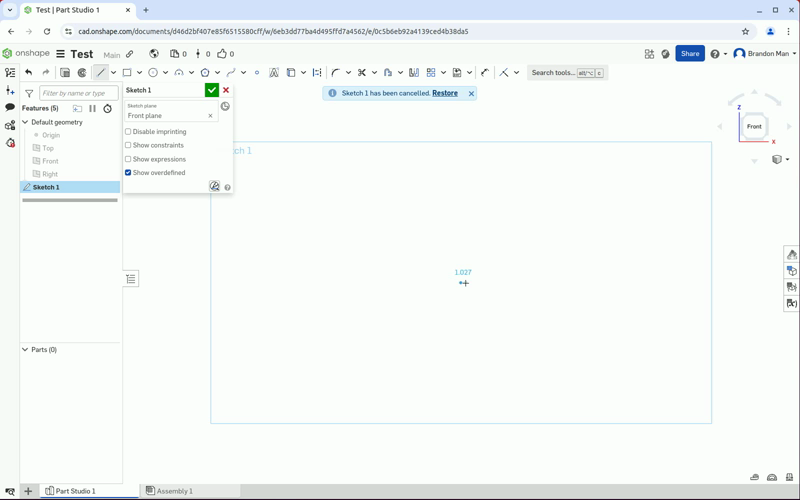
scroll(6)
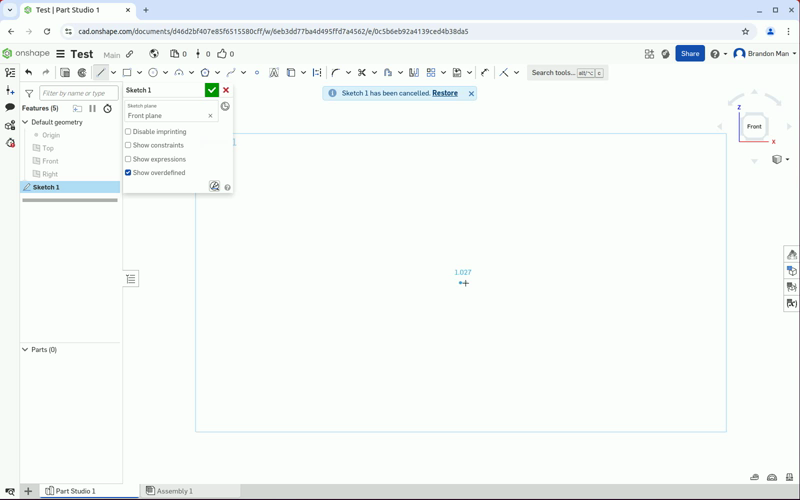
scroll(6)
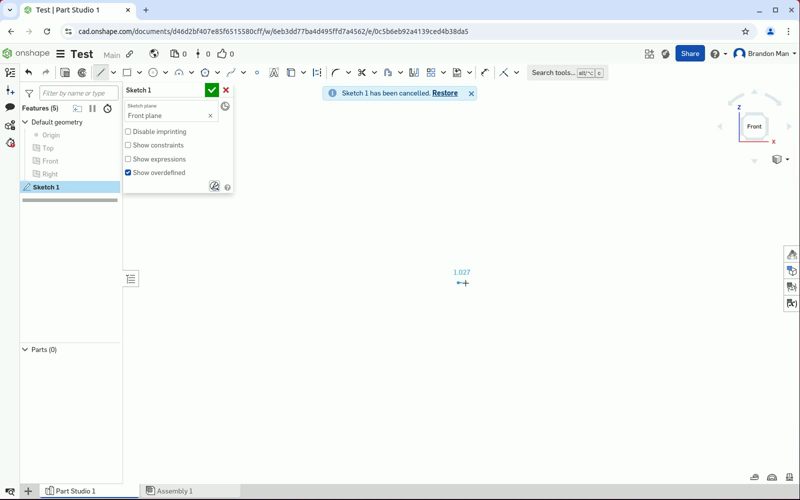
scroll(6)
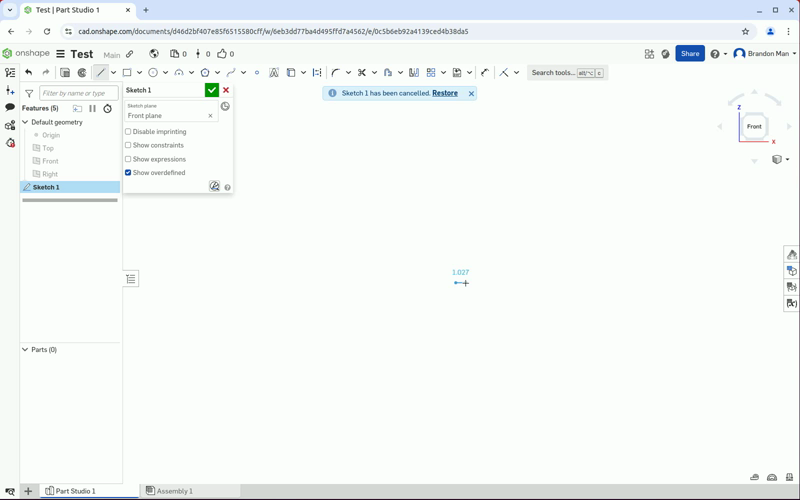
scroll(6)
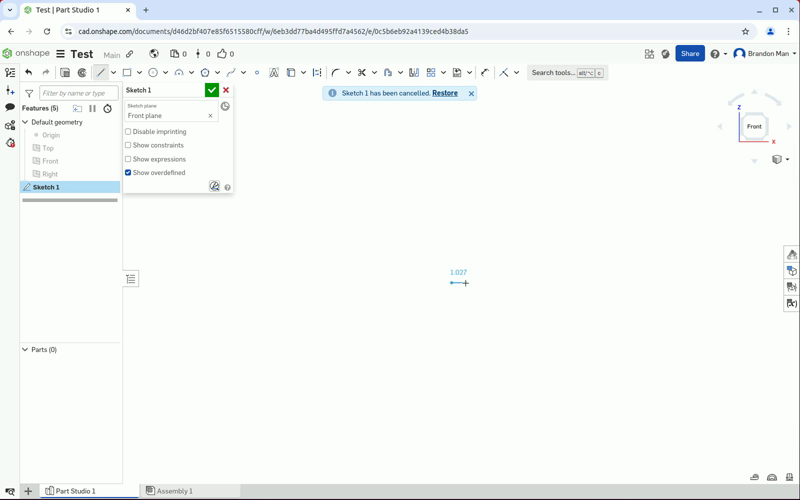
scroll(6)
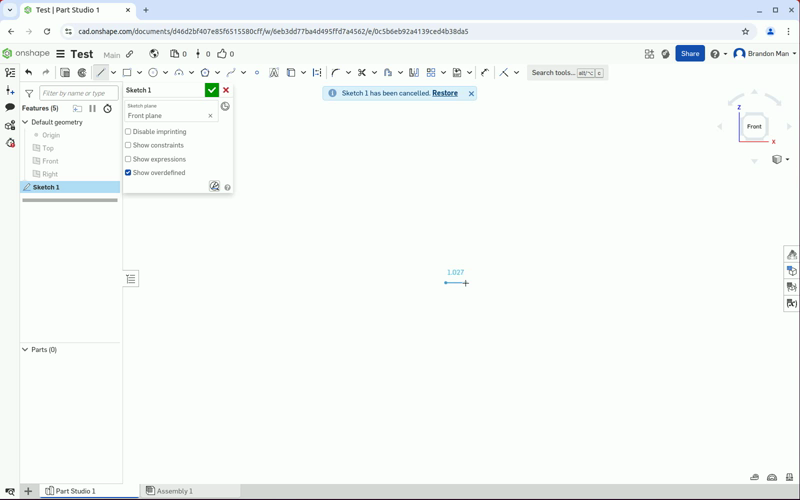
scroll(6)
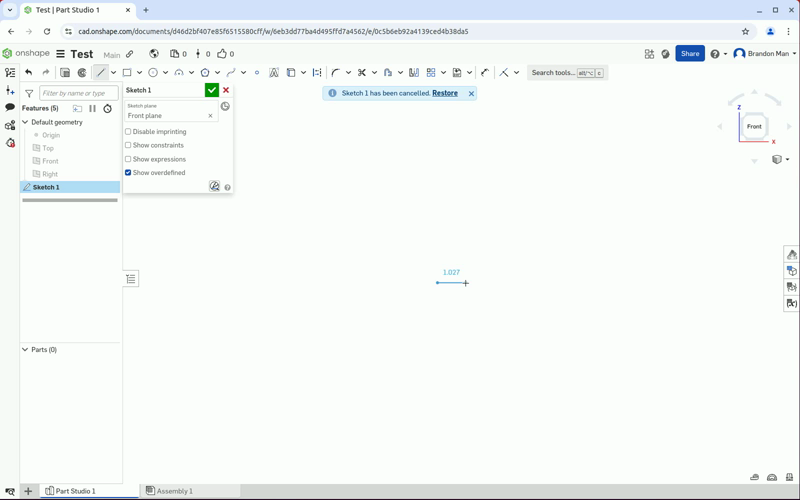
scroll(6)
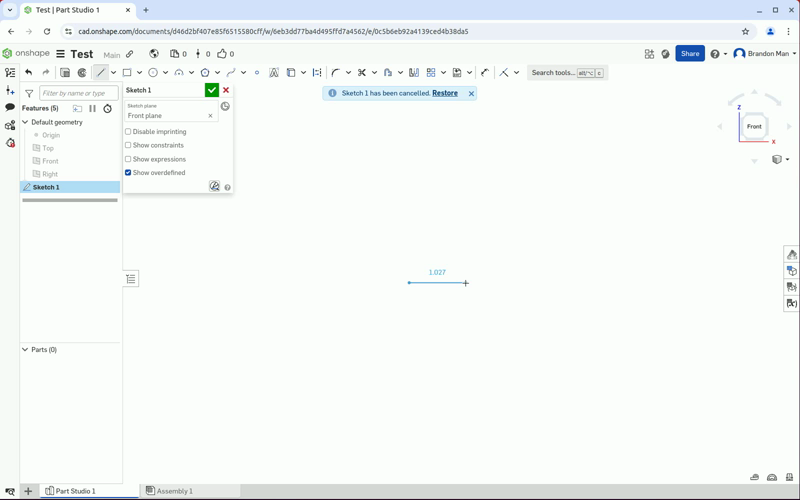
click(465, 282)
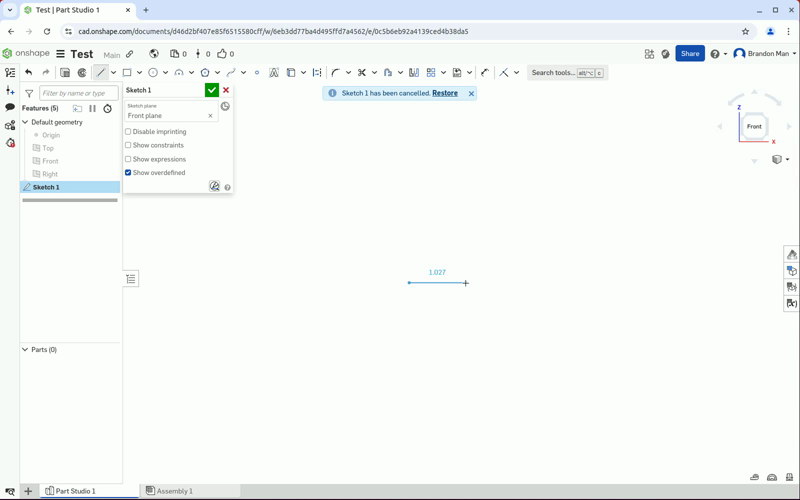
scroll(-6)
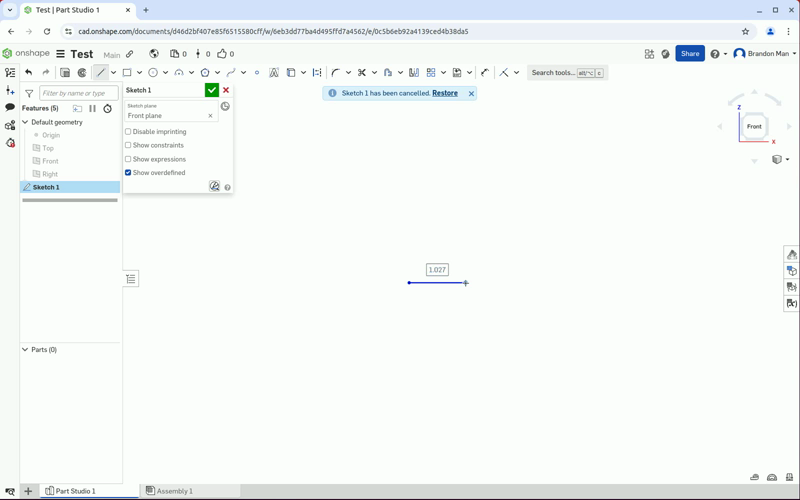
scroll(-6)
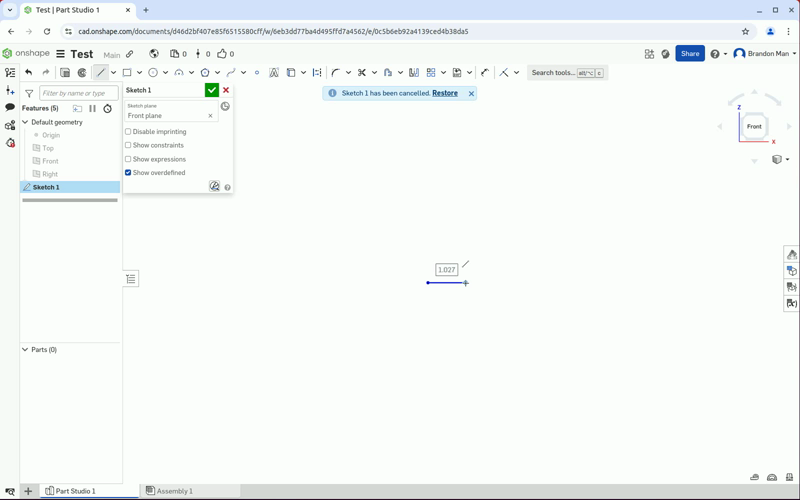
scroll(-6)
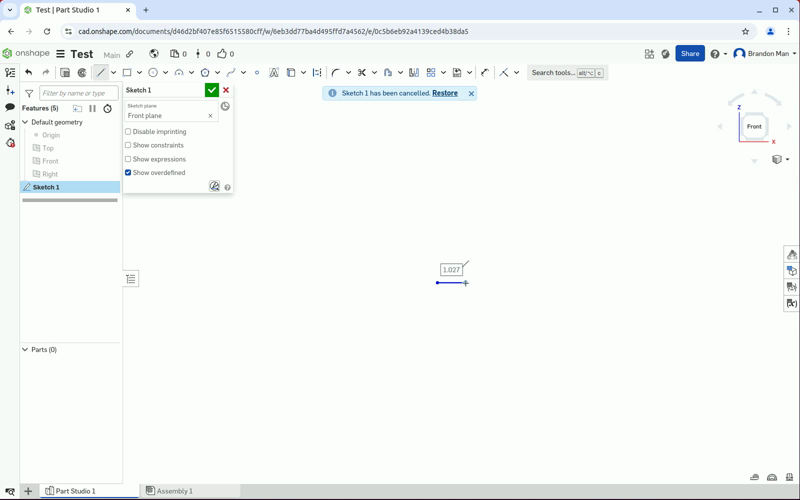
scroll(-6)
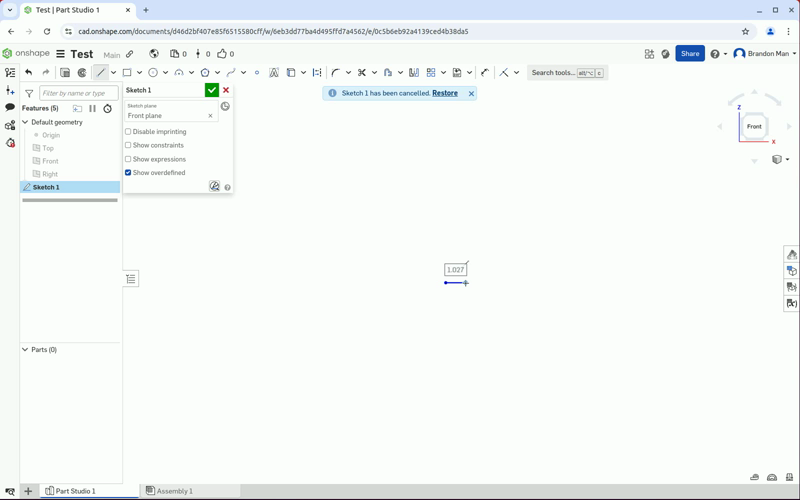
scroll(-6)
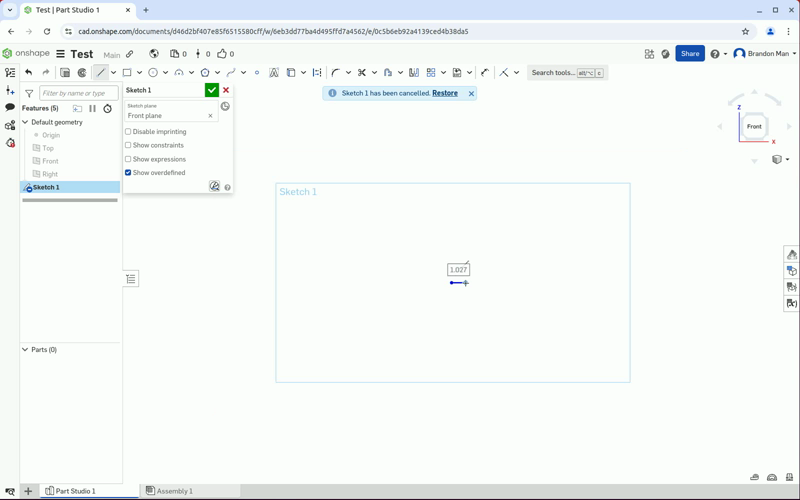
scroll(-6)
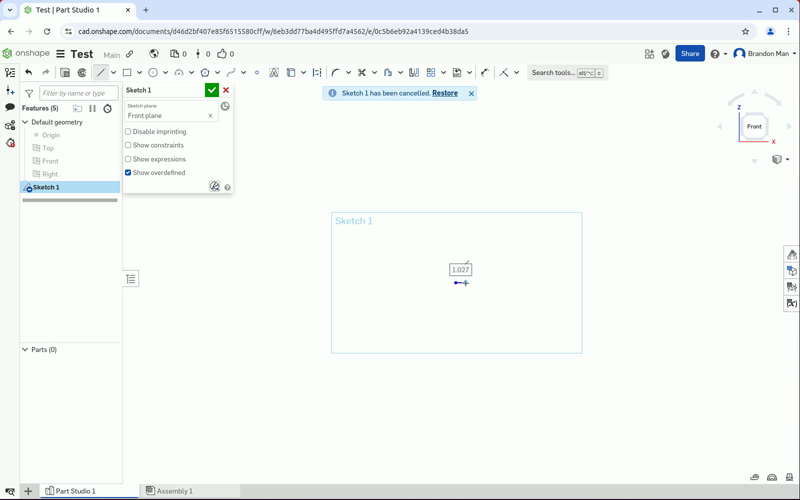
scroll(-6)
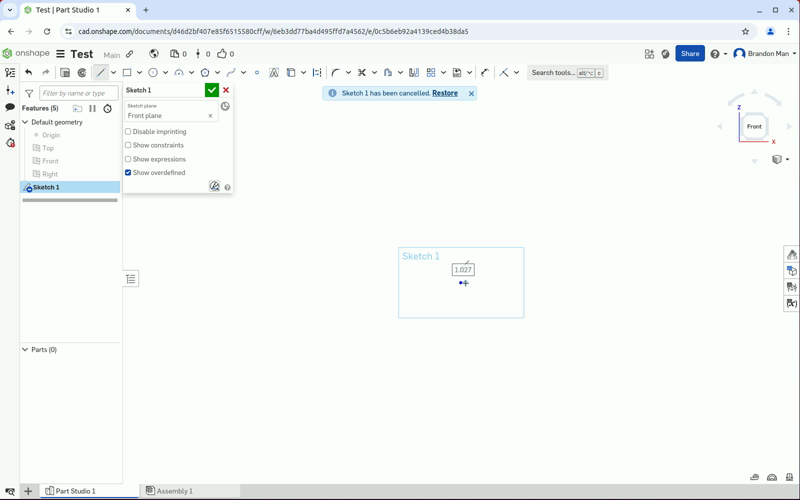
key_up(shift)
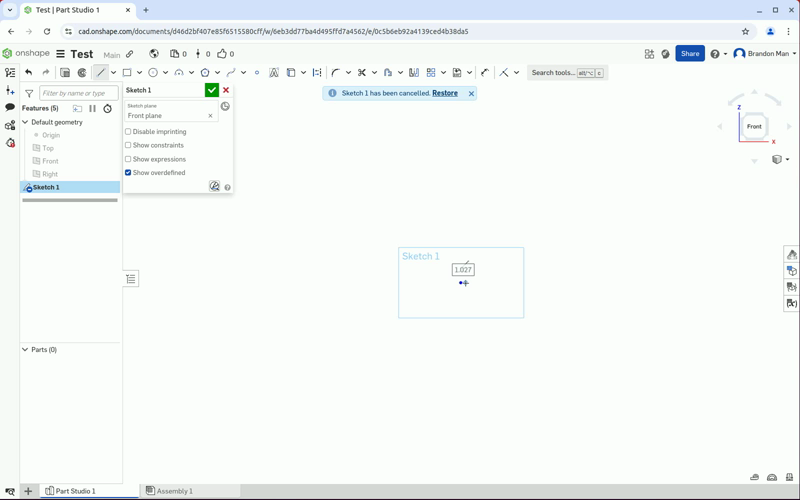
key_down(shift)
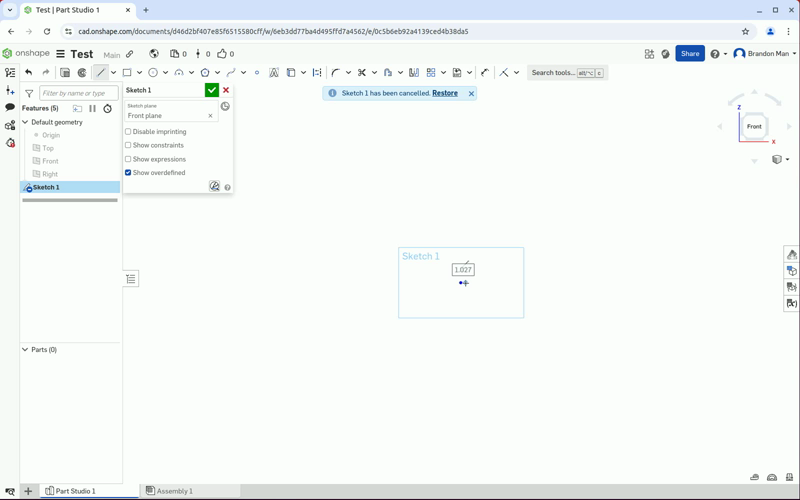
mouse_move(495, 282)
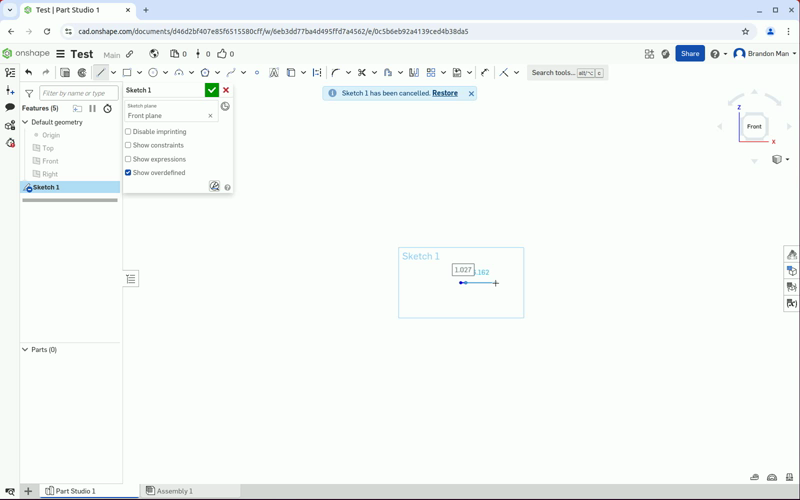
mouse_move(465, 274)
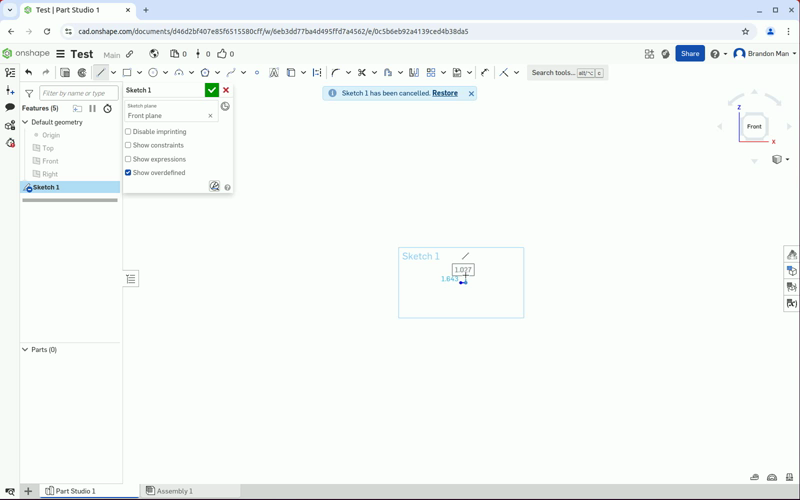
click(465, 274)
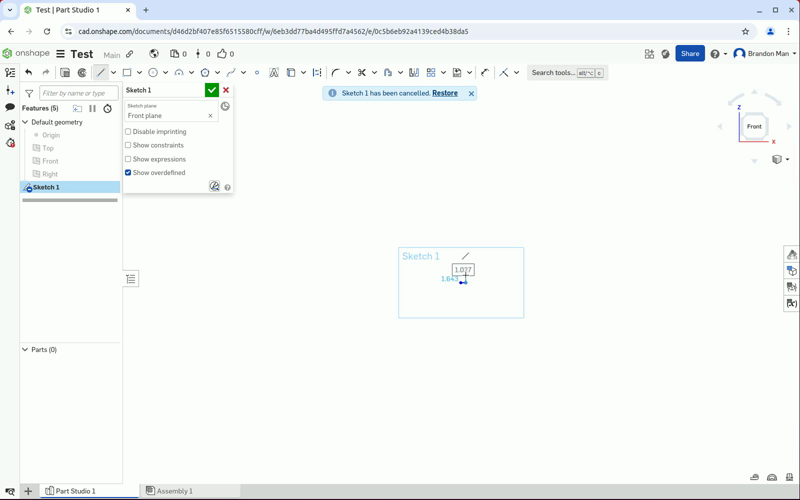
key_up(shift)
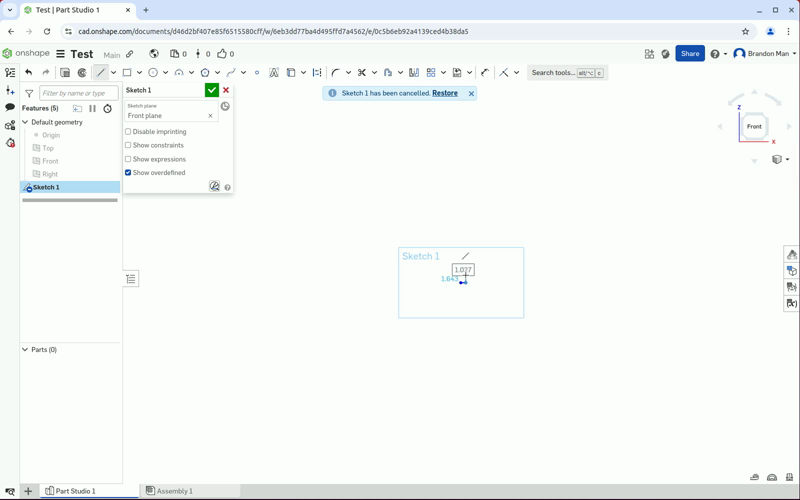
key_down(shift)
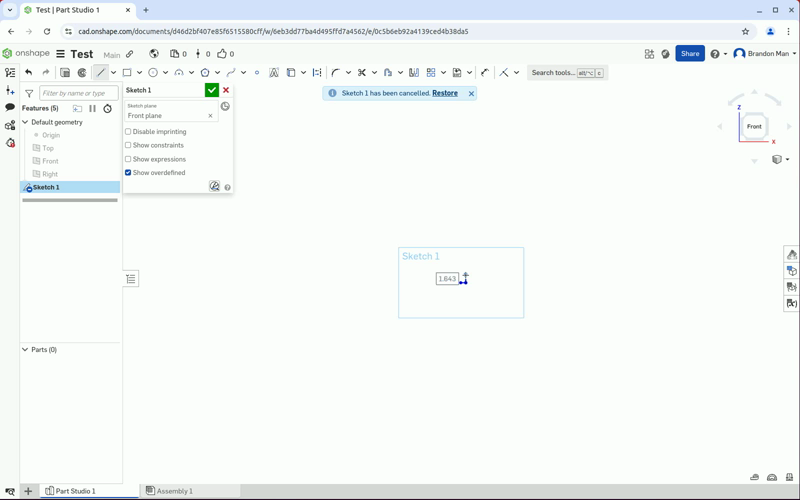
mouse_move(495, 274)
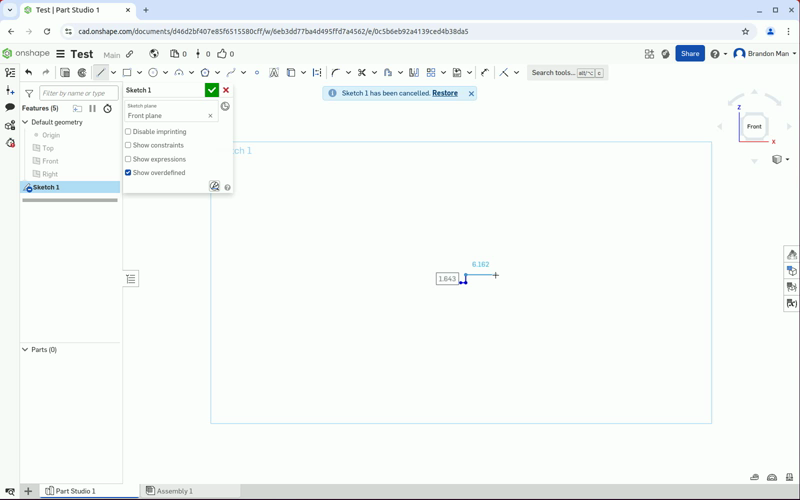
mouse_move(470, 274)
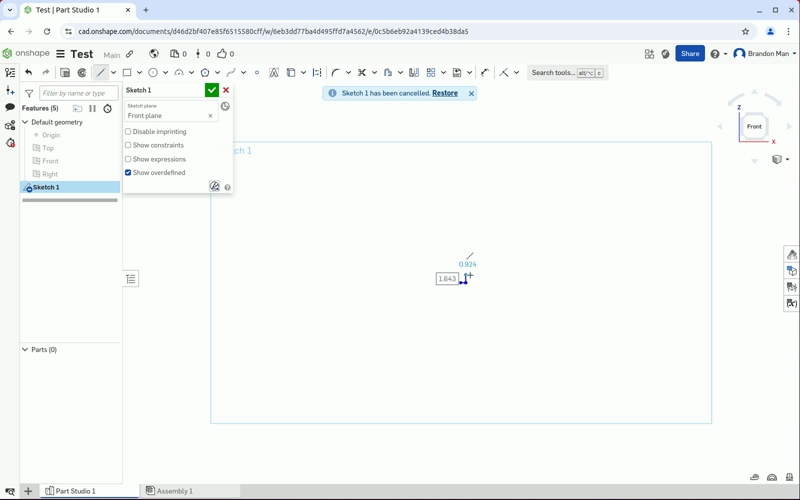
scroll(6)
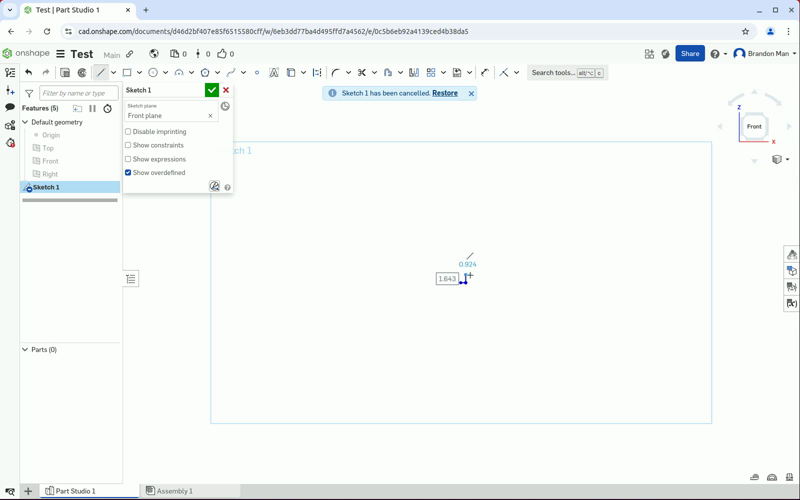
scroll(6)
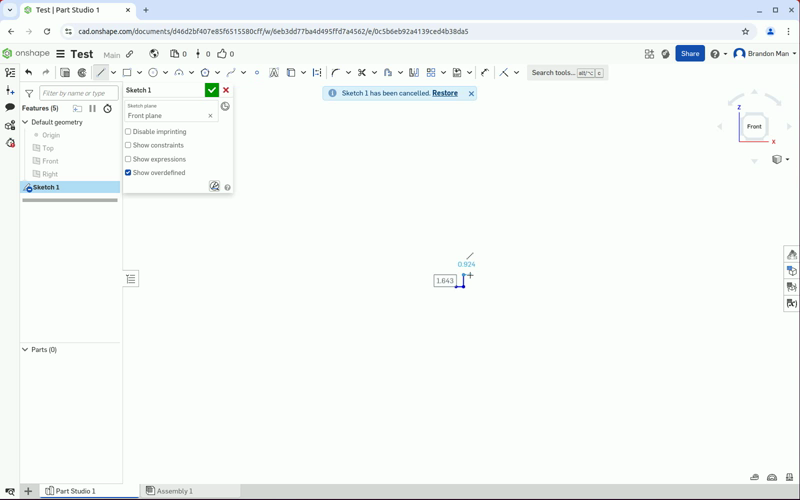
scroll(6)
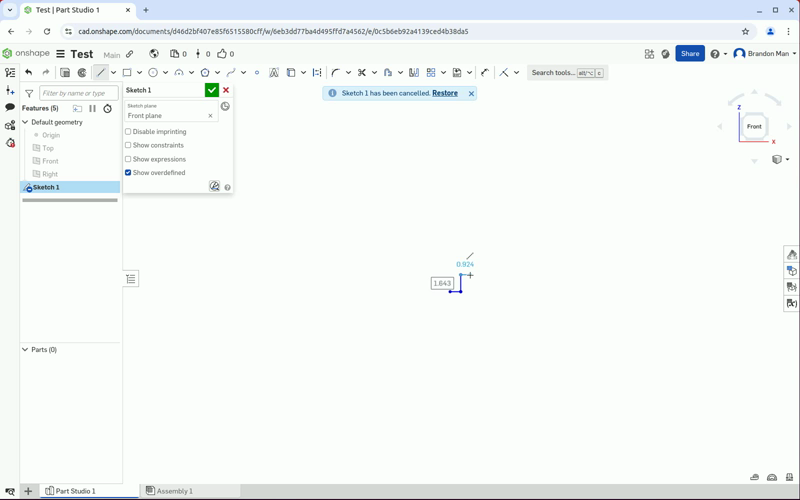
scroll(6)
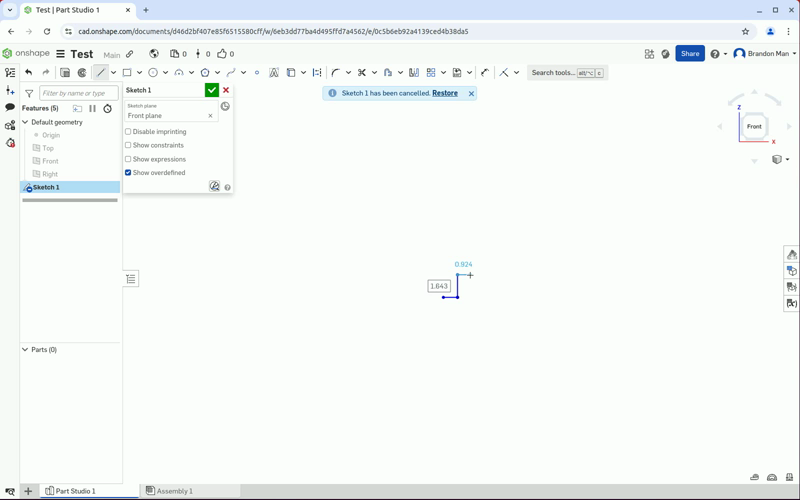
scroll(6)
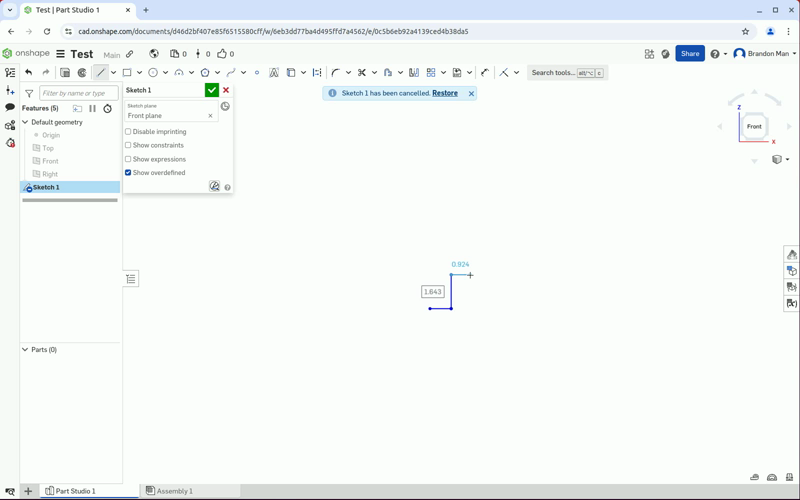
scroll(6)
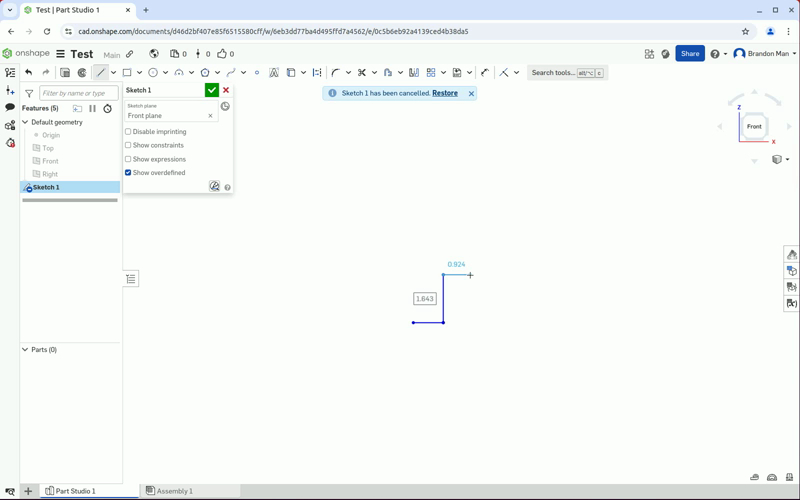
scroll(6)
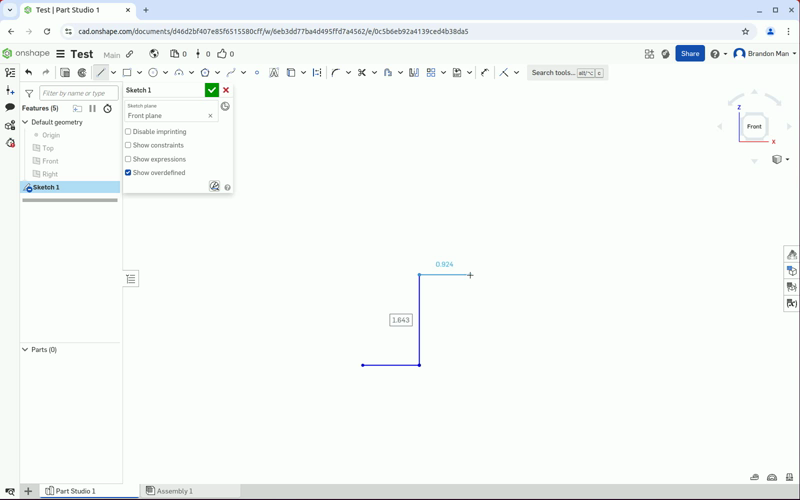
click(470, 274)
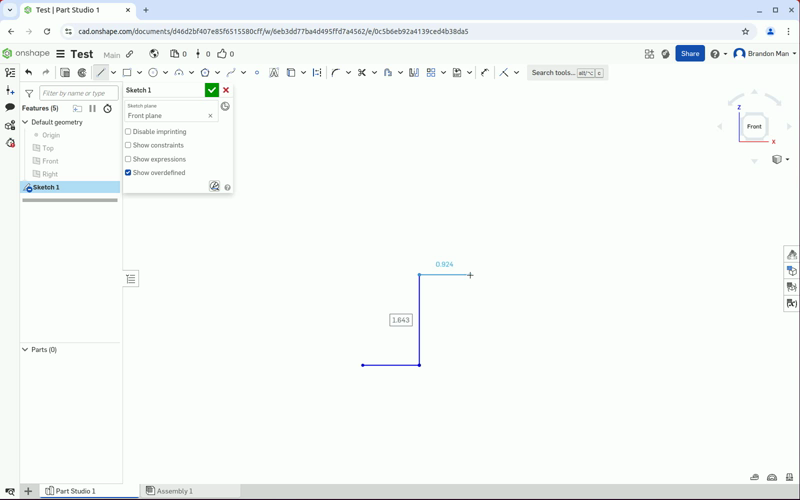
scroll(-6)
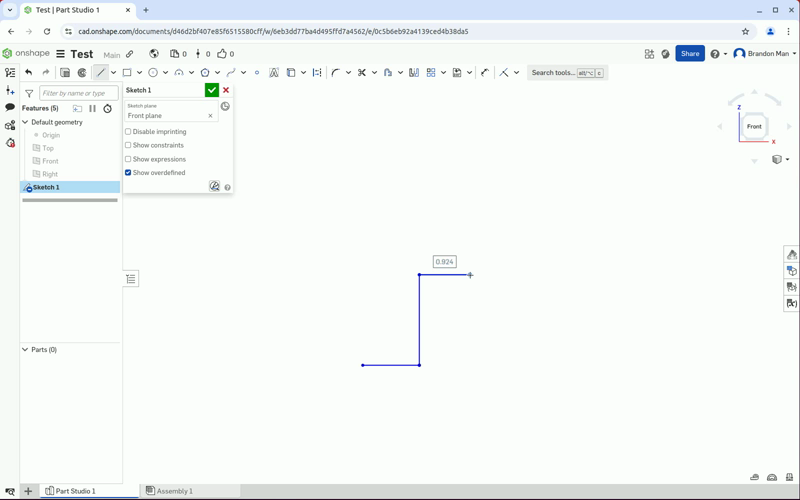
scroll(-6)
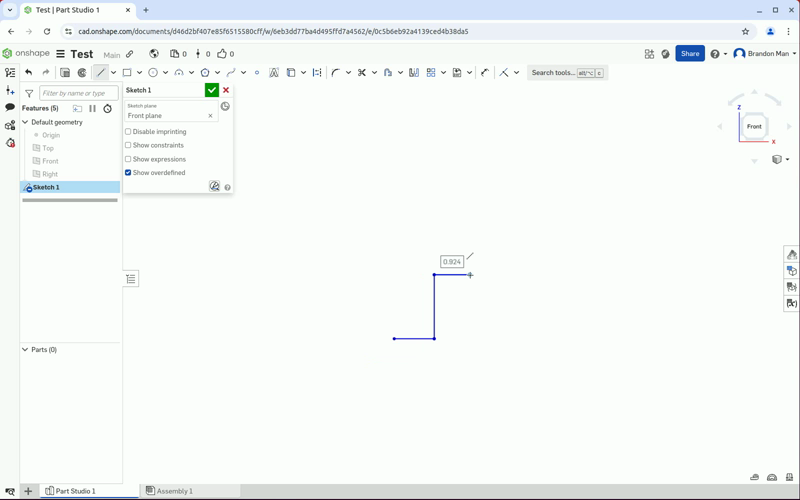
scroll(-6)
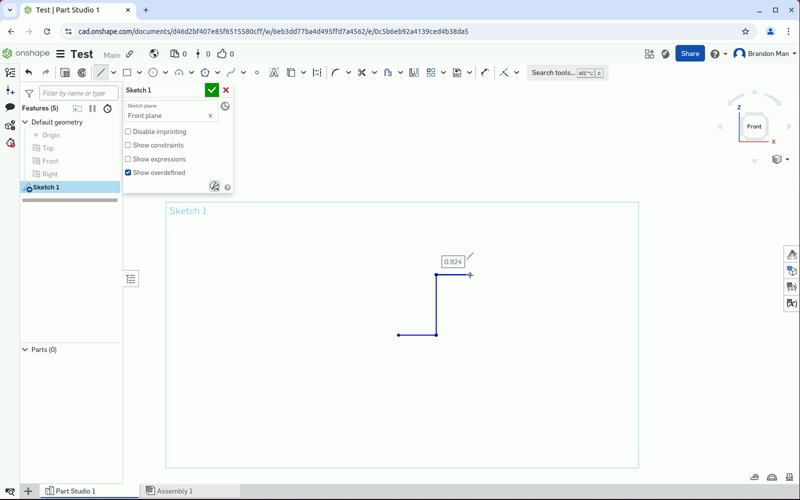
scroll(-6)
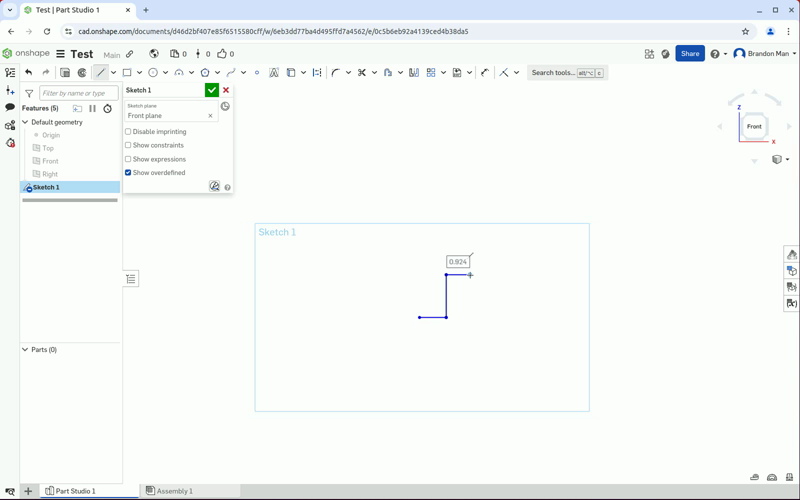
scroll(-6)
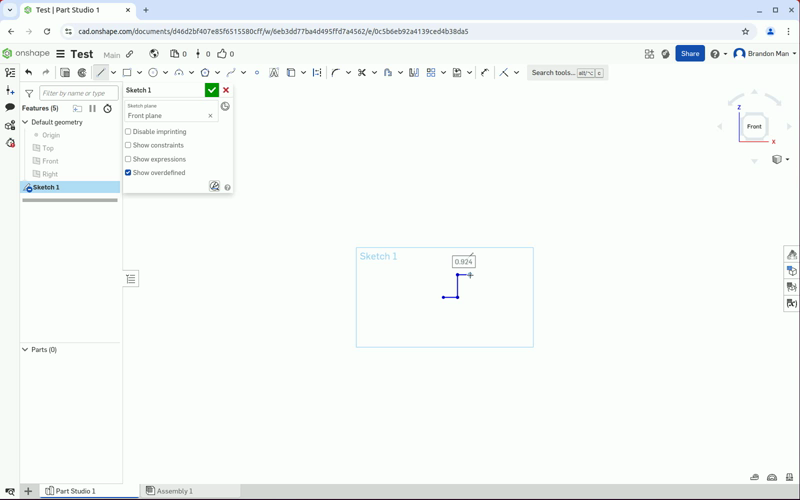
scroll(-6)
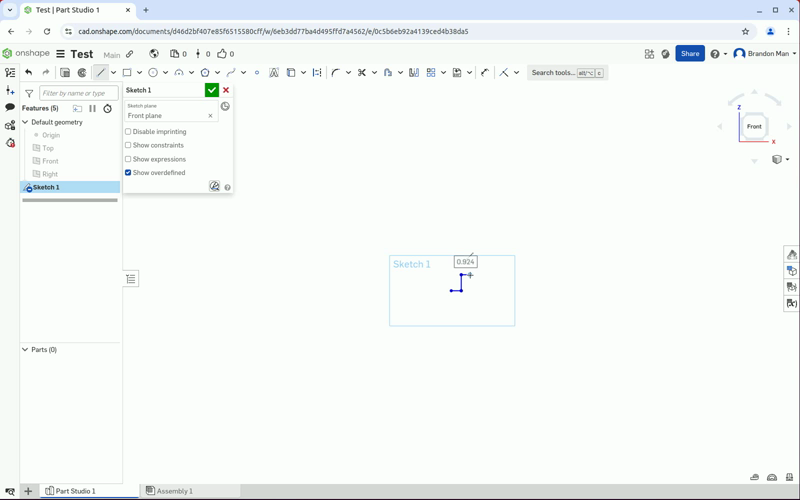
scroll(-6)
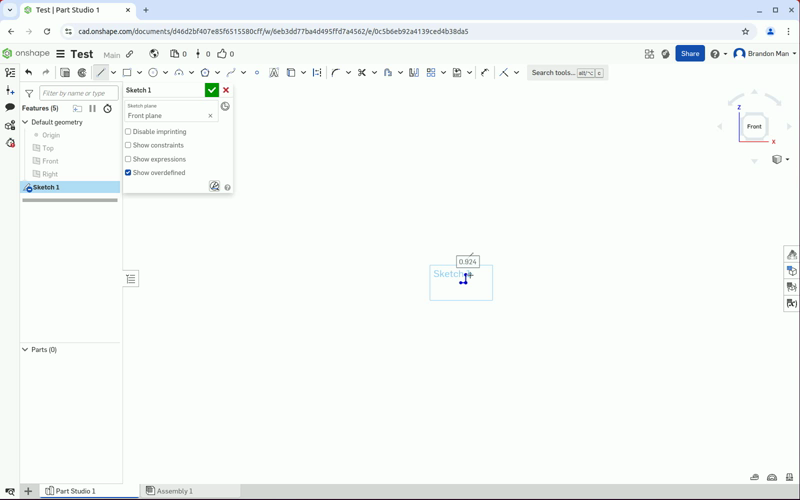
key_up(shift)
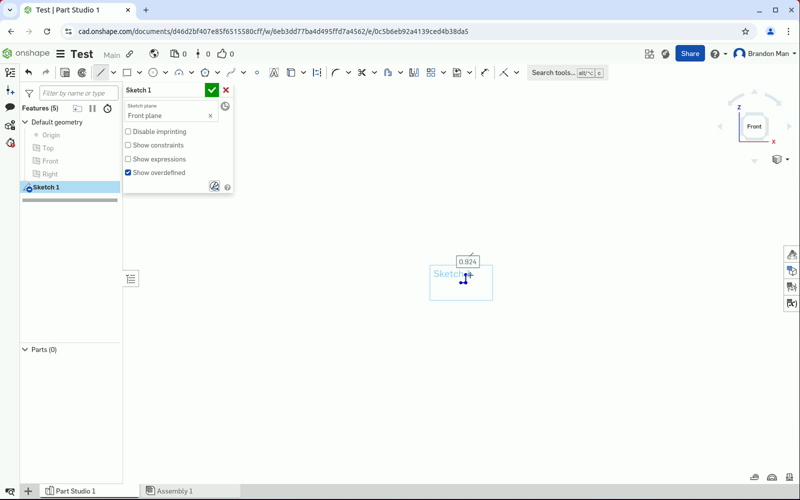
key_down(shift)
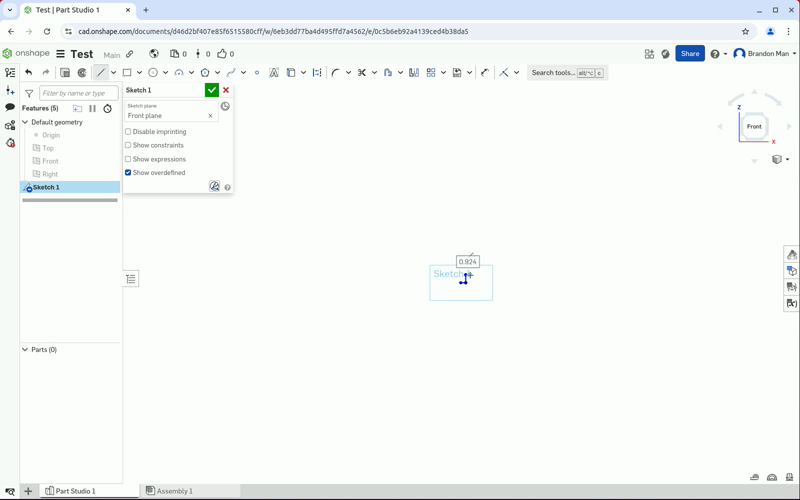
mouse_move(470, 370)
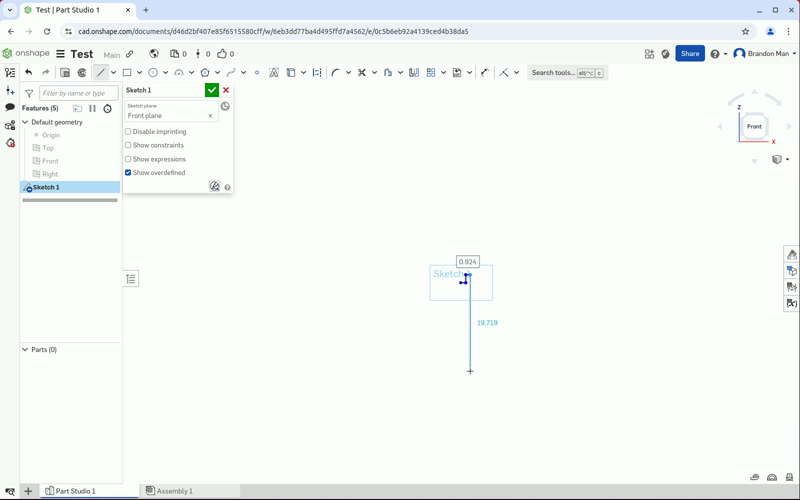
click(470, 370)
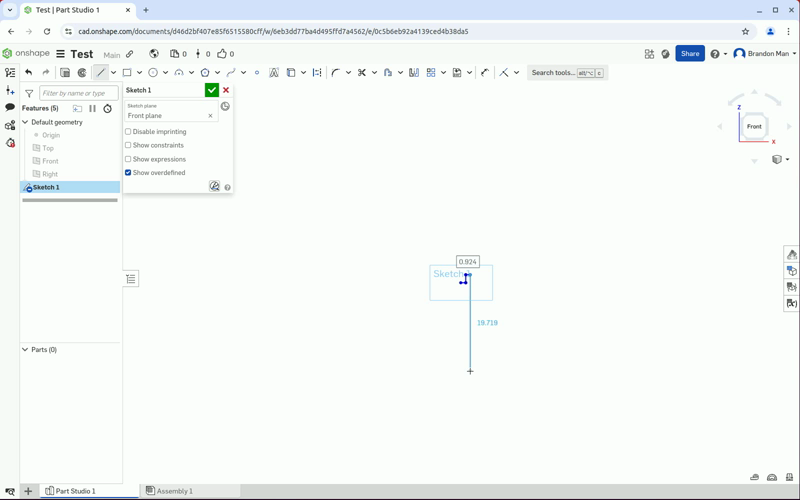
key_up(shift)
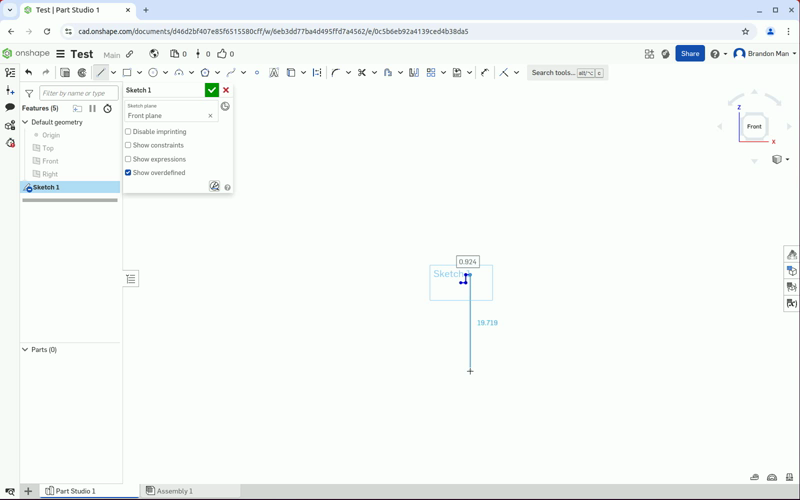
key_down(shift)
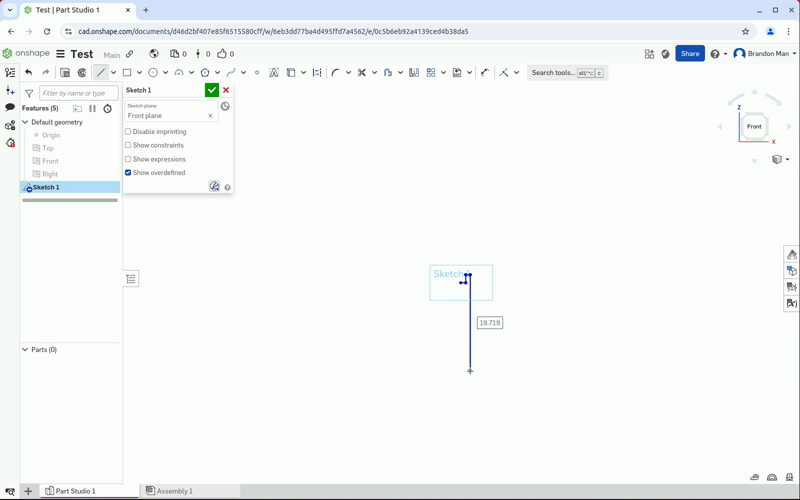
mouse_move(500, 370)
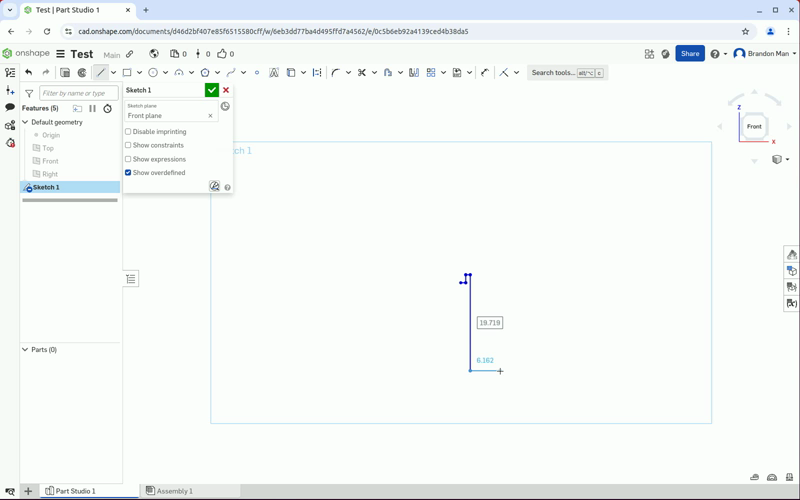
mouse_move(494, 370)
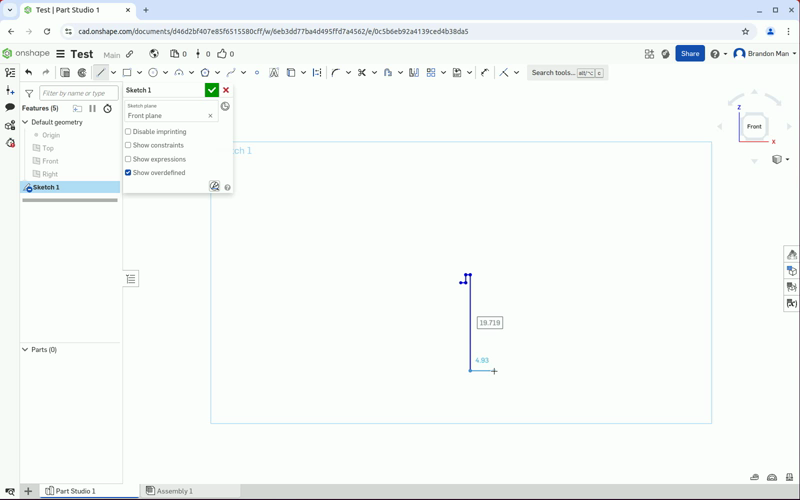
click(494, 370)
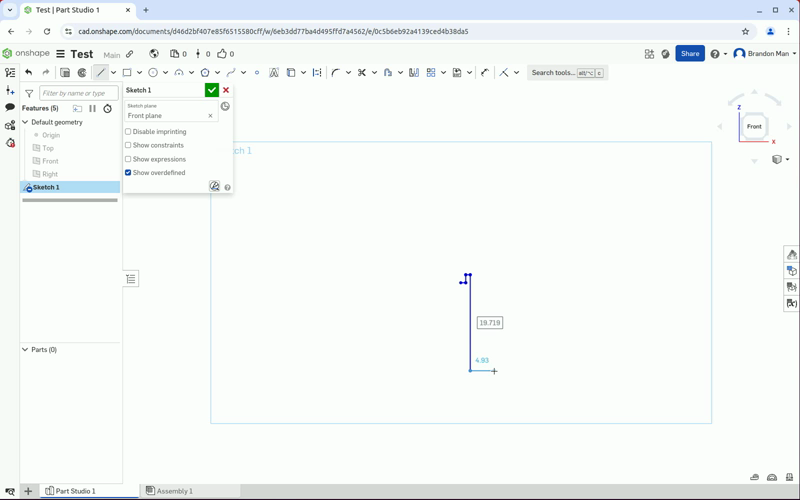
key_up(shift)
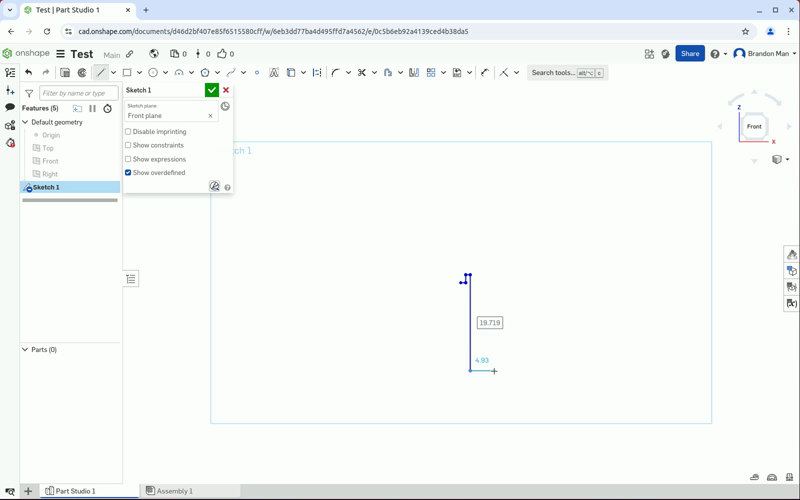
key_down(shift)
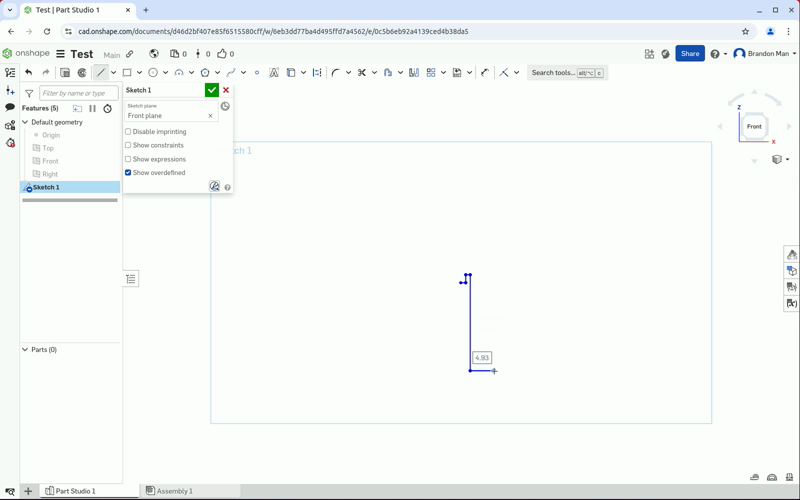
mouse_move(524, 370)
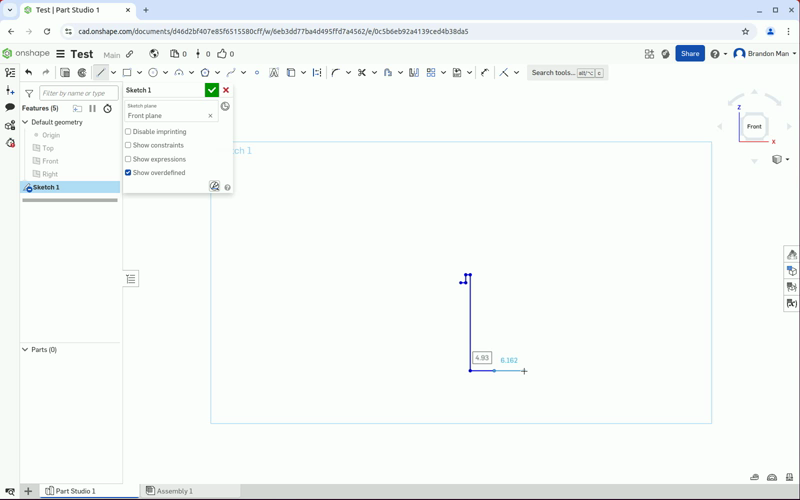
mouse_move(494, 395)
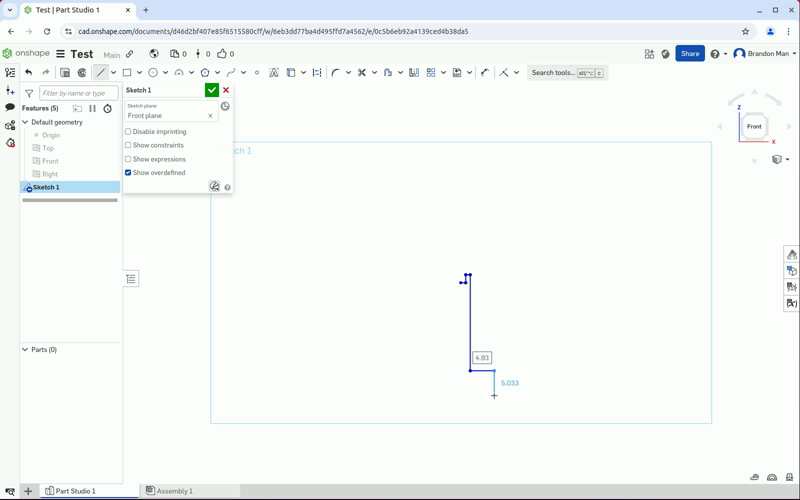
click(494, 395)
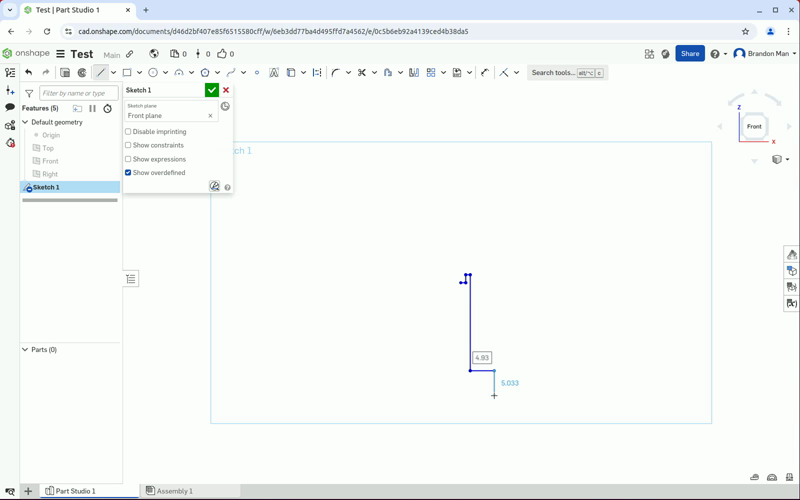
key_up(shift)
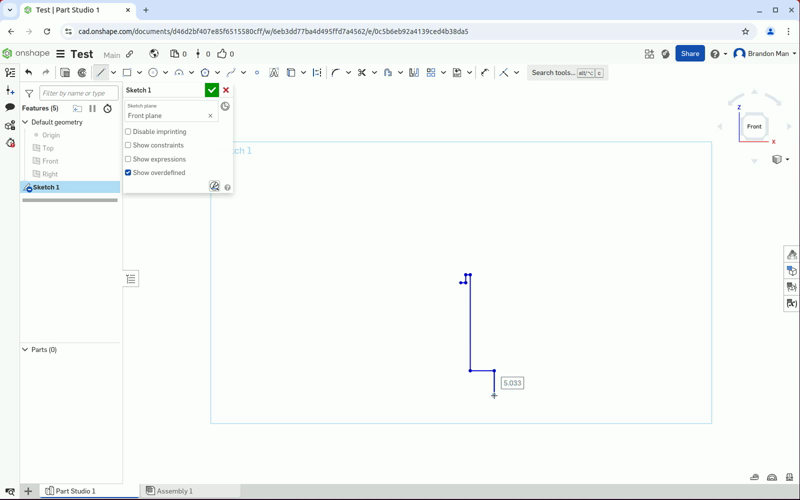
key_down(shift)
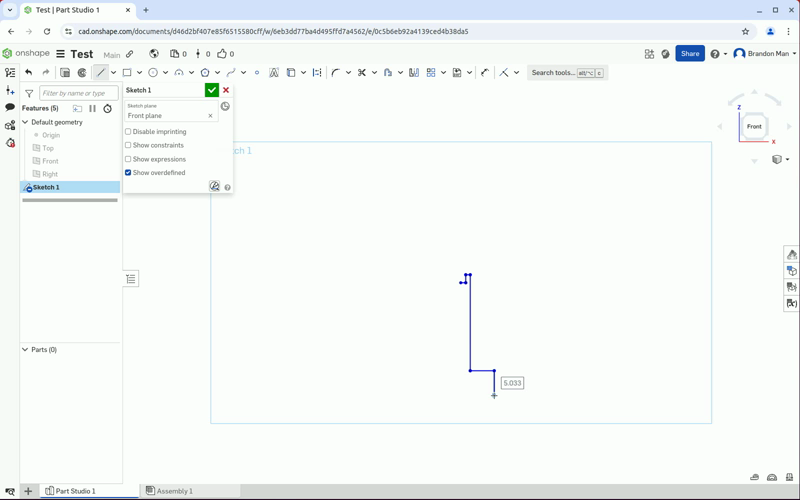
mouse_move(524, 395)
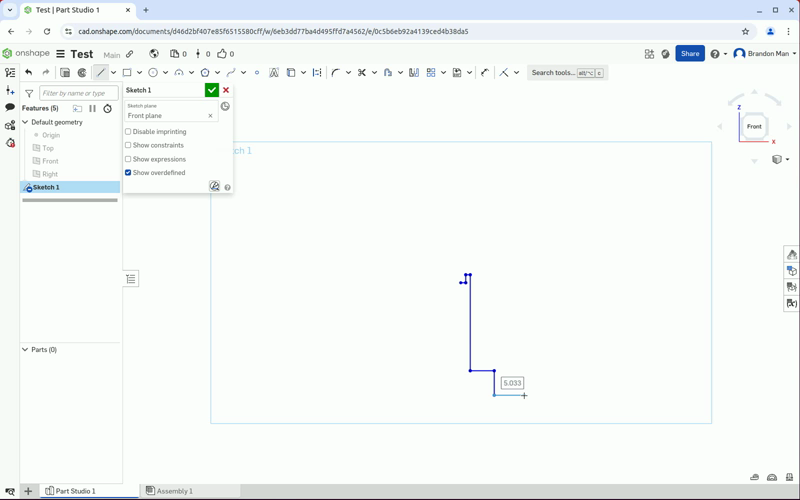
mouse_move(497, 395)
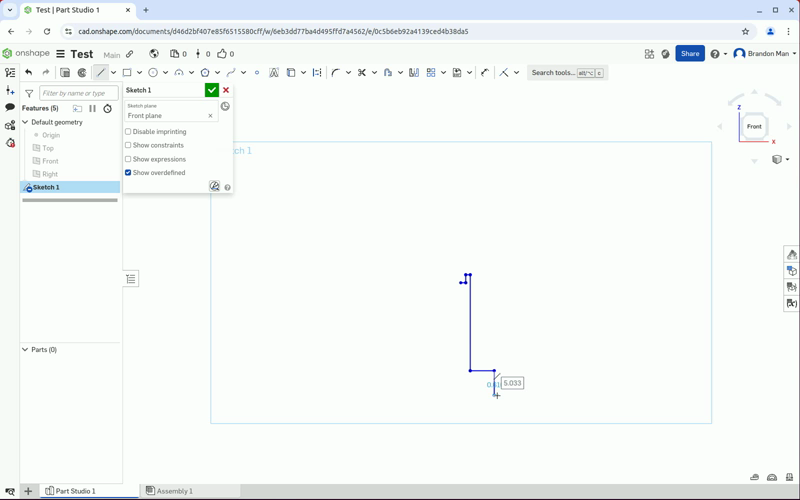
scroll(6)
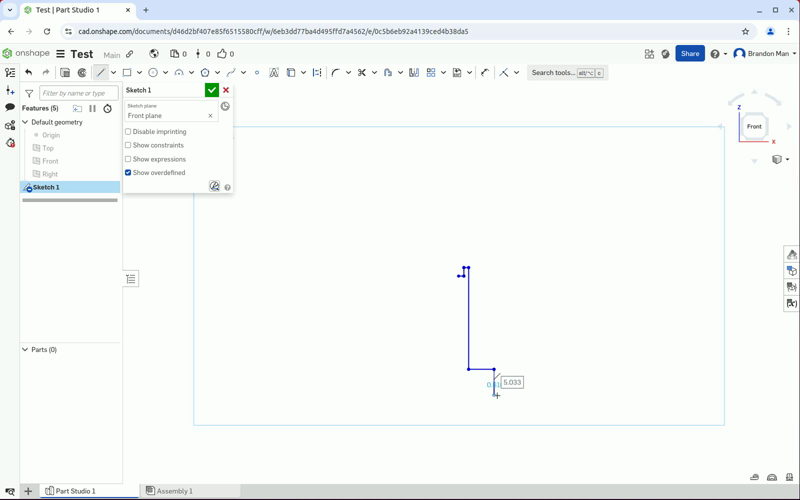
scroll(6)
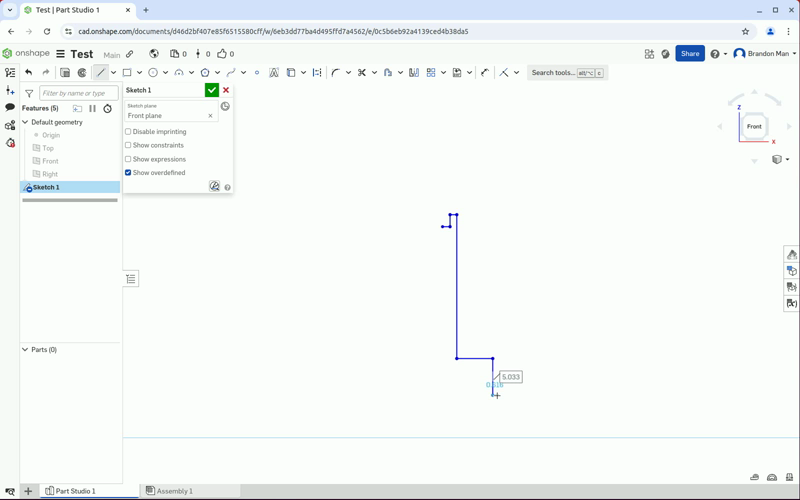
scroll(6)
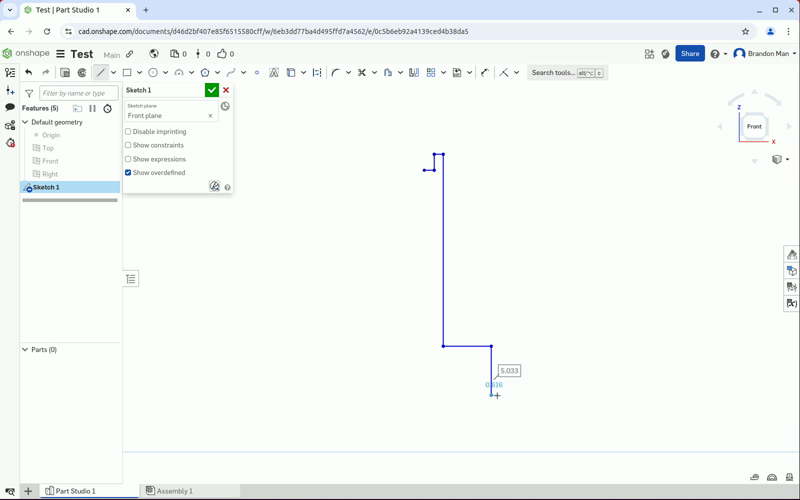
scroll(6)
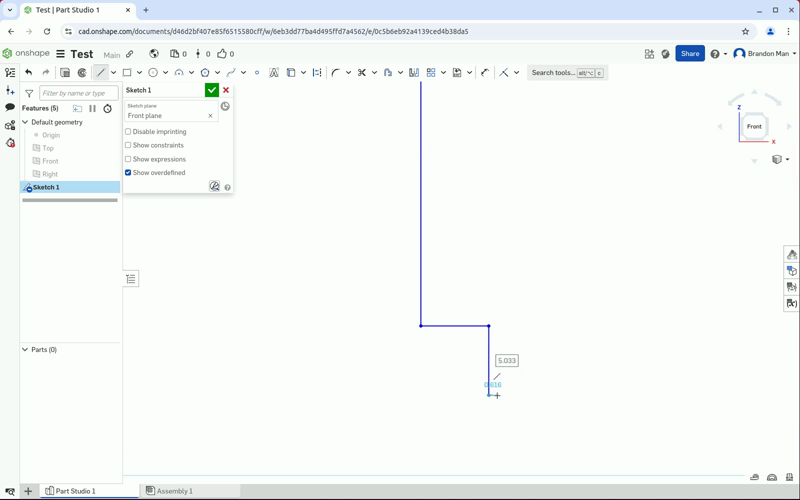
scroll(6)
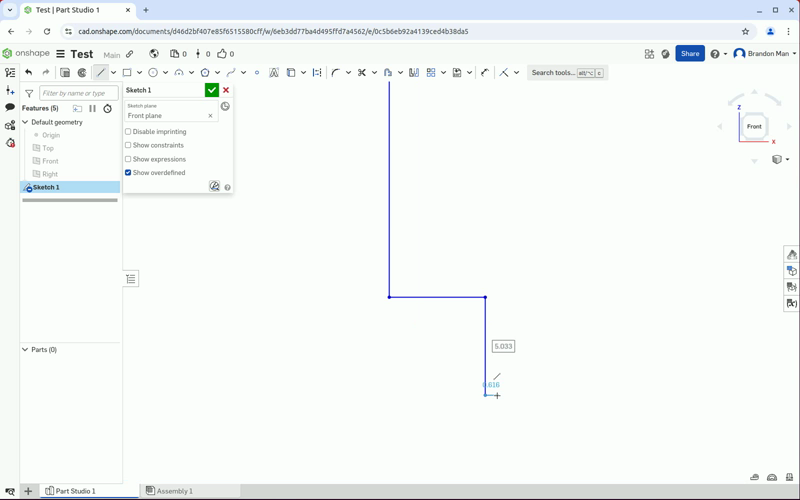
scroll(6)
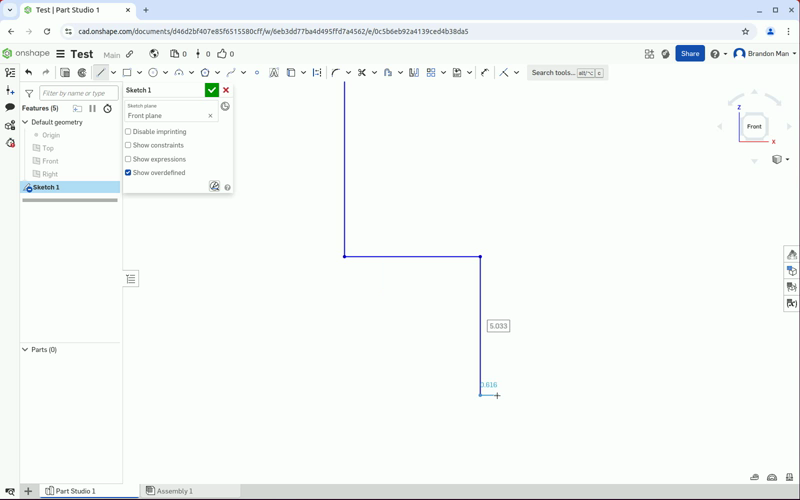
scroll(6)
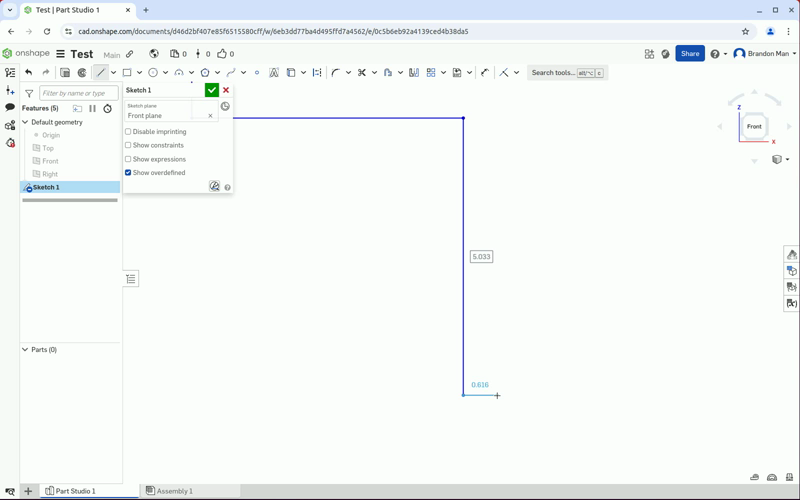
click(497, 395)
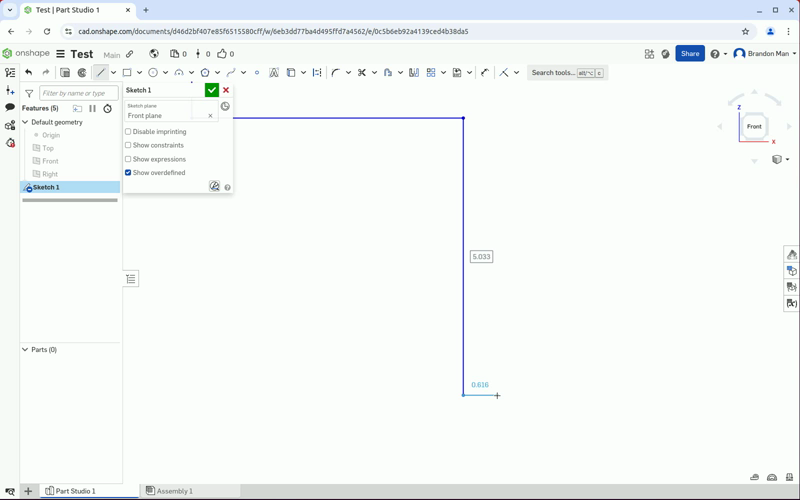
scroll(-6)
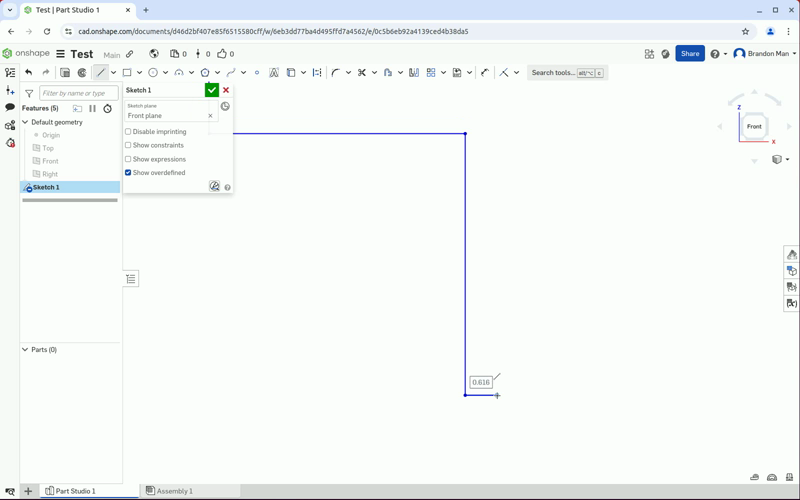
scroll(-6)
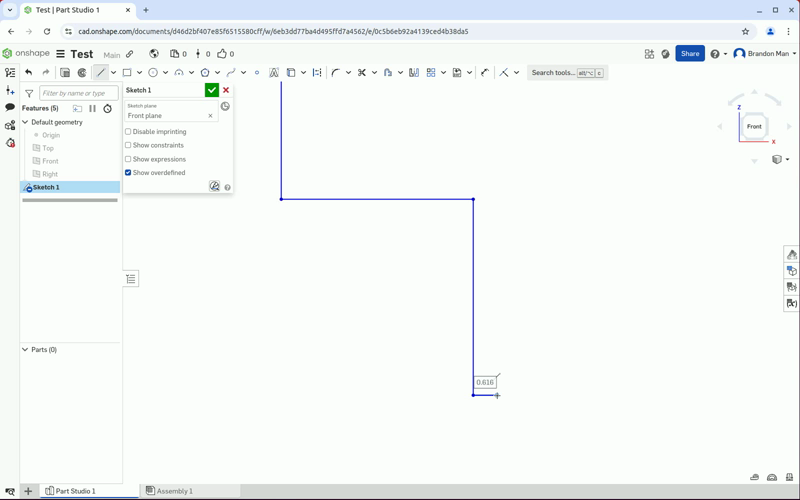
scroll(-6)
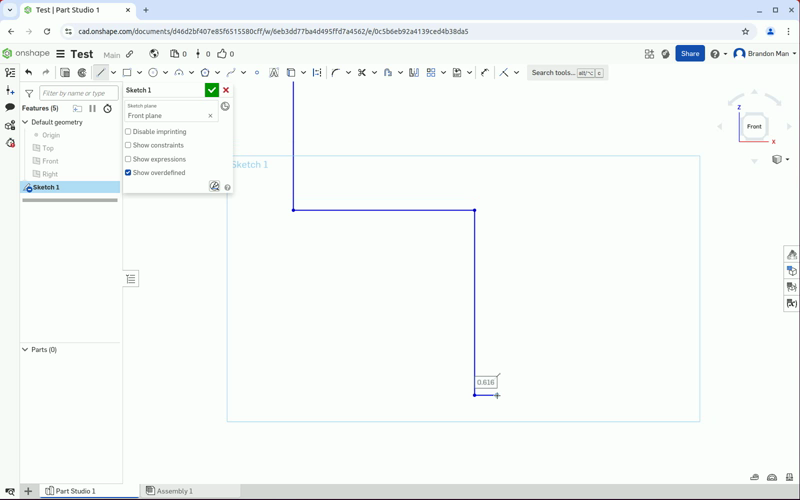
scroll(-6)
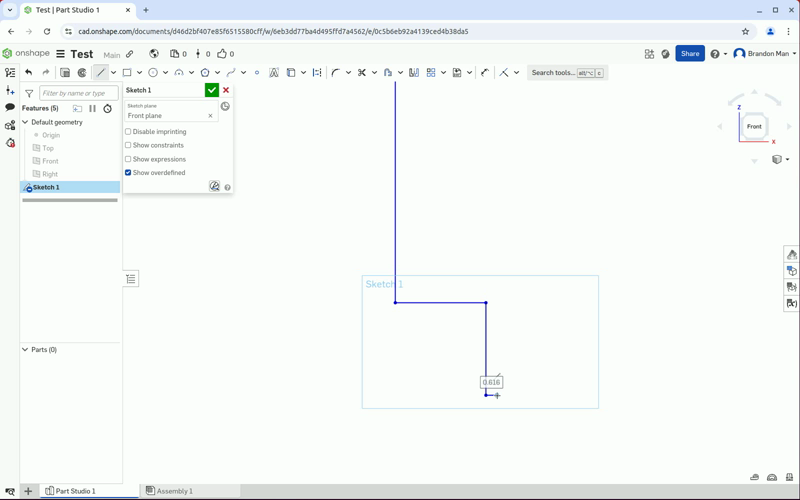
scroll(-6)
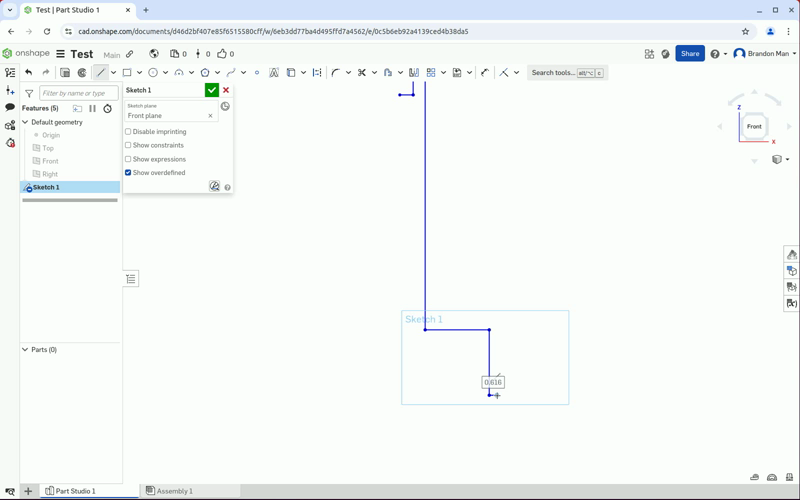
scroll(-6)
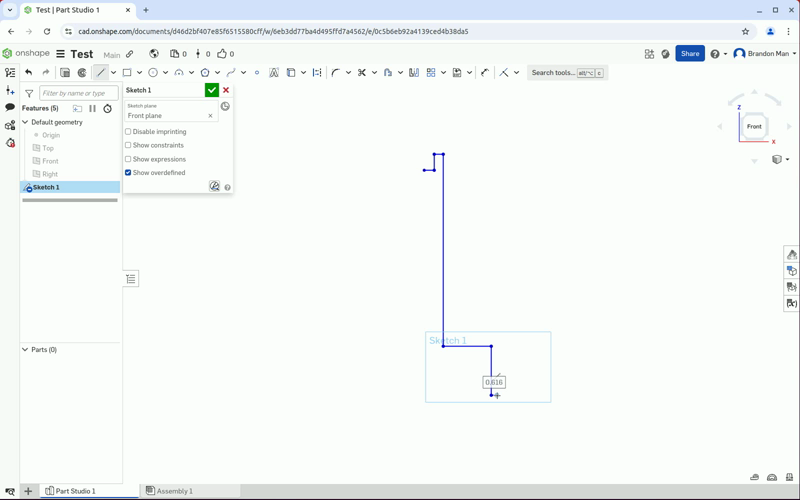
scroll(-6)
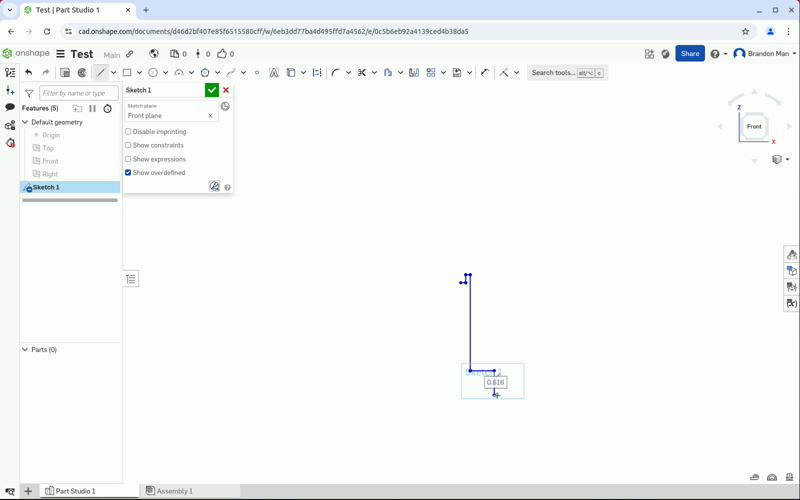
key_up(shift)
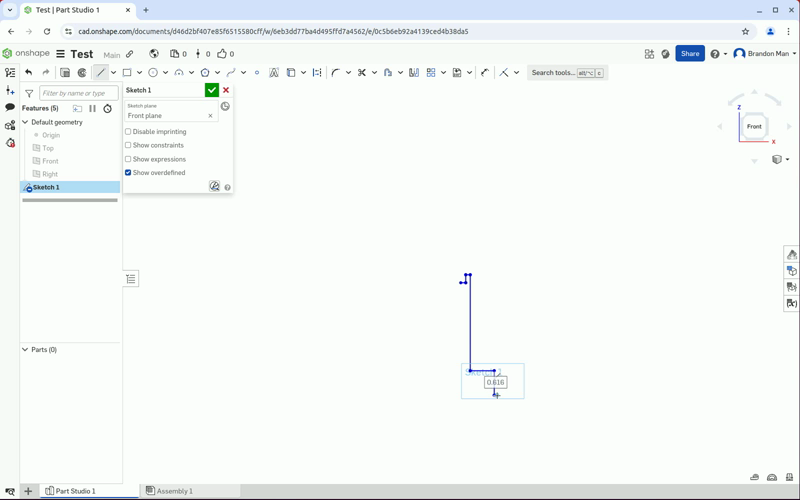
key_down(shift)
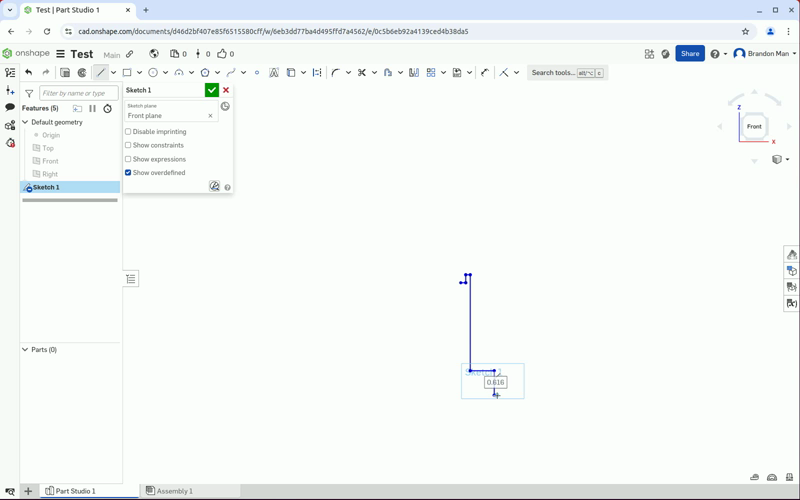
mouse_move(527, 395)
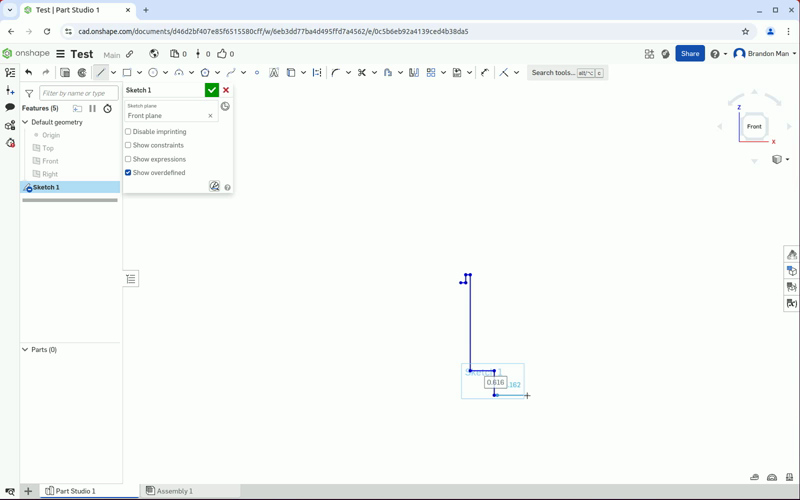
mouse_move(497, 365)
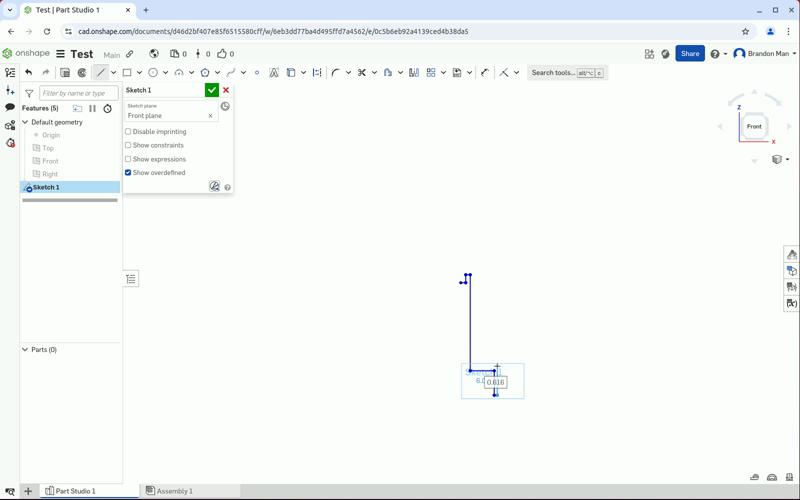
click(497, 365)
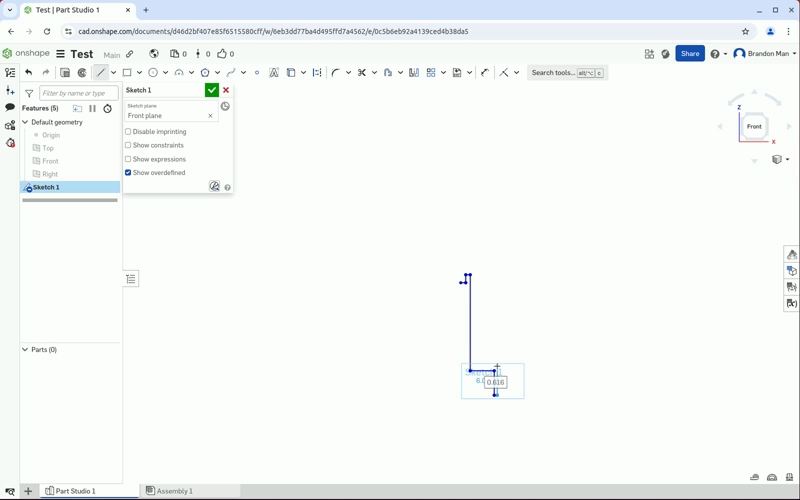
key_up(shift)
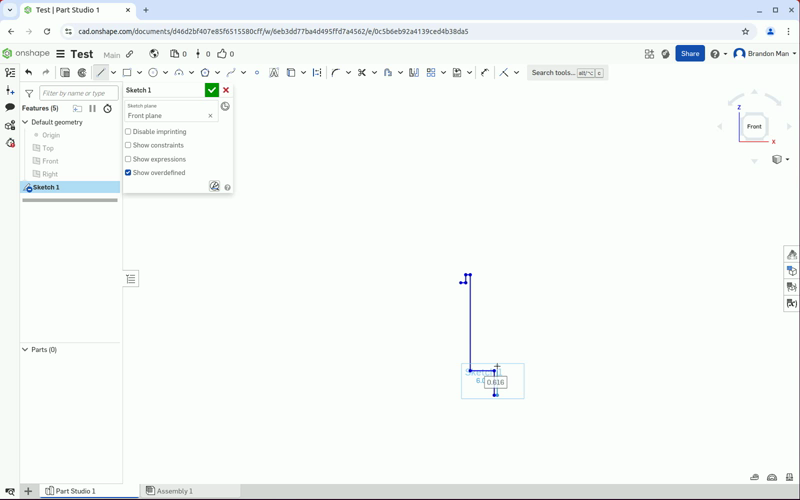
key_down(shift)
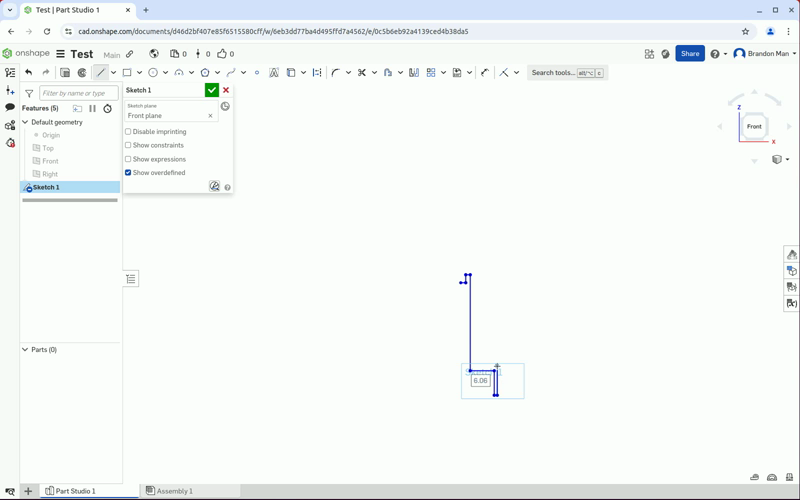
mouse_move(527, 365)
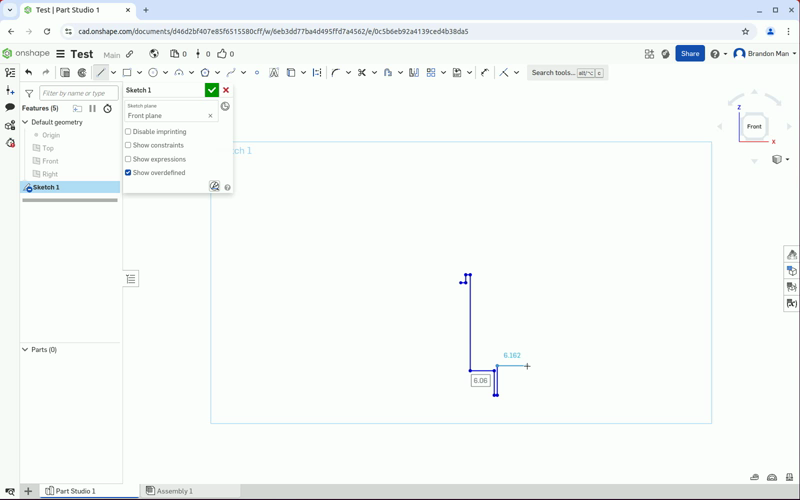
mouse_move(474, 365)
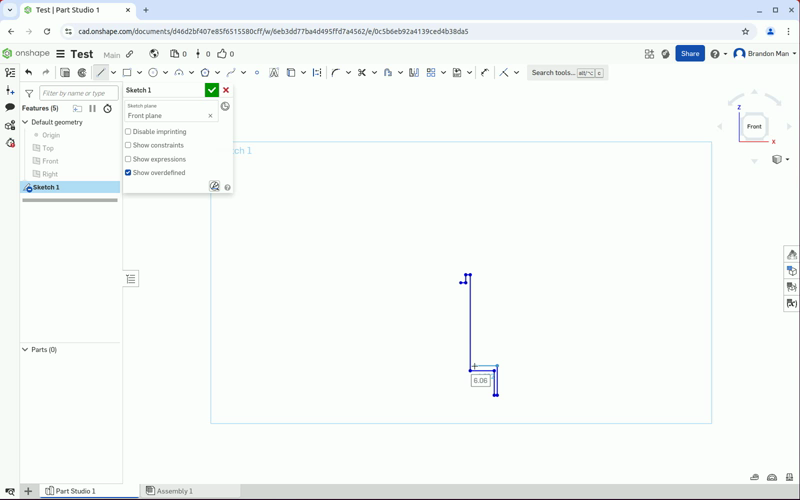
click(474, 365)
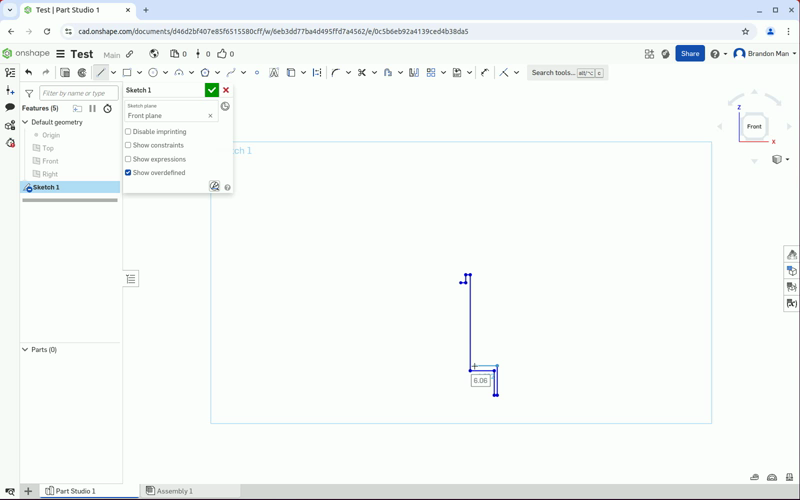
key_up(shift)
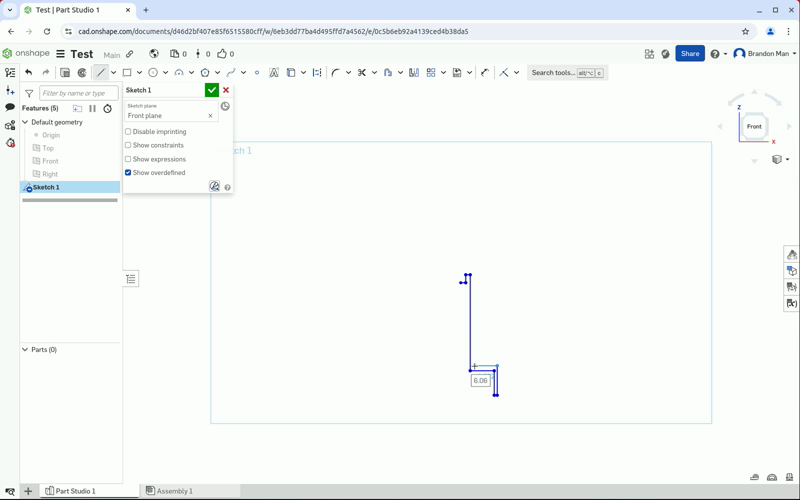
key_down(shift)
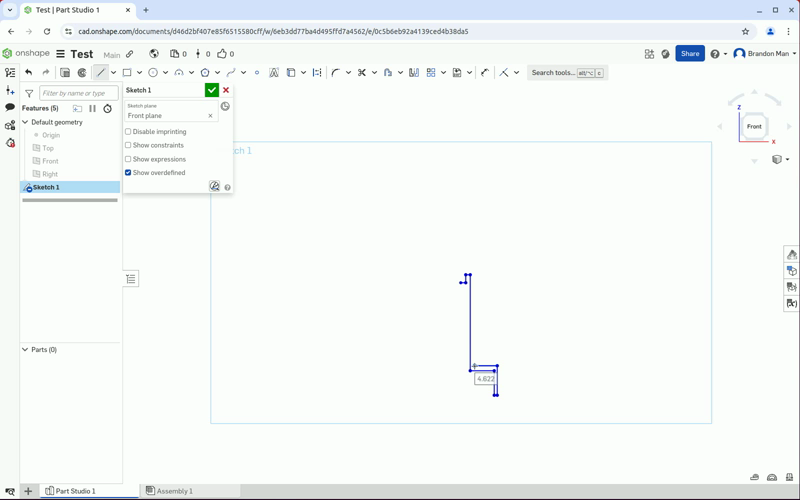
mouse_move(474, 270)
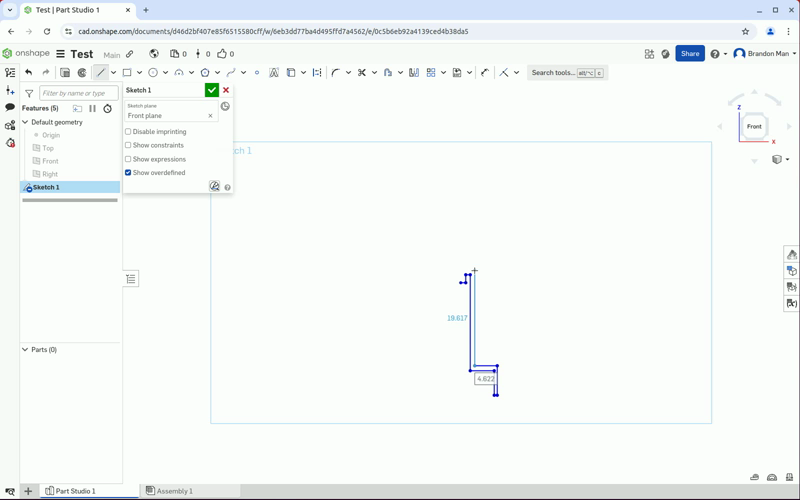
click(474, 270)
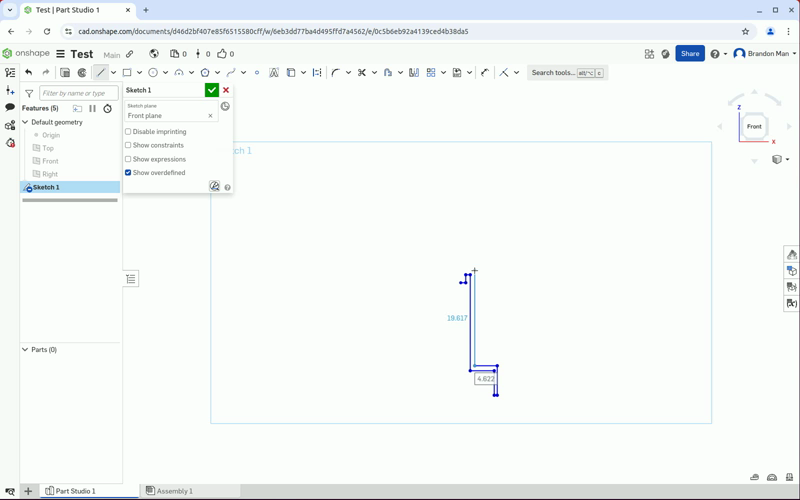
key_up(shift)
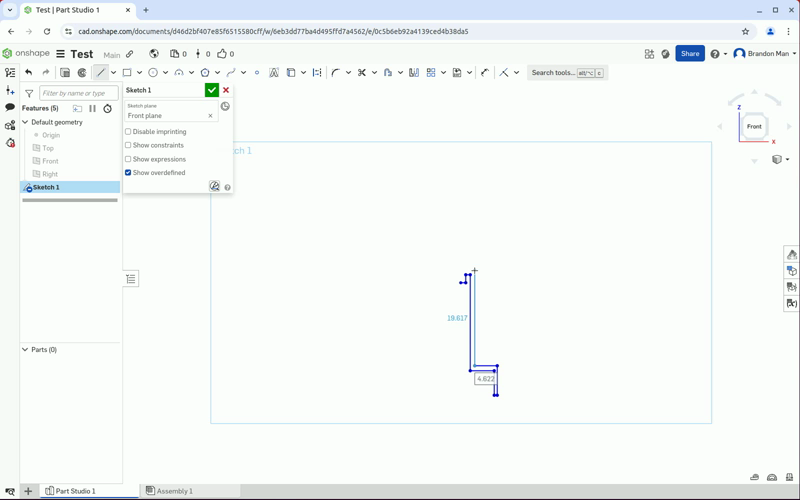
key_down(shift)
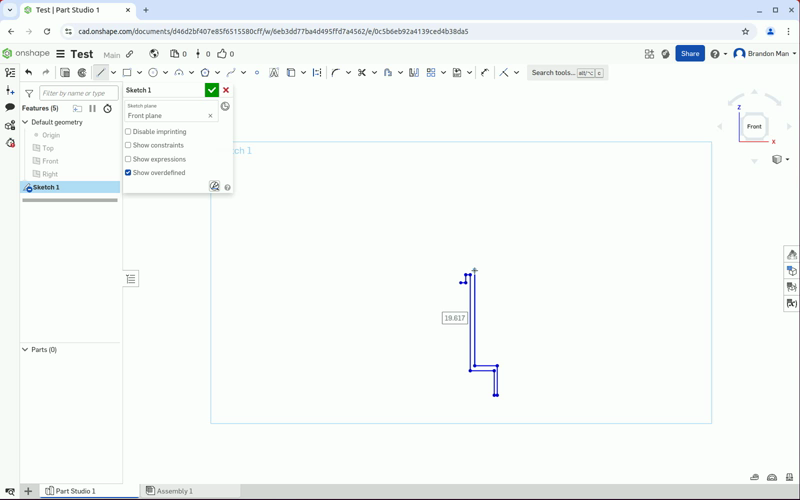
mouse_move(504, 270)
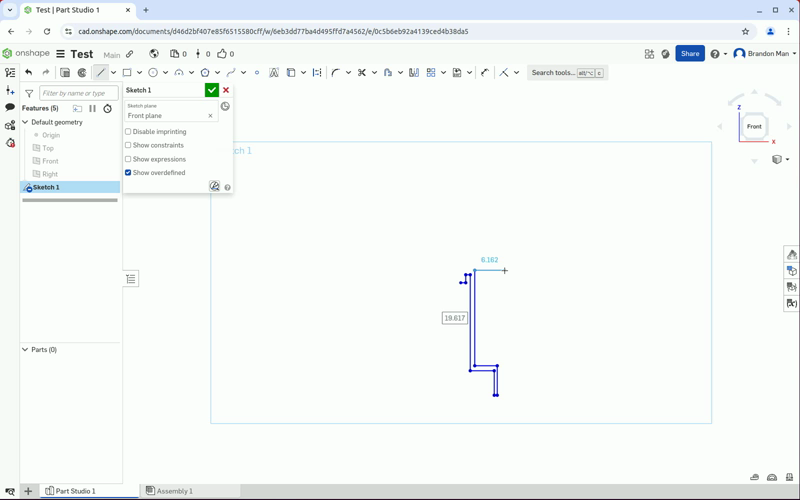
mouse_move(460, 270)
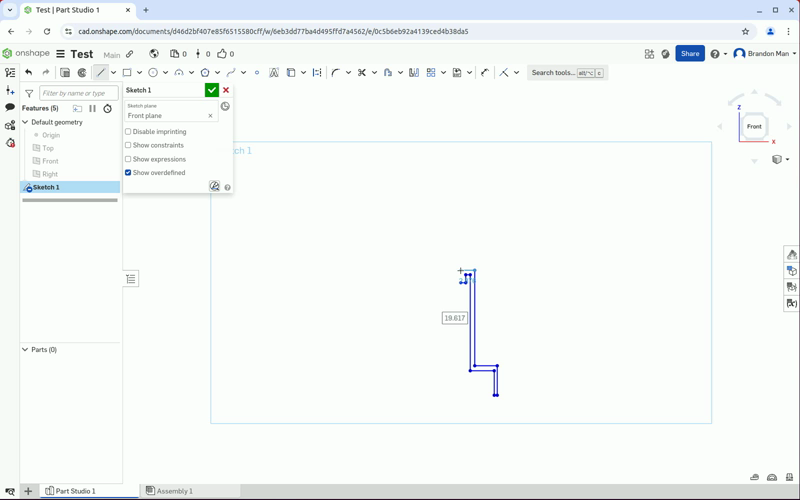
click(460, 270)
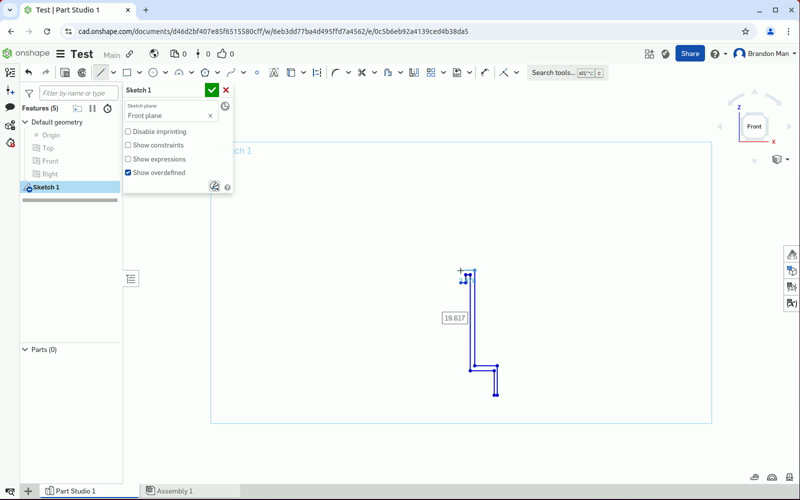
key_up(shift)
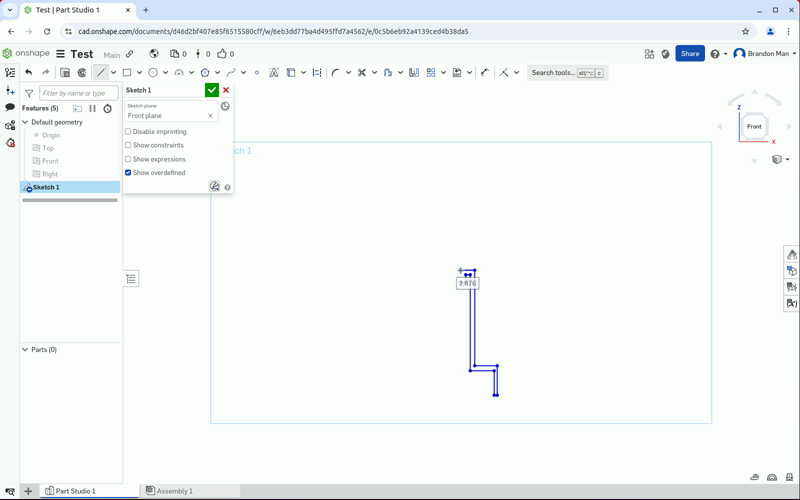
mouse_move(490, 270)
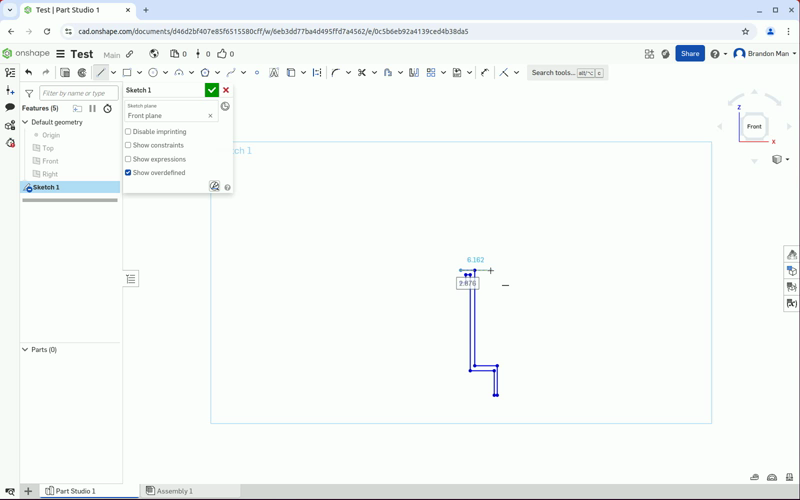
key_down(shift)
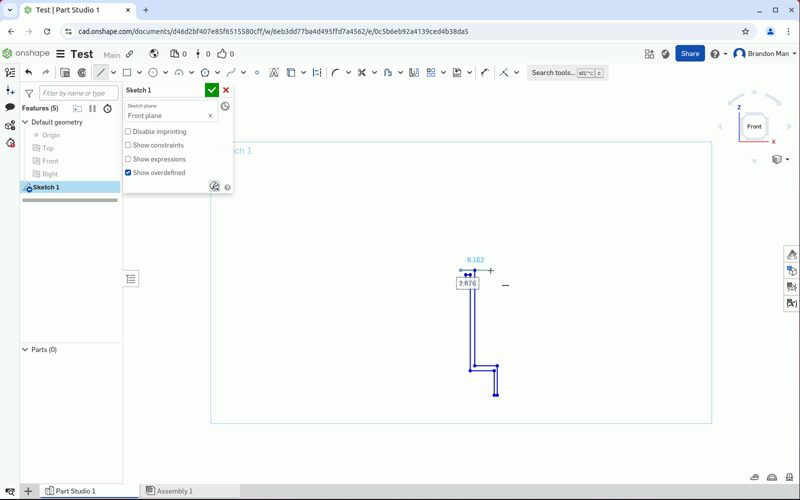
mouse_move(460, 282)
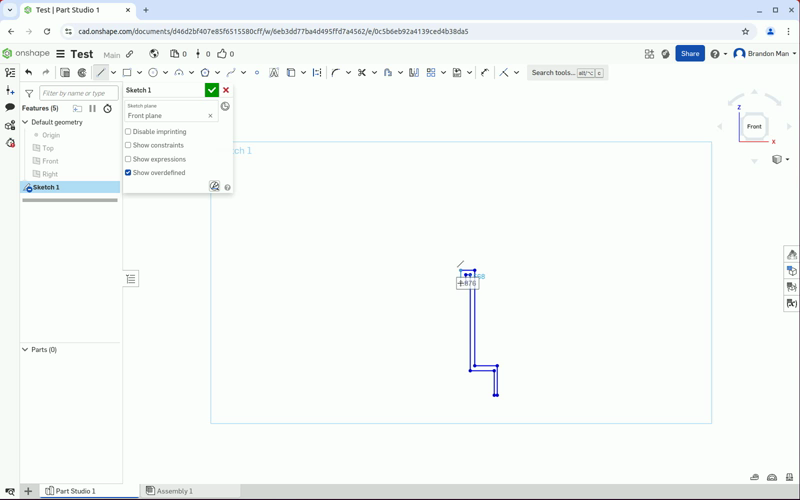
key_up(shift)
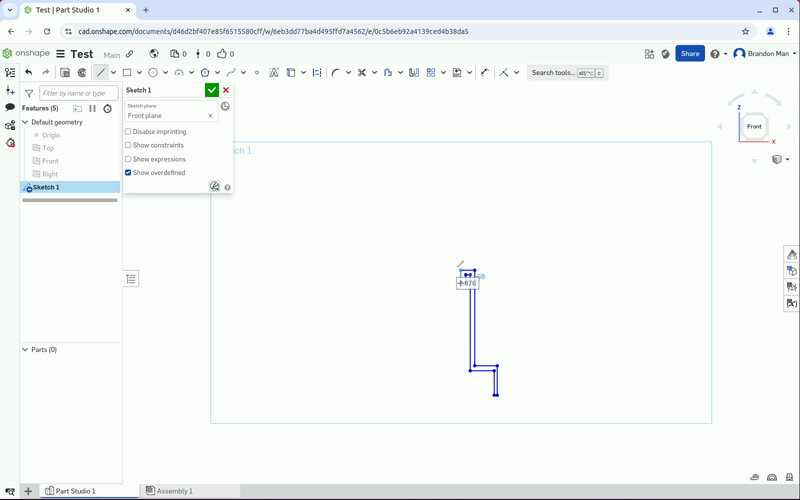
click(460, 282)
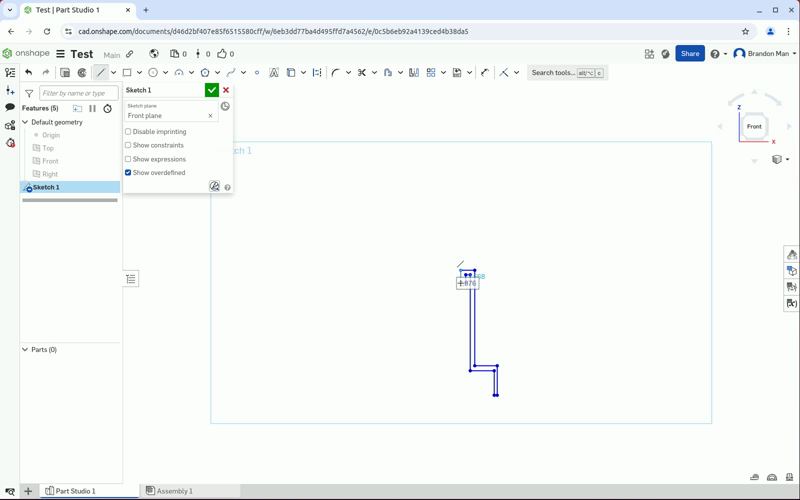
key(esc)
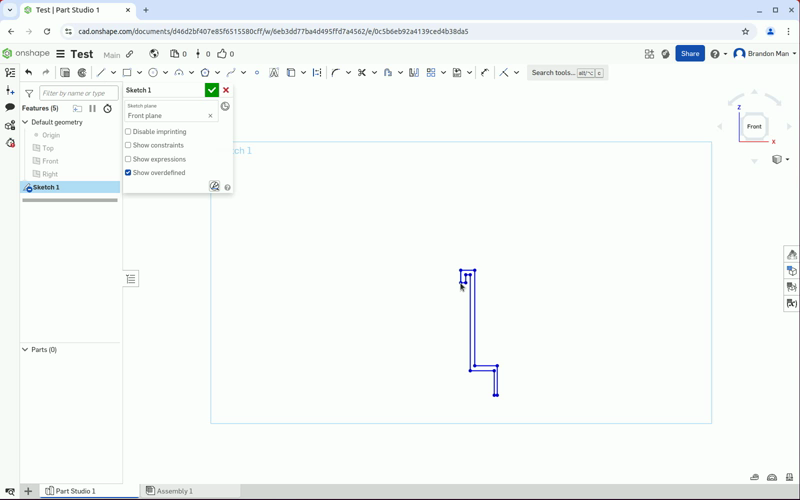
mouse_move(473, 344)
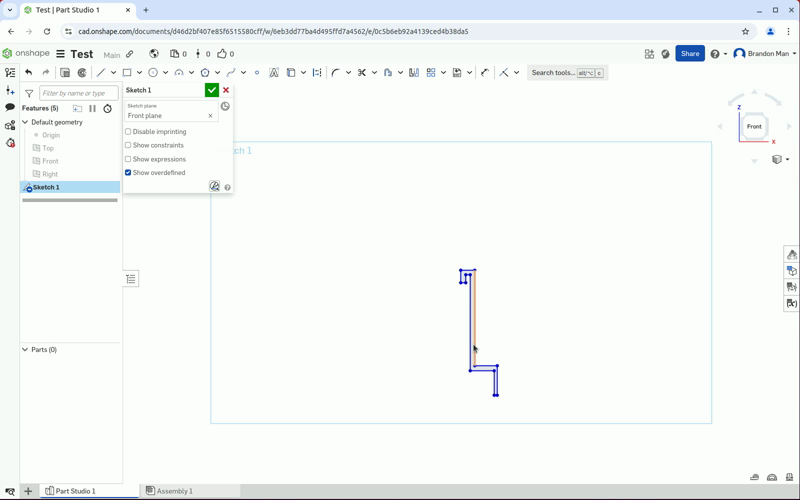
scroll(6)
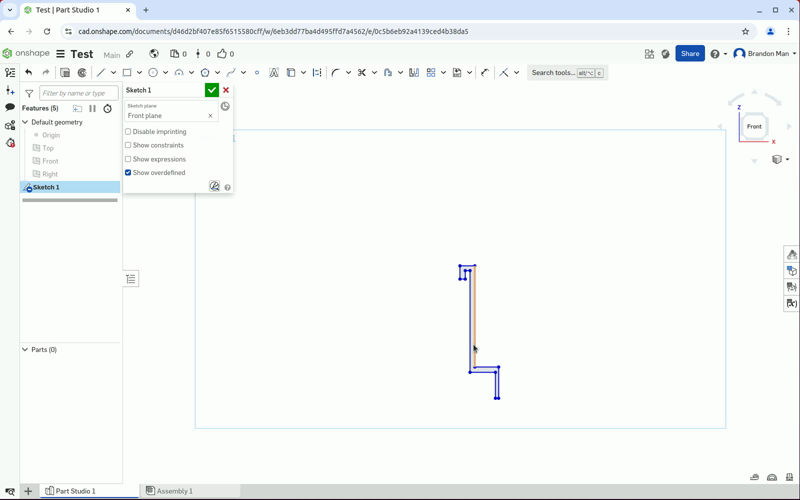
scroll(6)
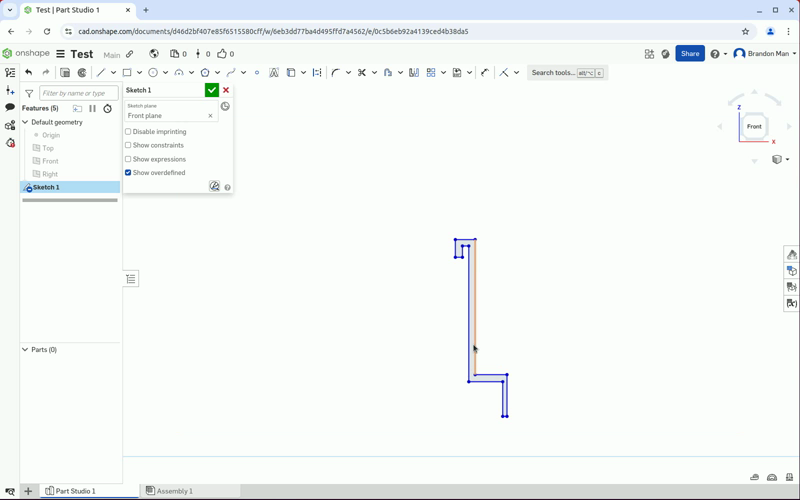
scroll(6)
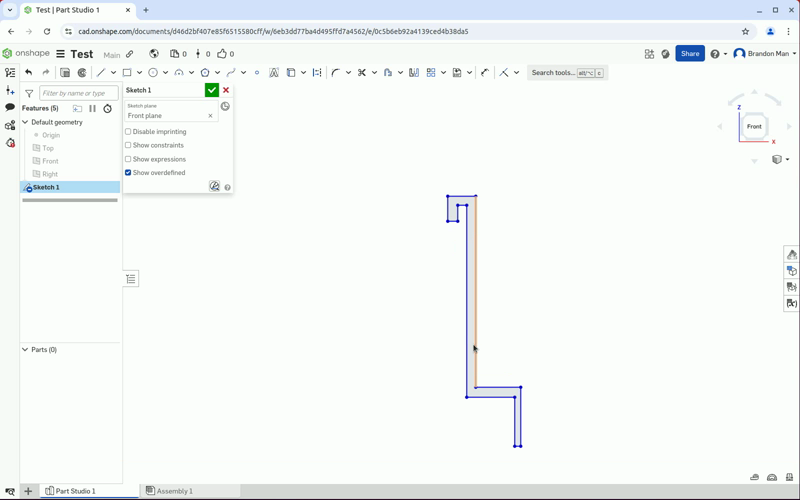
scroll(6)
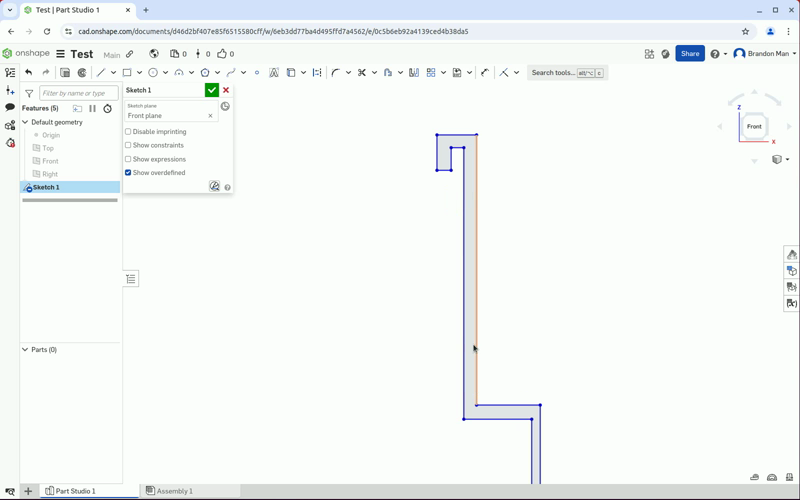
scroll(6)
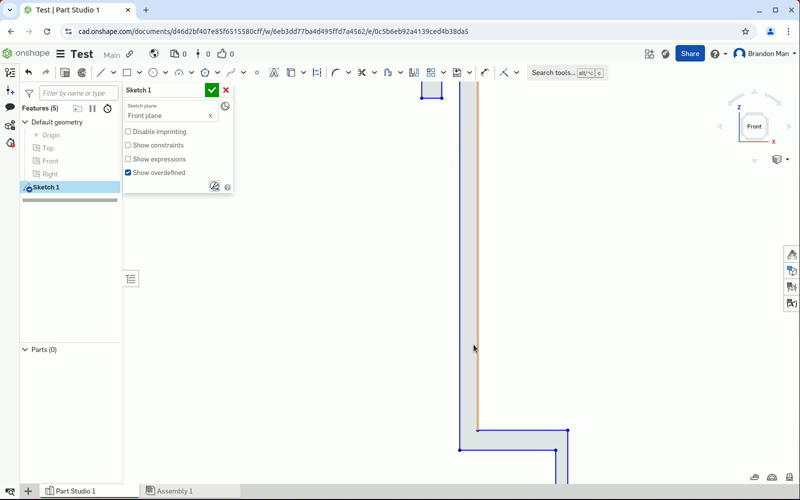
scroll(6)
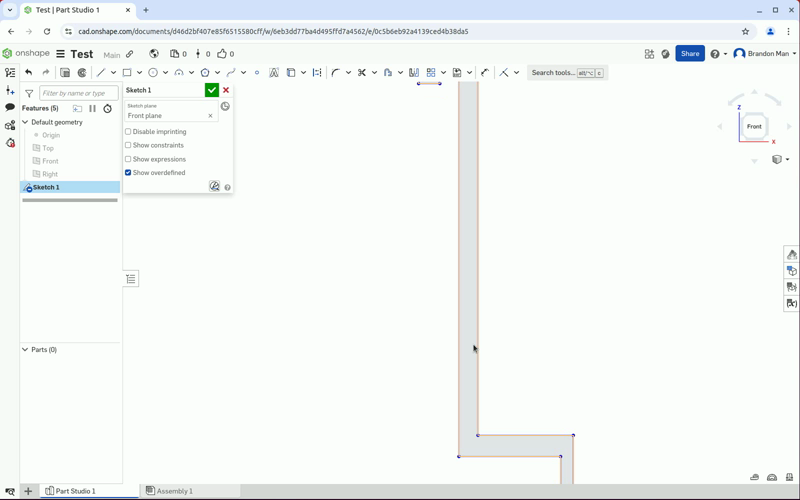
scroll(6)
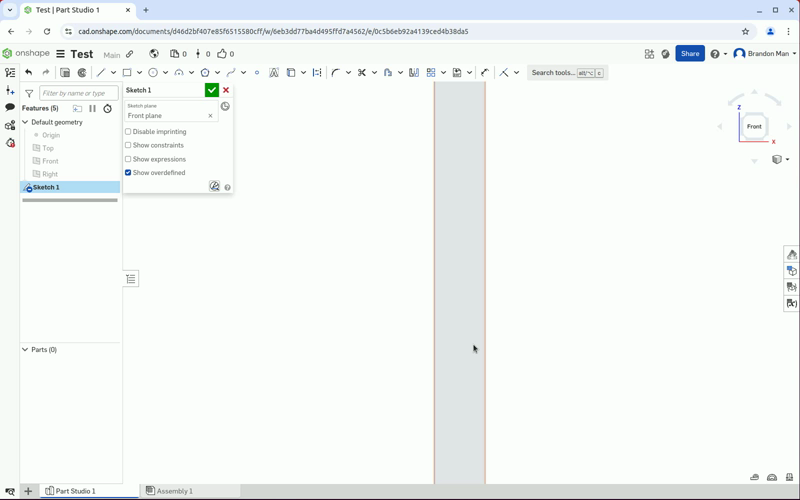
click(473, 344)
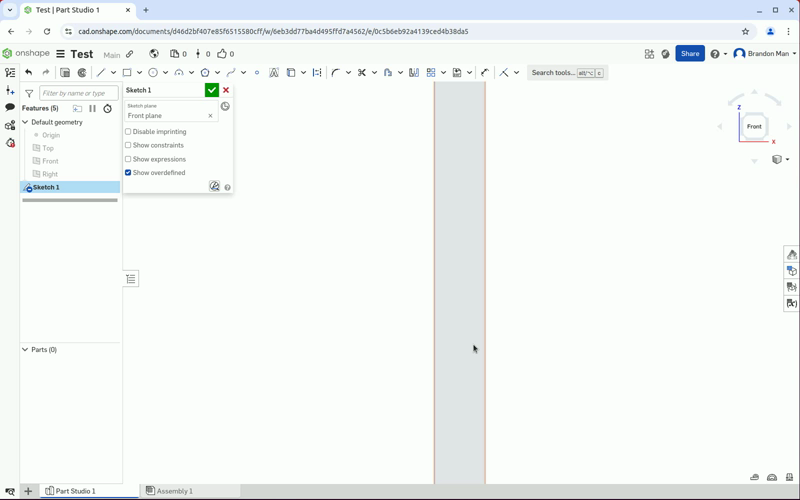
scroll(-6)
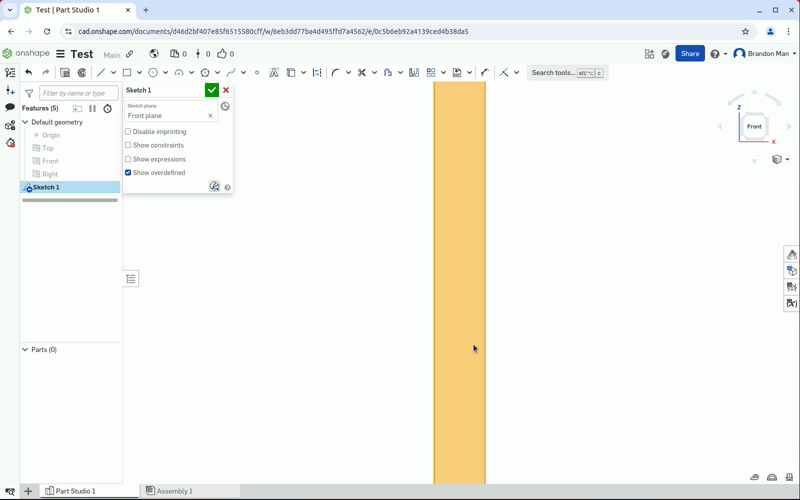
scroll(-6)
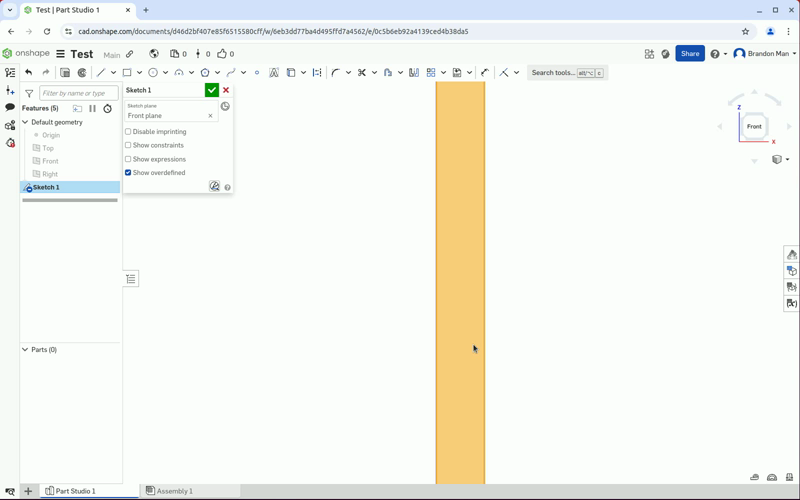
scroll(-6)
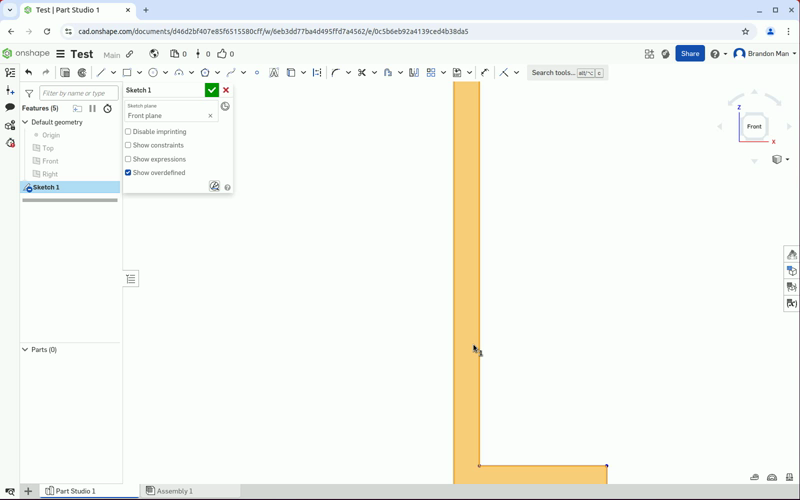
scroll(-6)
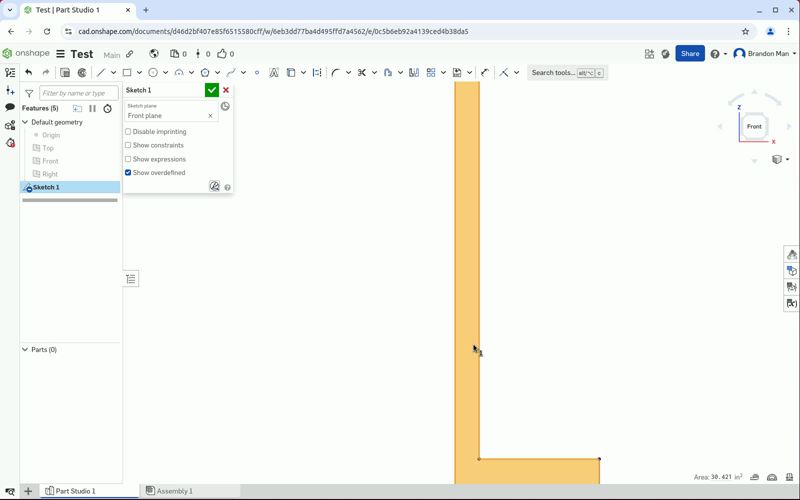
scroll(-6)
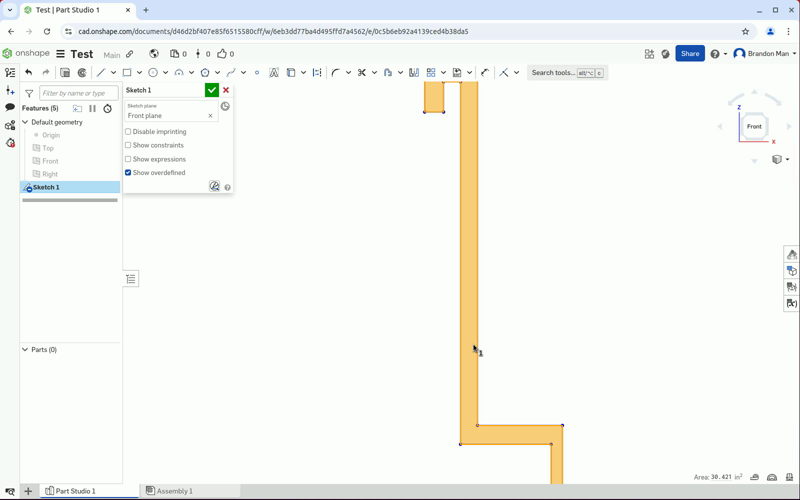
scroll(-6)
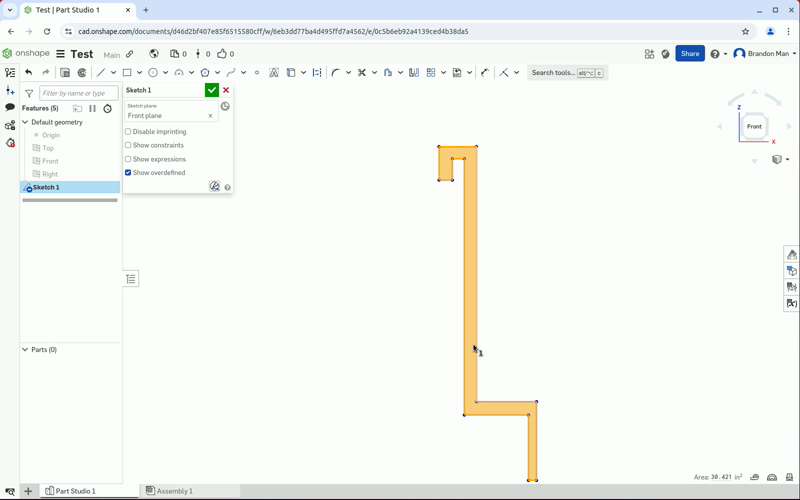
scroll(-6)
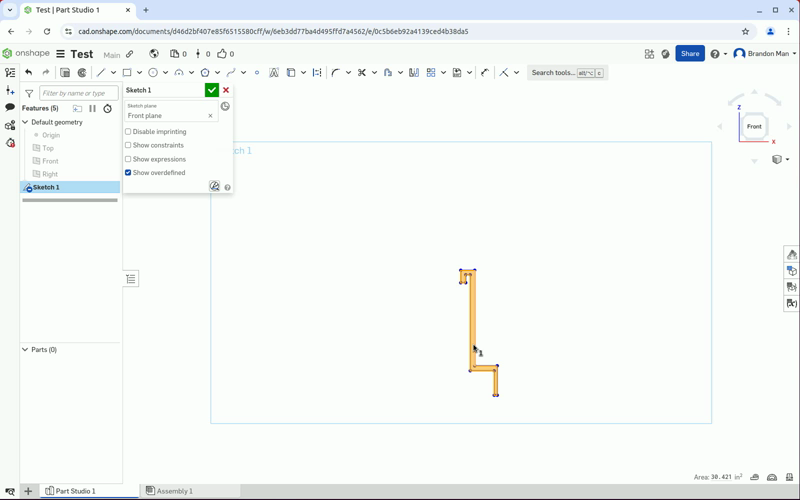
mouse_move(73, 352)
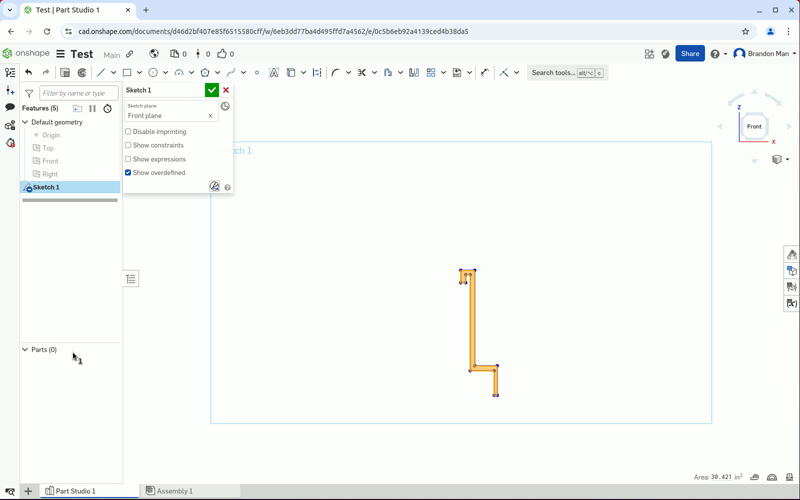
key(shift+y)
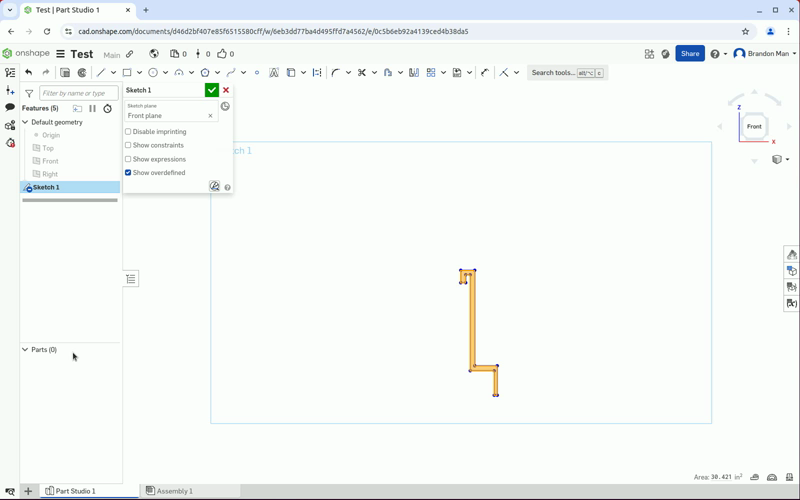
key(shift+e)
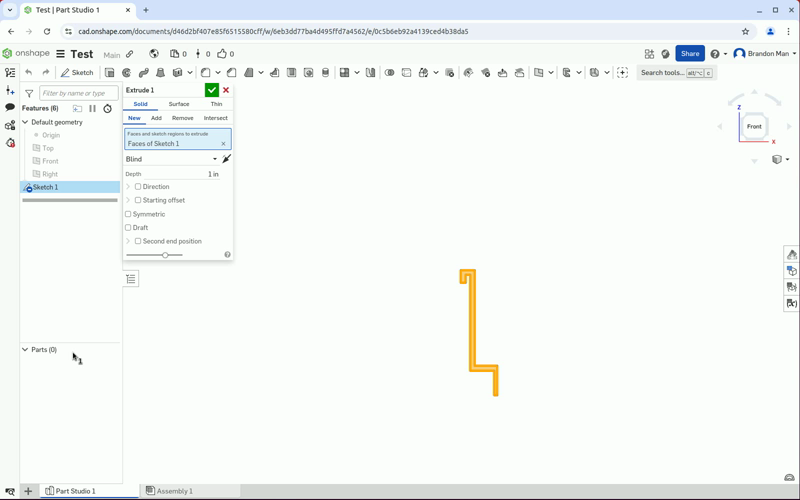
mouse_move(143, 106)
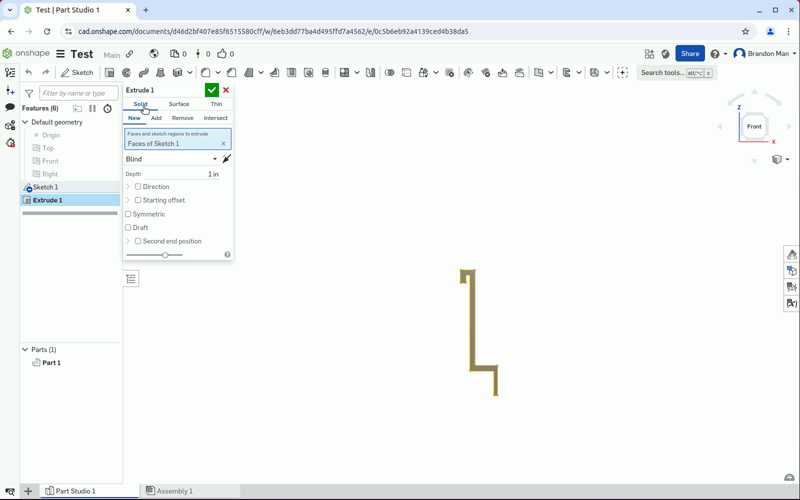
click(143, 106)
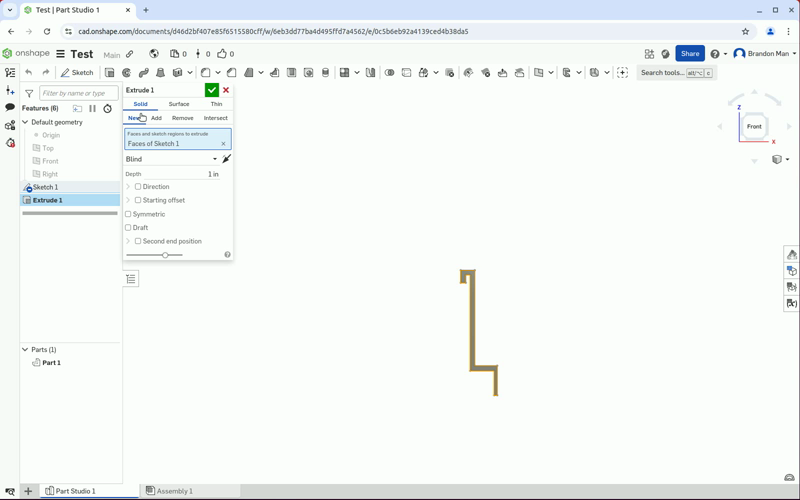
mouse_move(137, 120)
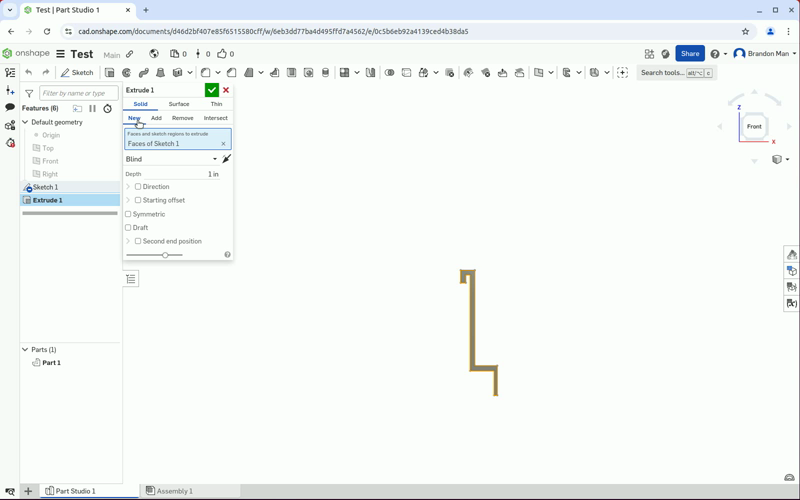
click(137, 120)
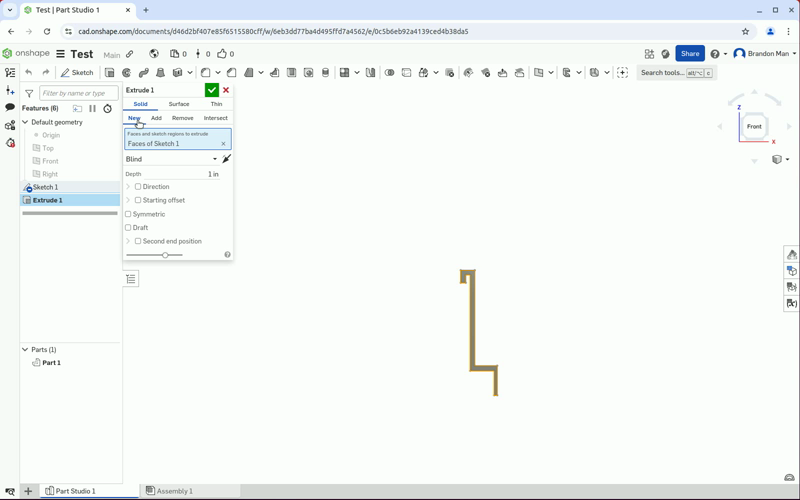
key(tab, 4)
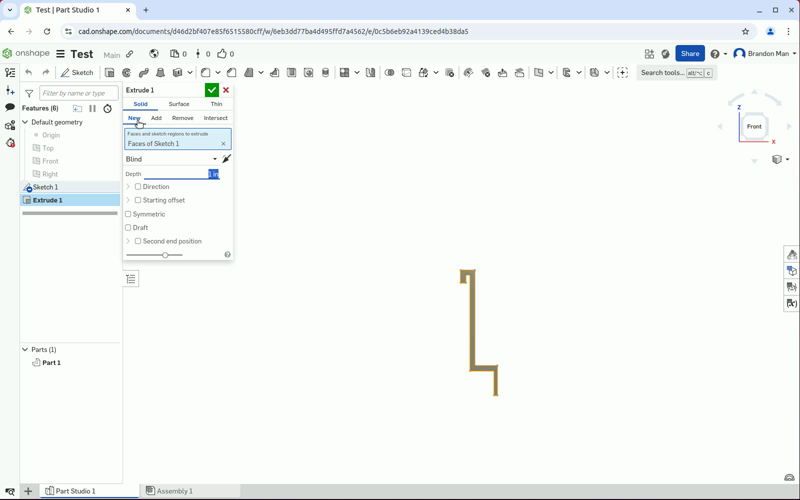
text(6.981)
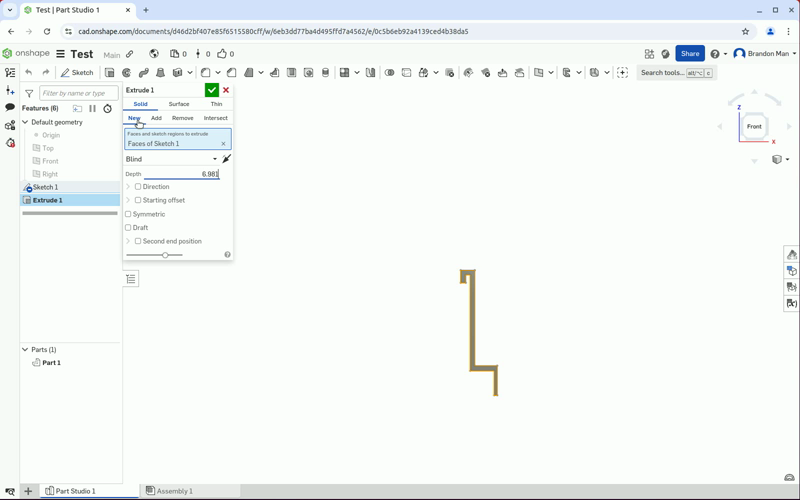
key(enter)
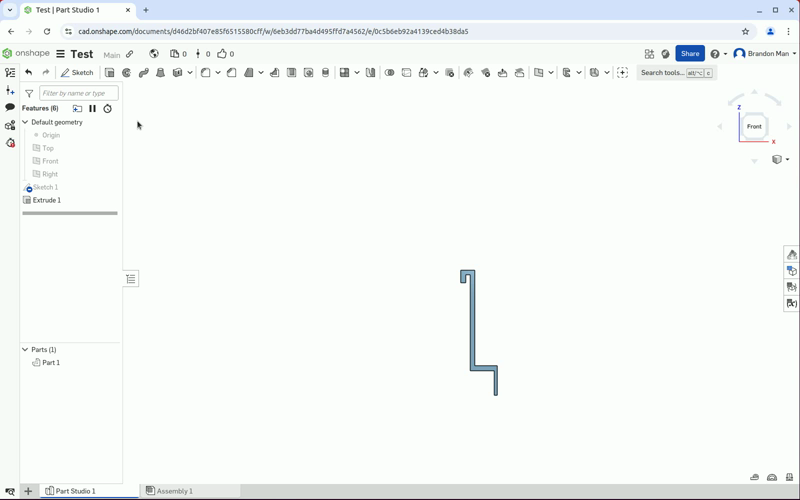
key(shift+h)
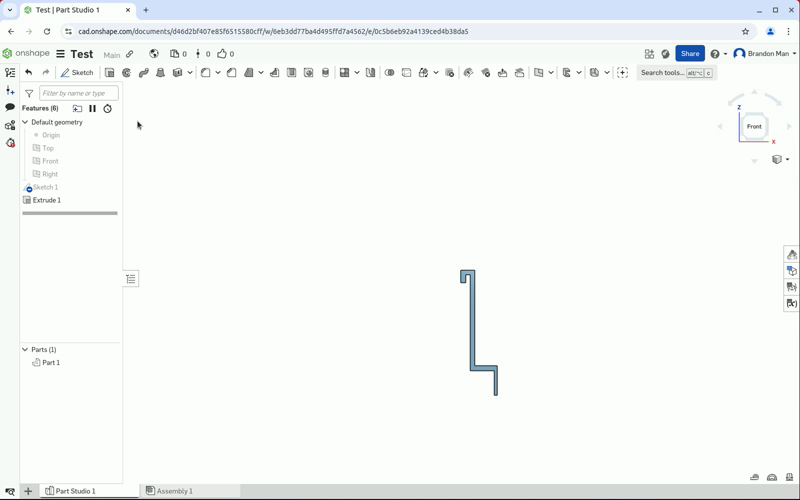
key(shift+h)
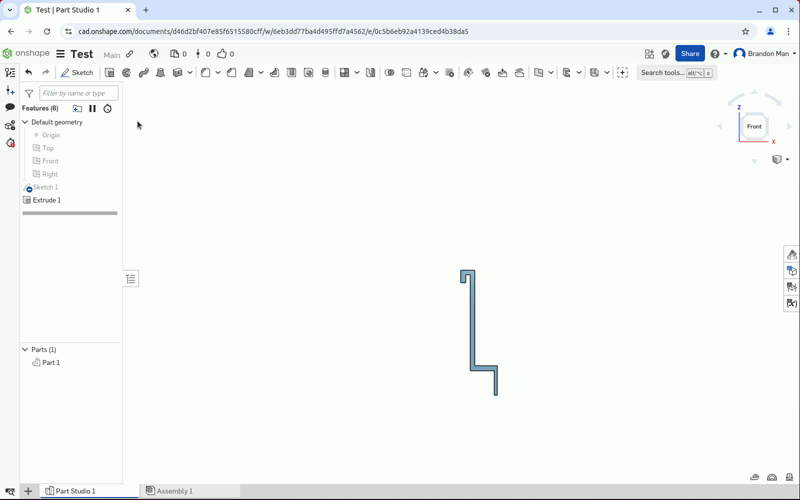
mouse_move(73, 189)
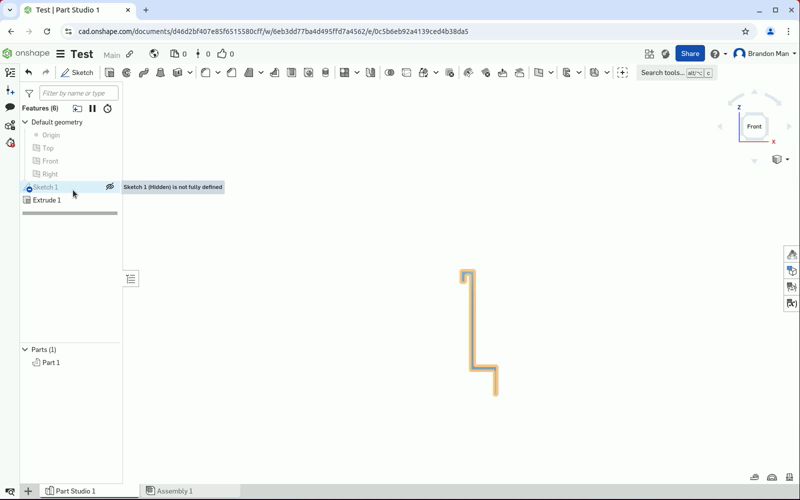
click(73, 189)
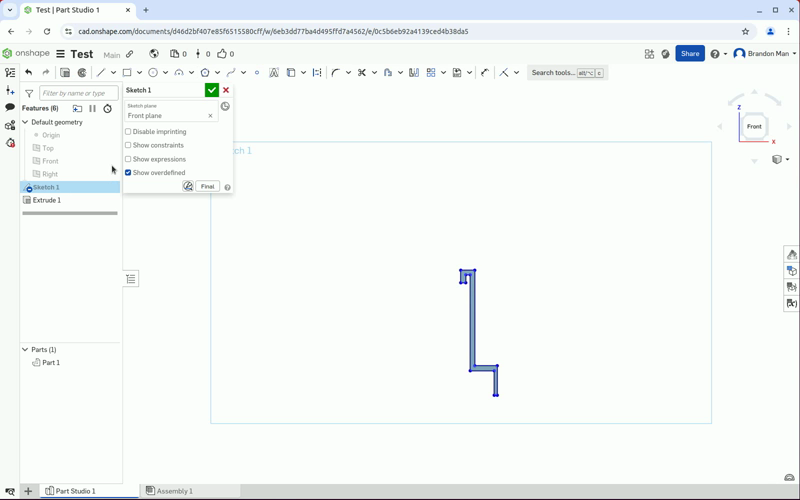
mouse_move(229, 92)
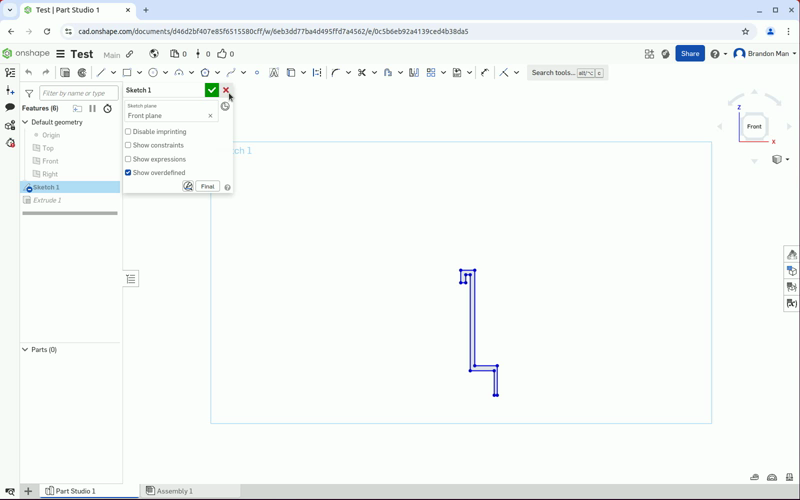
click(229, 92)
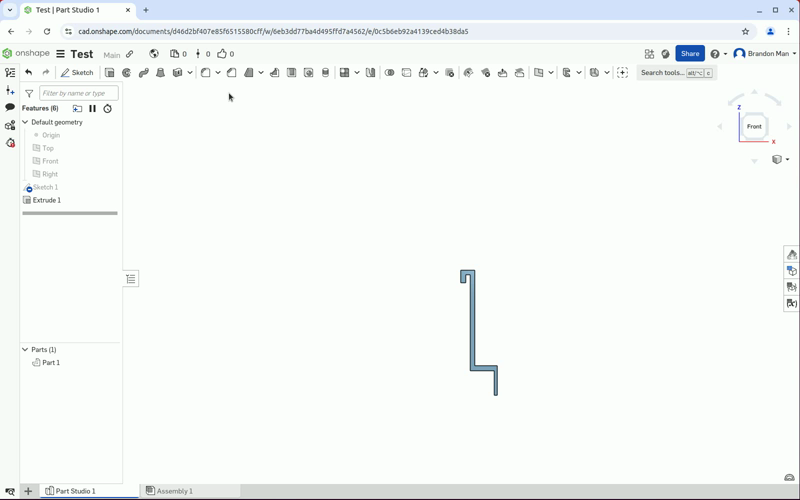
mouse_move(73, 352)
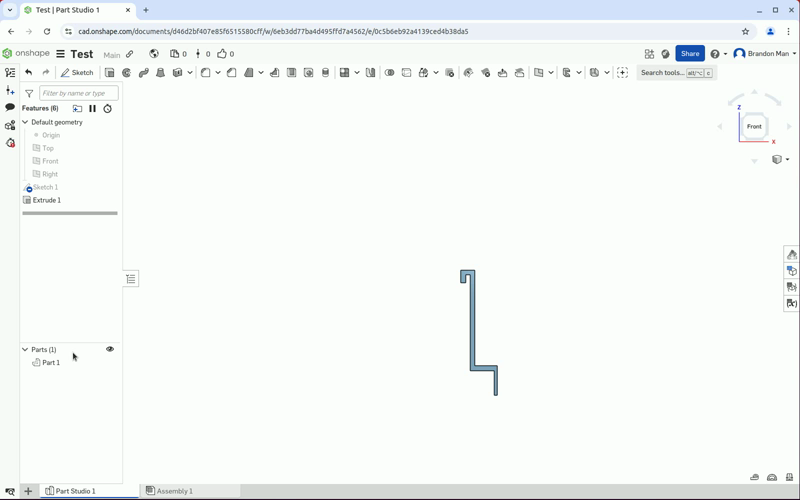
key(y)
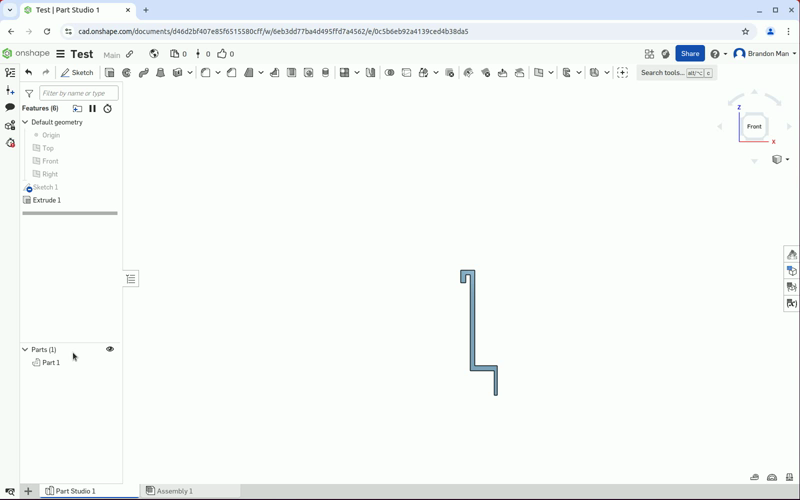
key(shift+p)
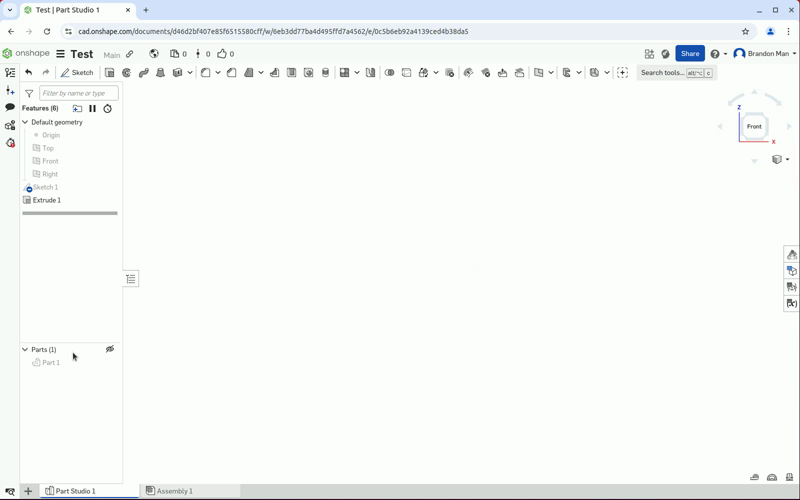
key(space)
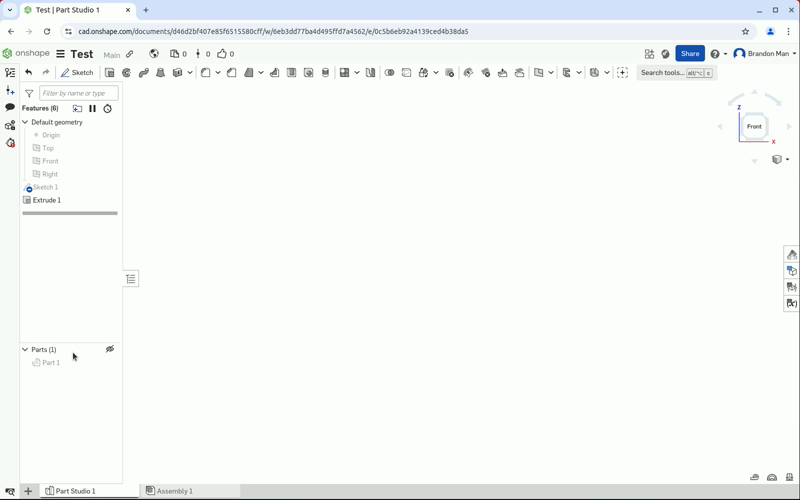
key_down(shift)
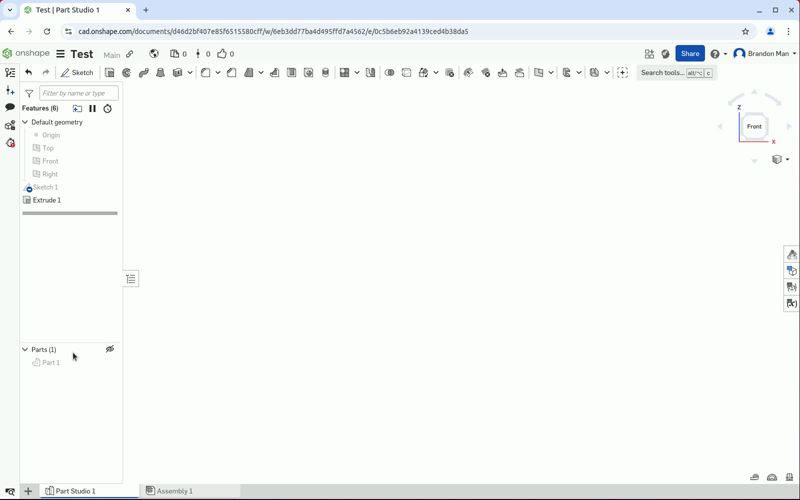
key(left)
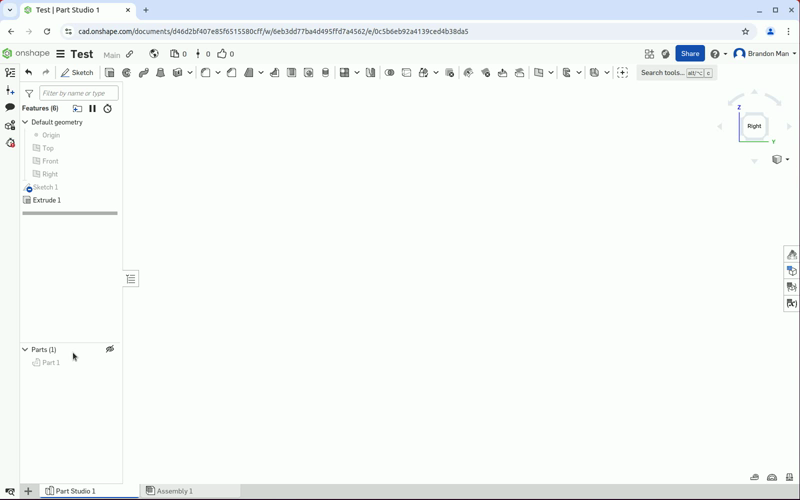
key_up(shift)
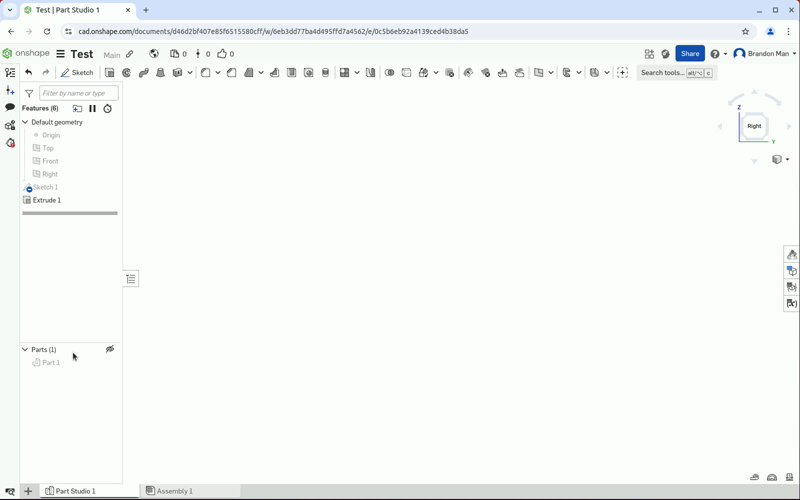
mouse_move(73, 352)
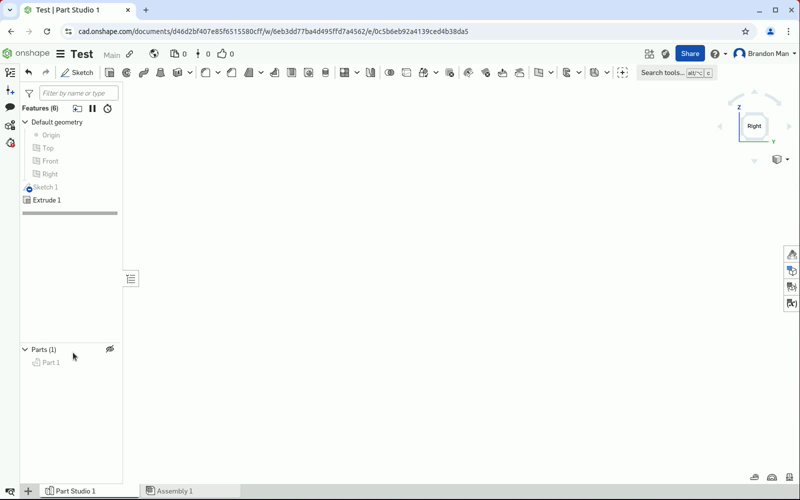
key(shift+y)
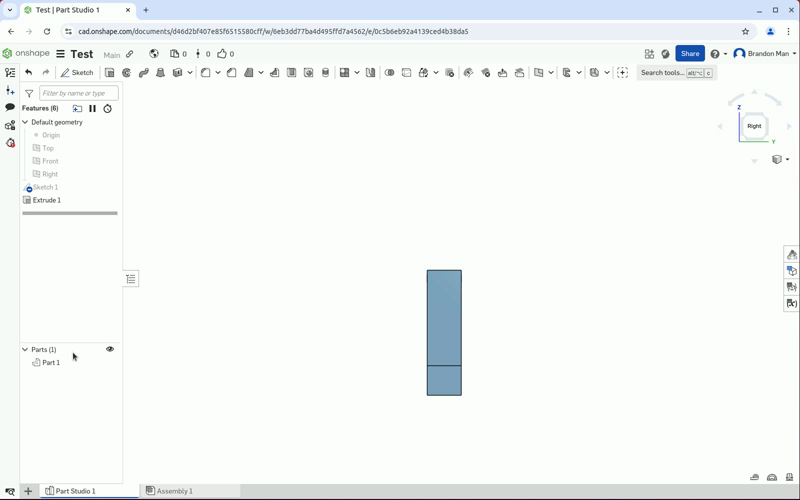
mouse_move(541, 75)
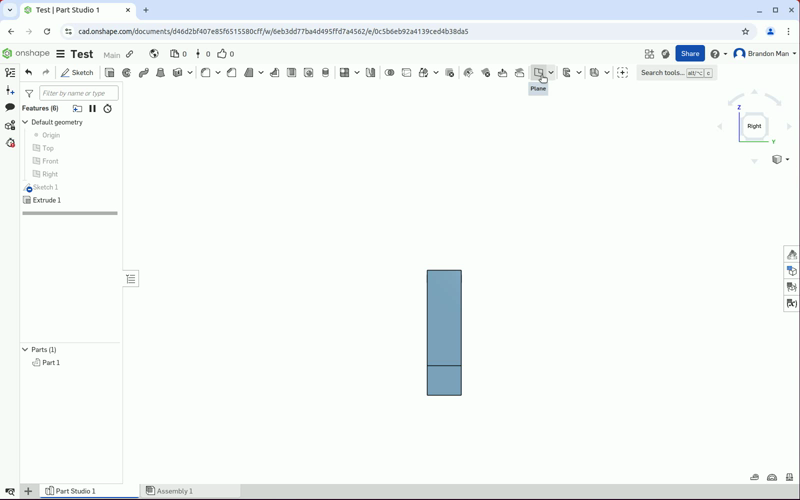
click(541, 75)
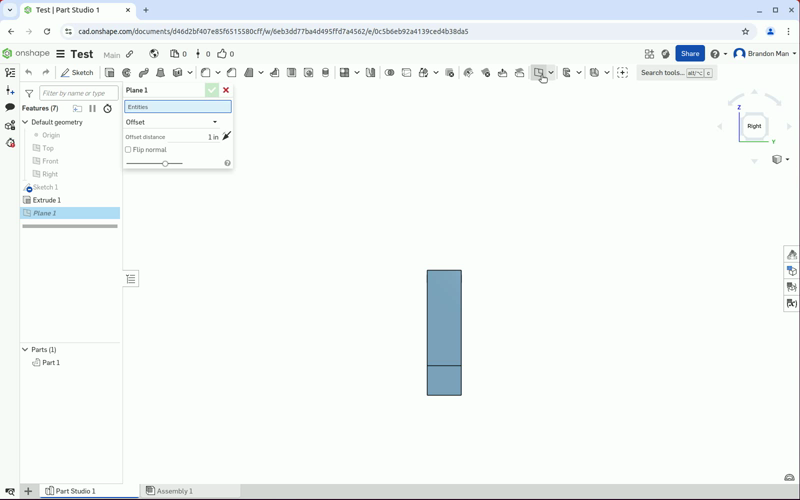
mouse_move(73, 176)
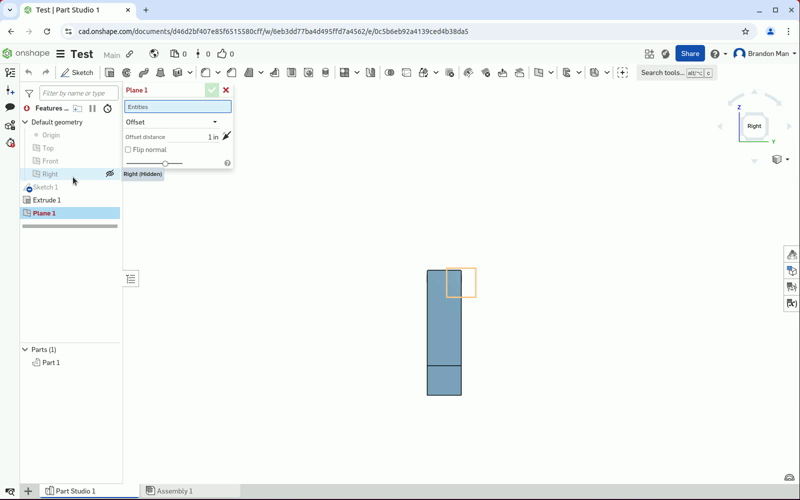
click(73, 176)
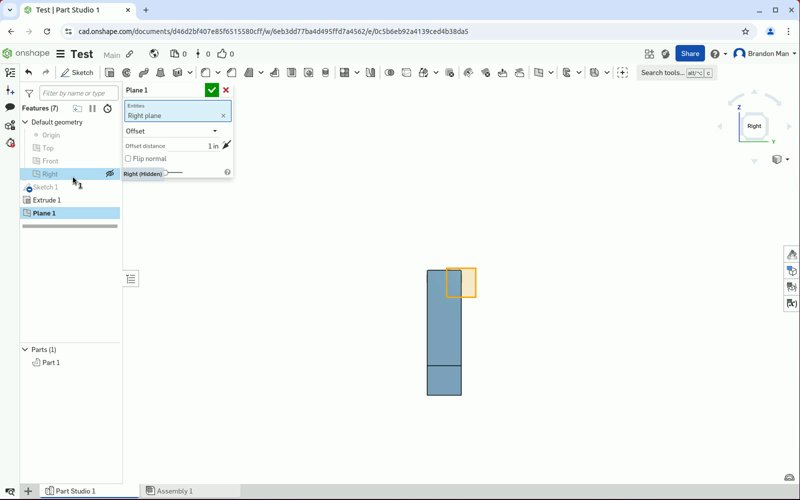
key(tab, 2)
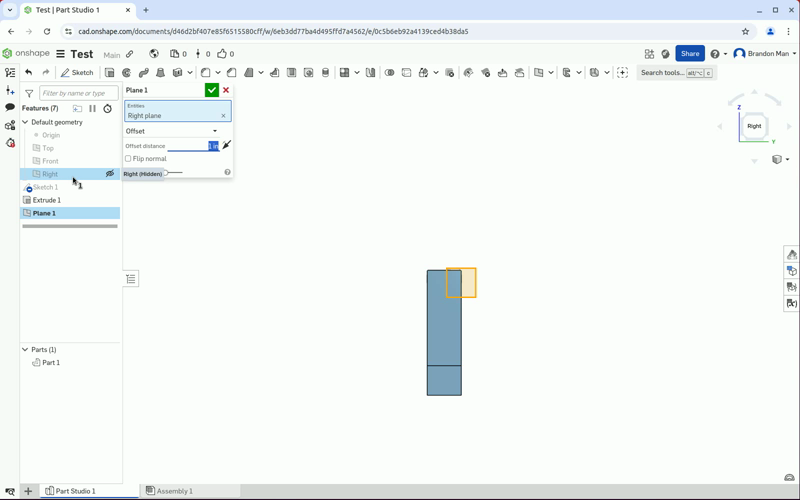
text(7.703)
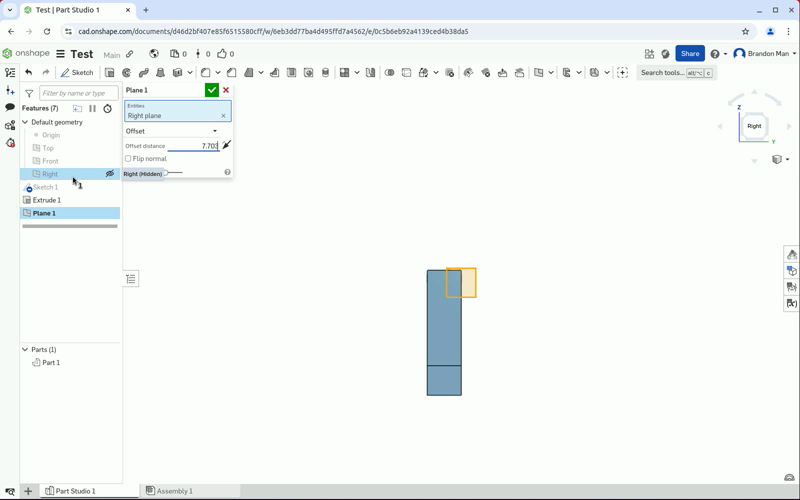
key(enter, 2)
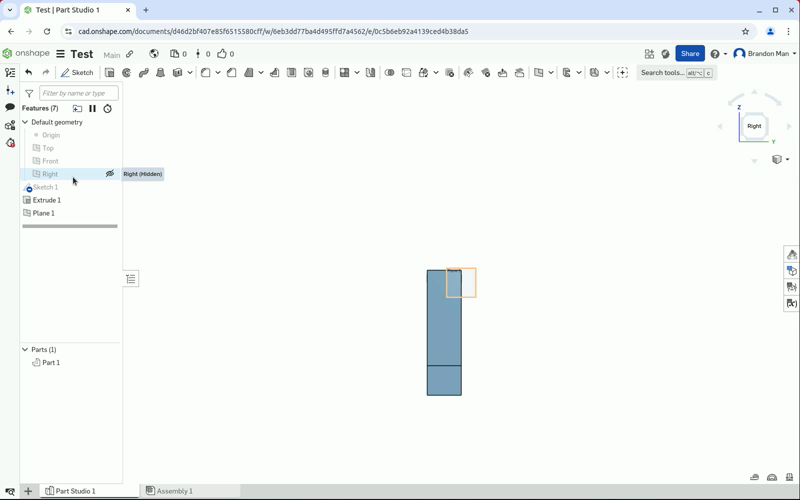
key(shift+s)
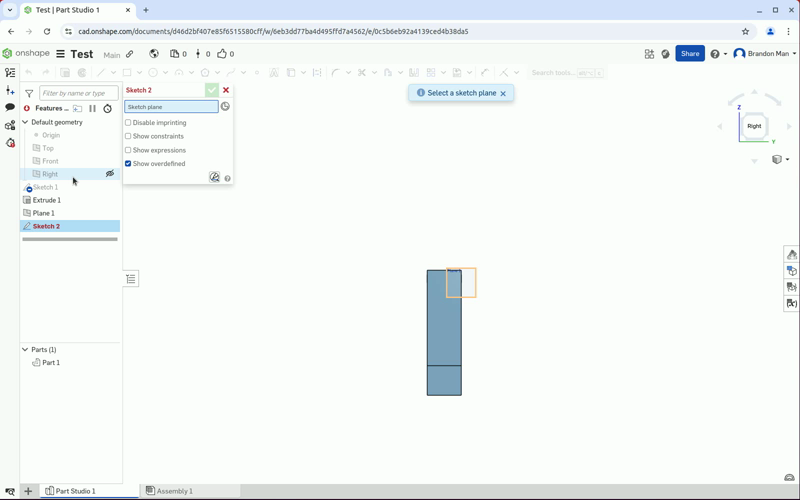
mouse_move(73, 215)
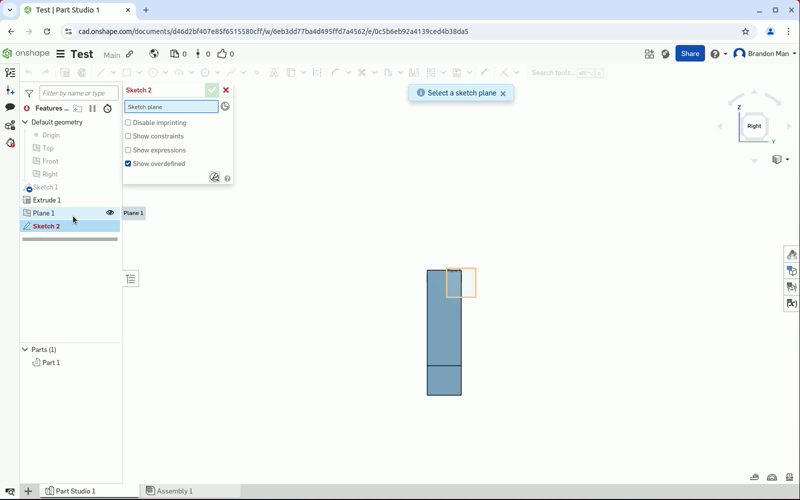
click(73, 215)
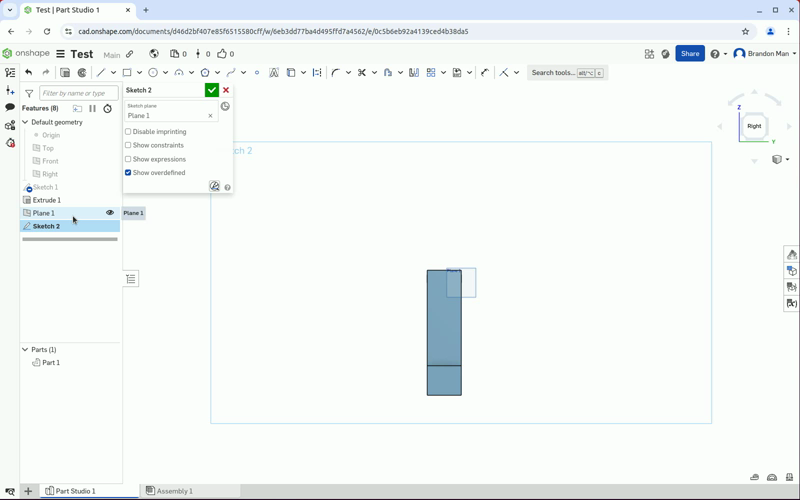
mouse_move(73, 352)
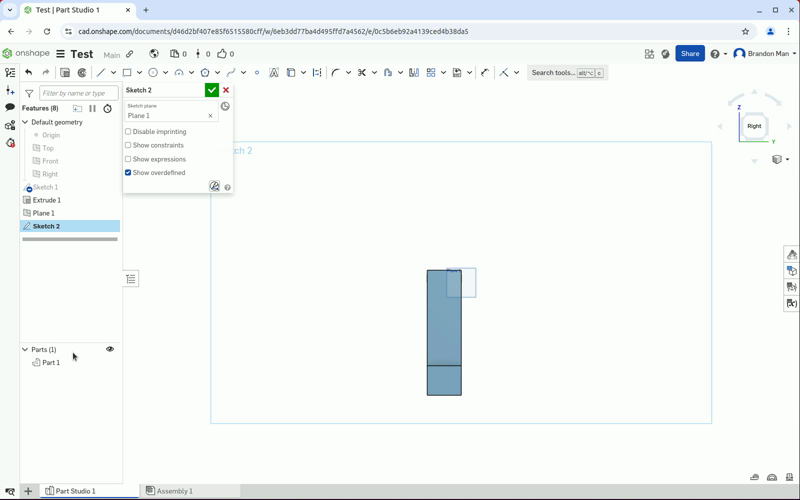
key(y)
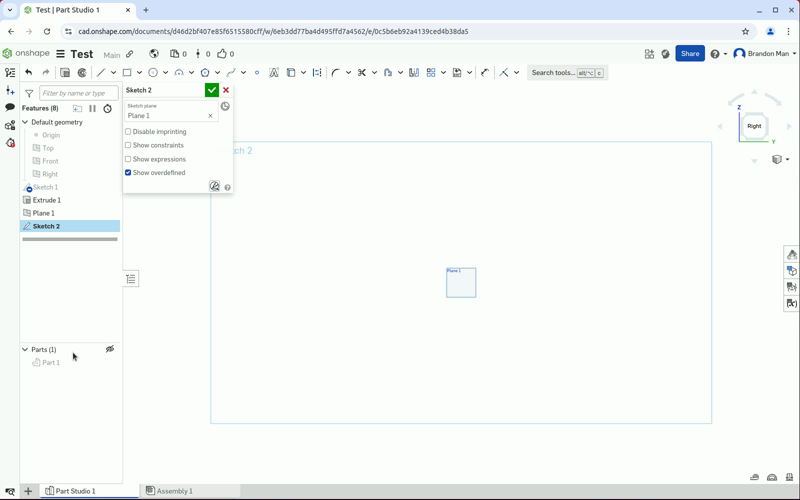
key(c)
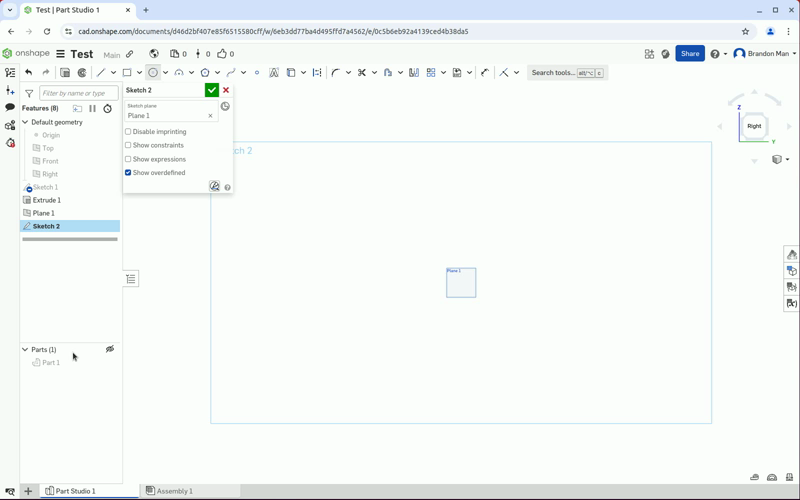
key_down(shift)
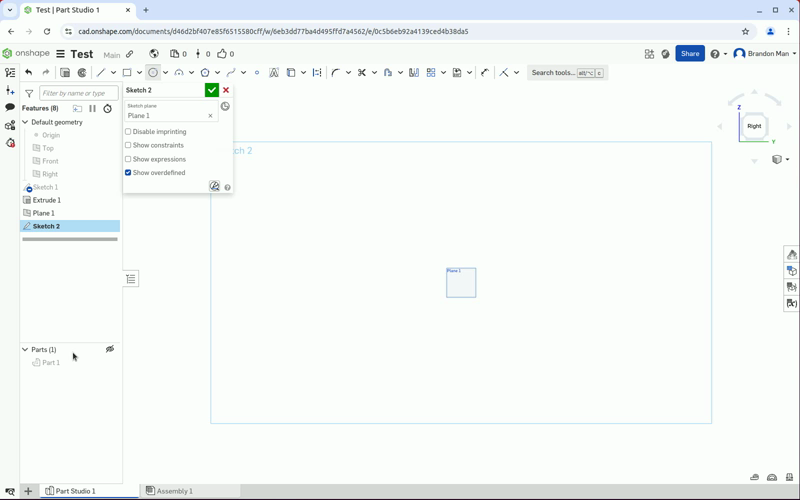
mouse_move(444, 380)
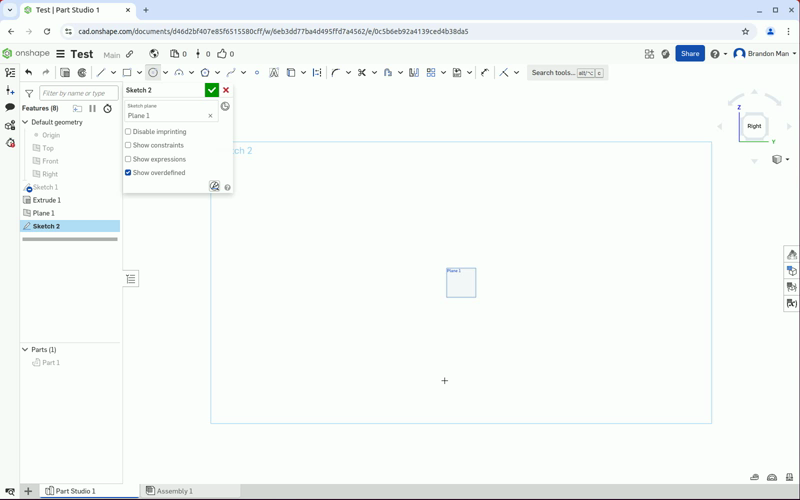
click(444, 380)
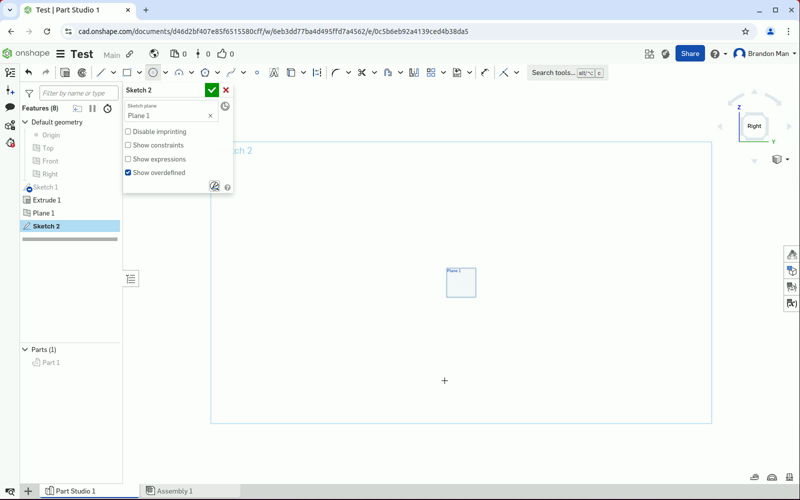
key_up(shift)
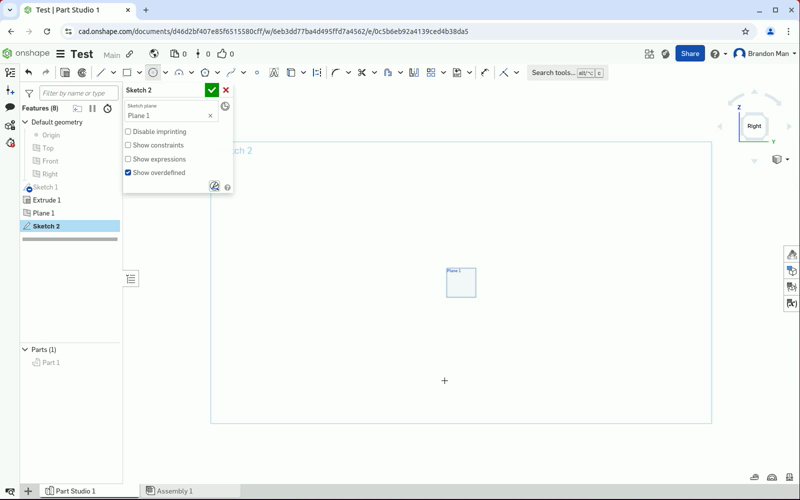
mouse_move(449, 380)
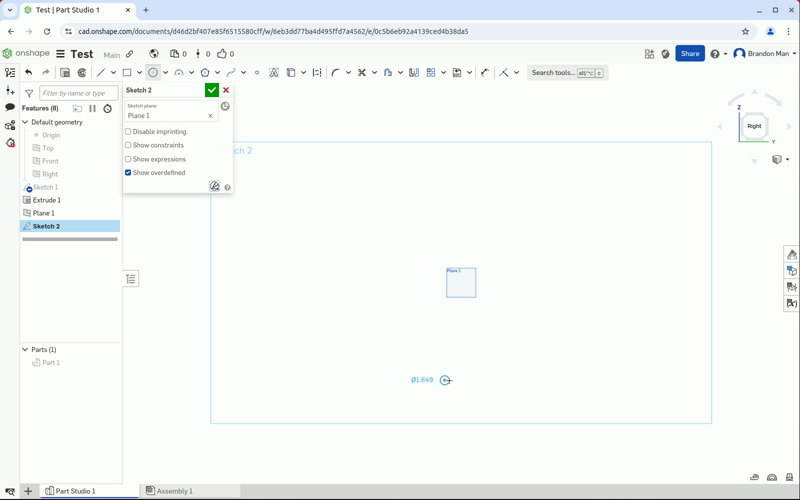
click(449, 380)
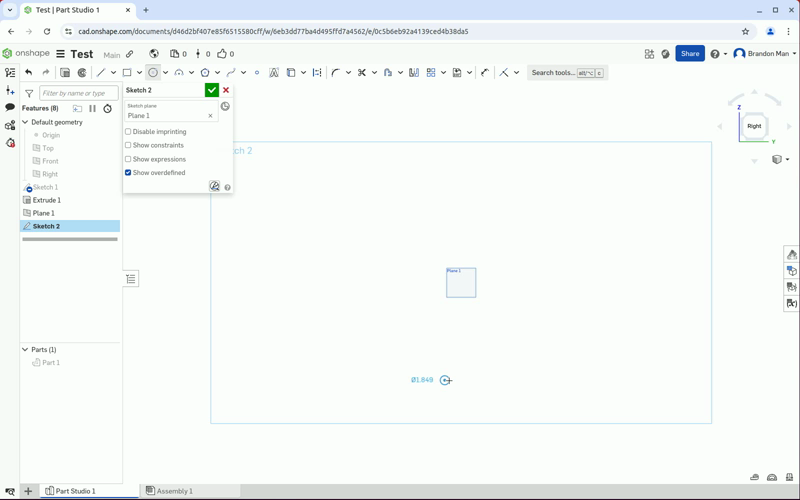
key(esc)
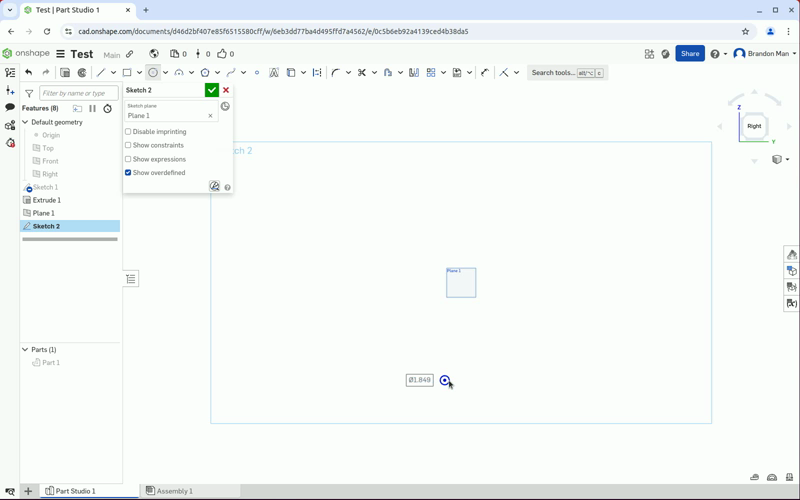
mouse_move(445, 376)
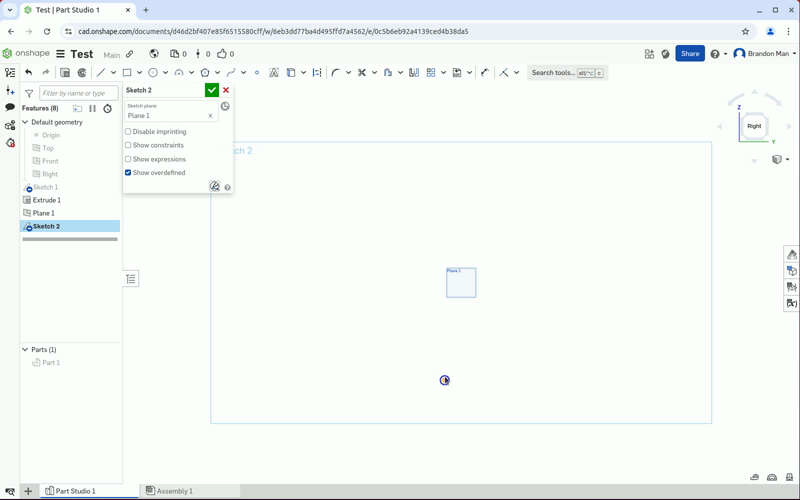
scroll(6)
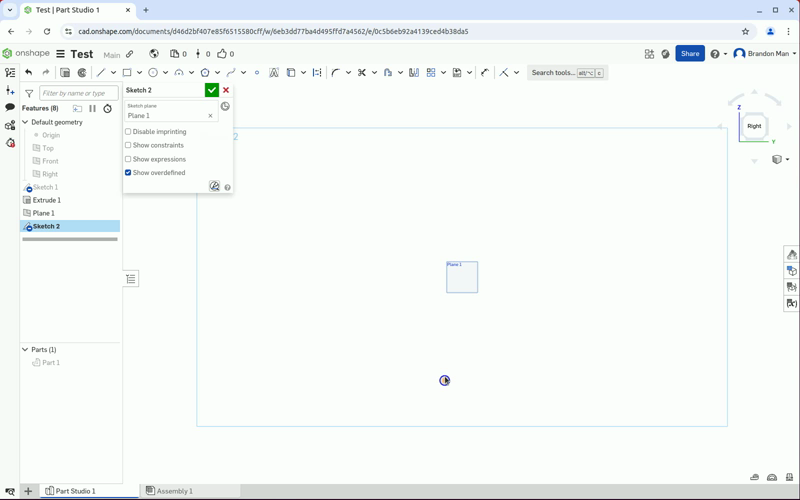
scroll(6)
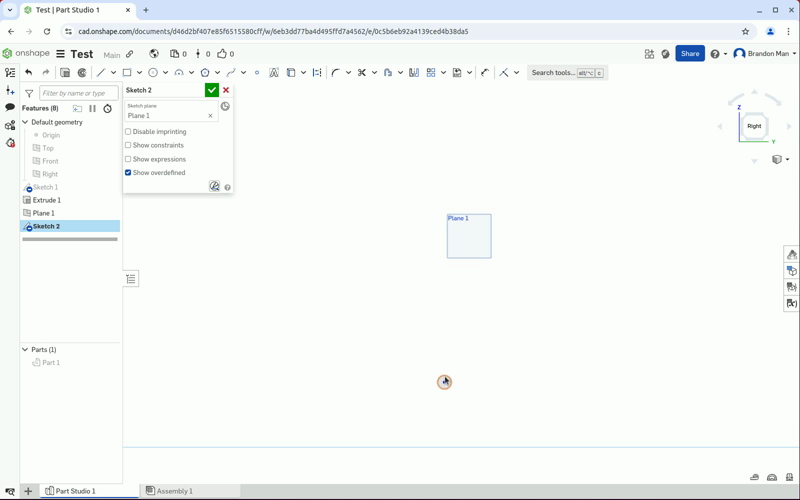
scroll(6)
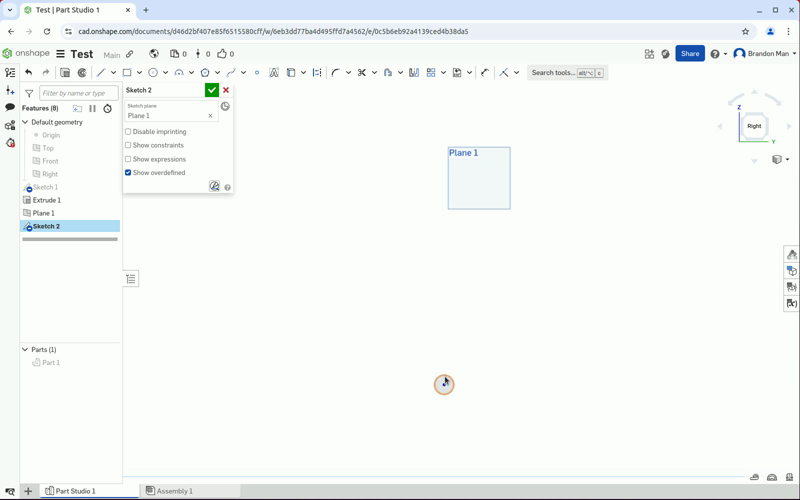
scroll(6)
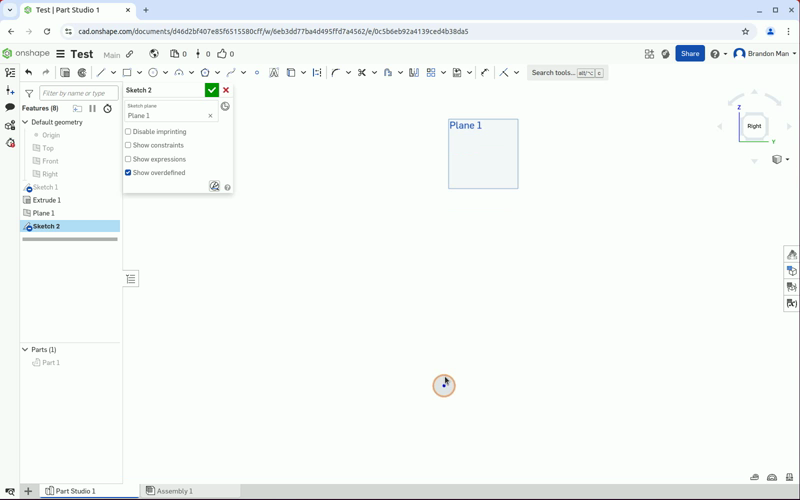
scroll(6)
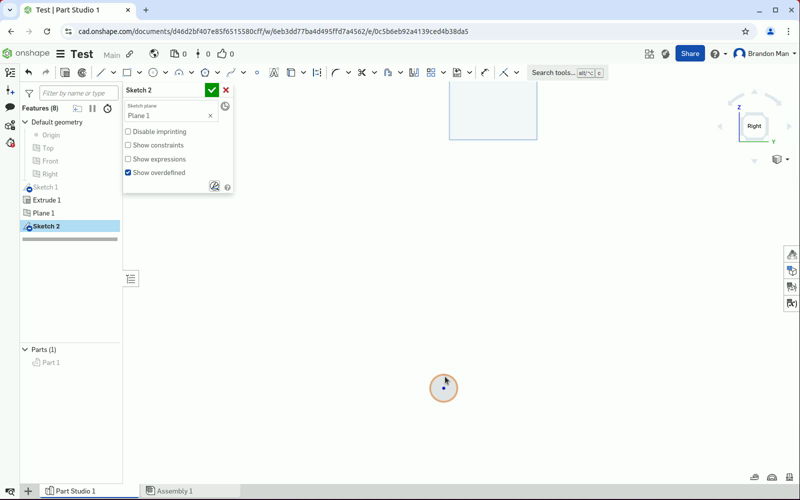
scroll(6)
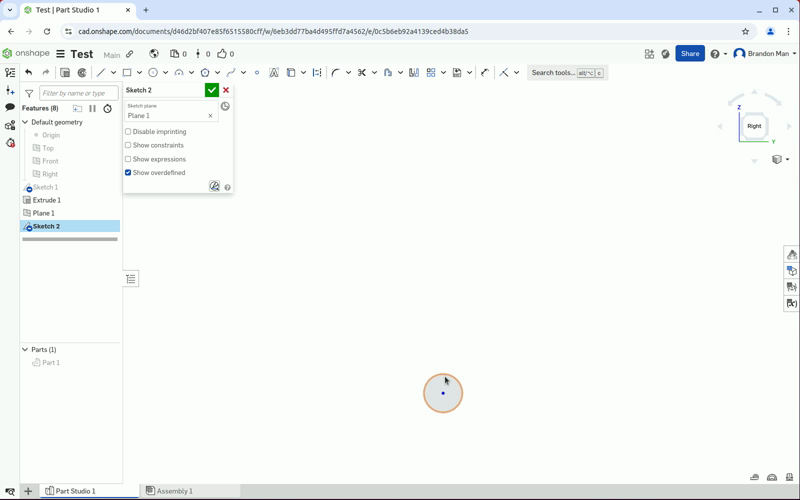
scroll(6)
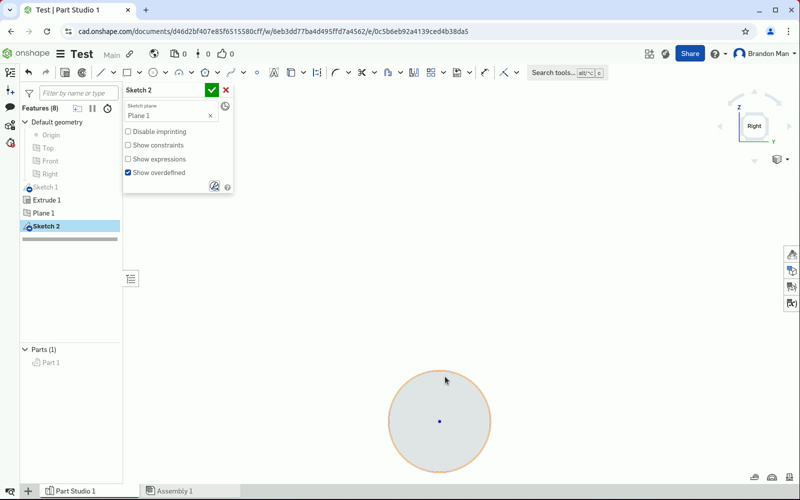
click(445, 376)
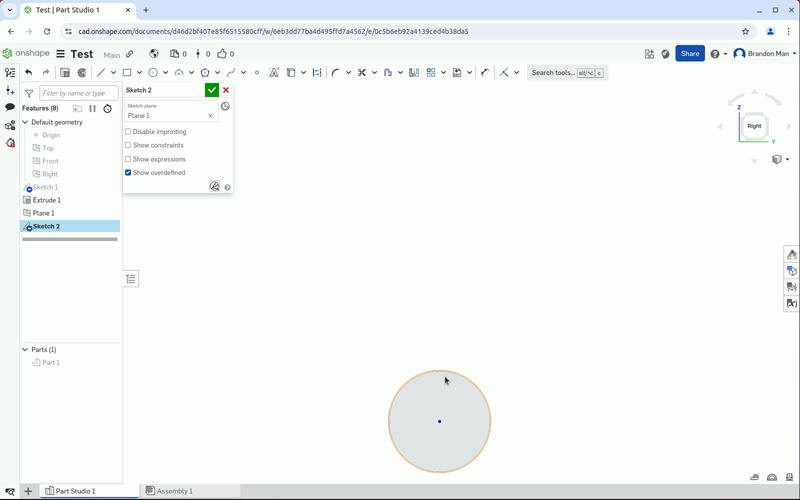
scroll(-6)
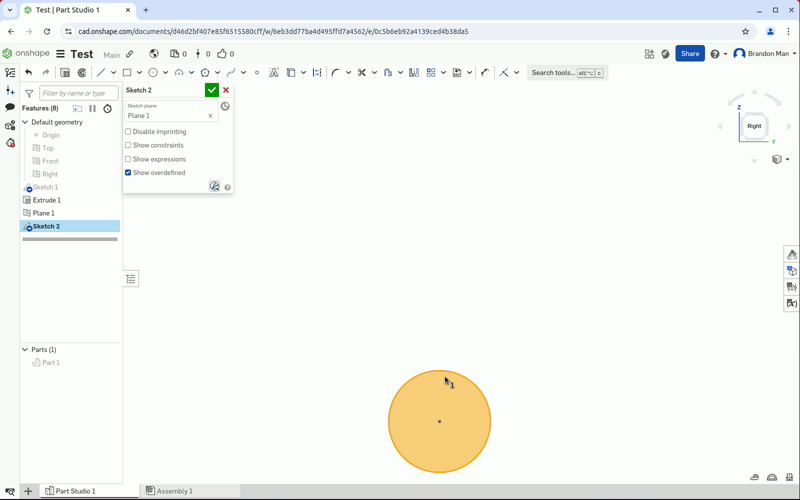
scroll(-6)
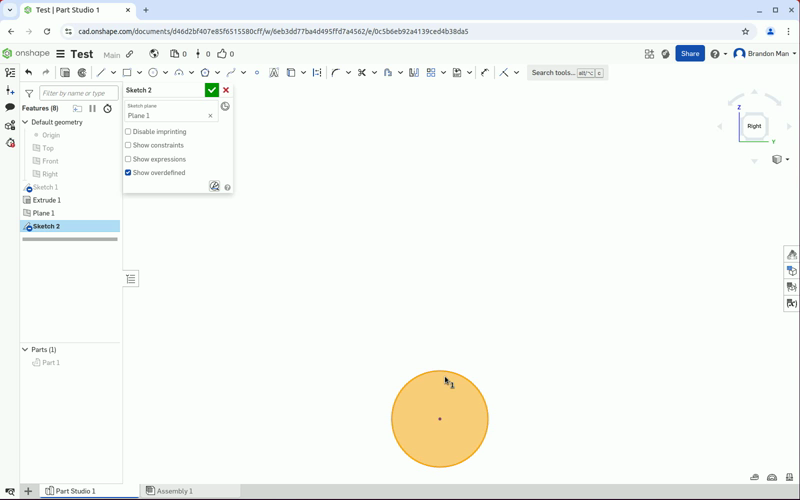
scroll(-6)
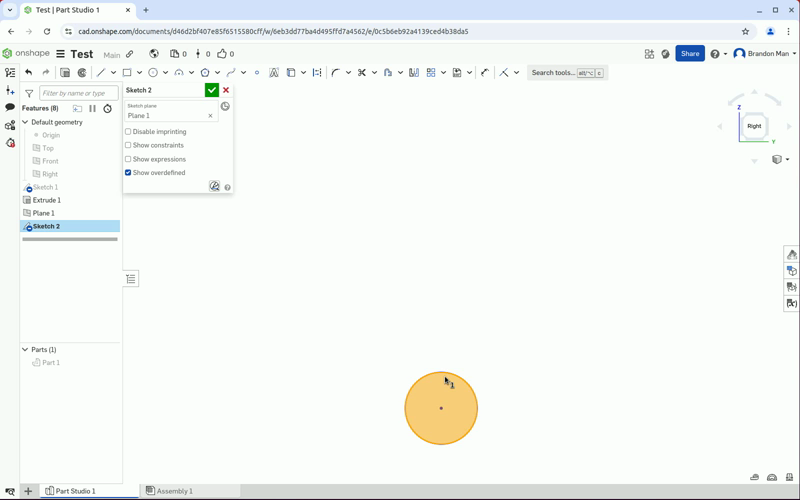
scroll(-6)
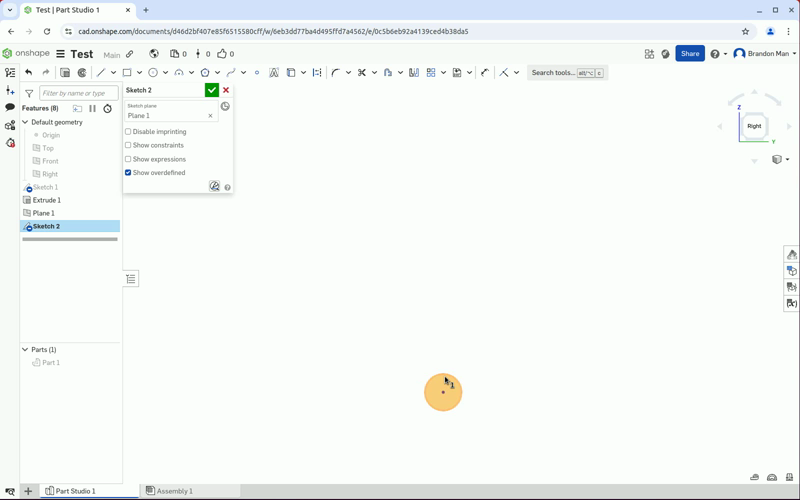
scroll(-6)
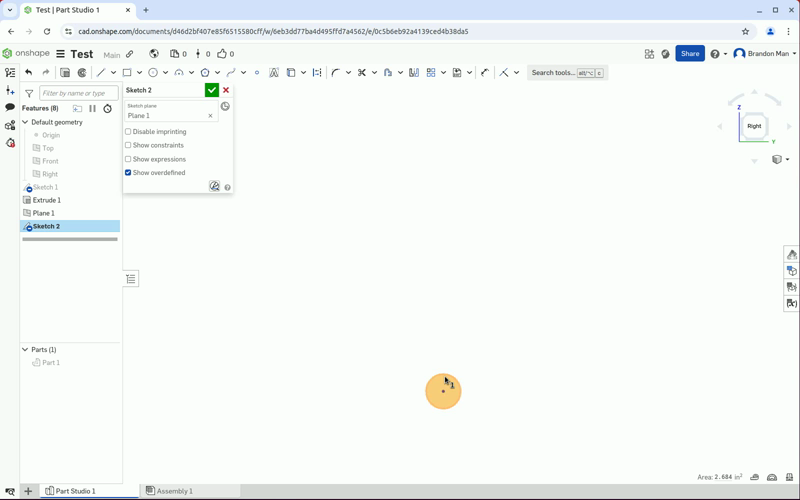
scroll(-6)
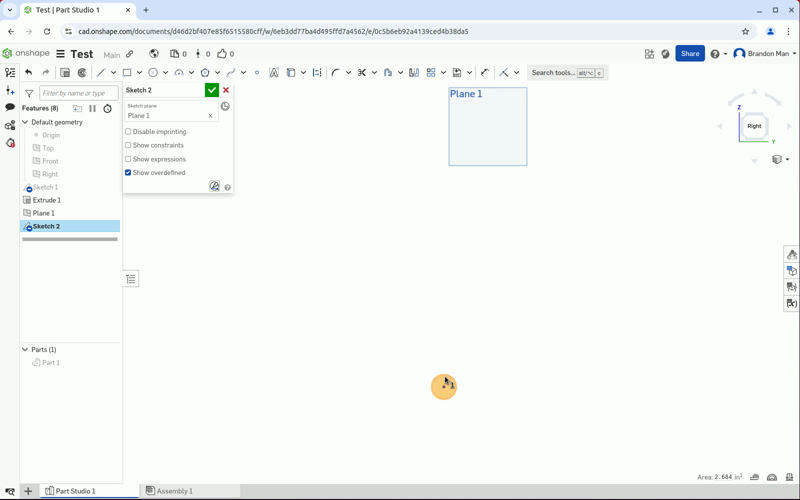
scroll(-6)
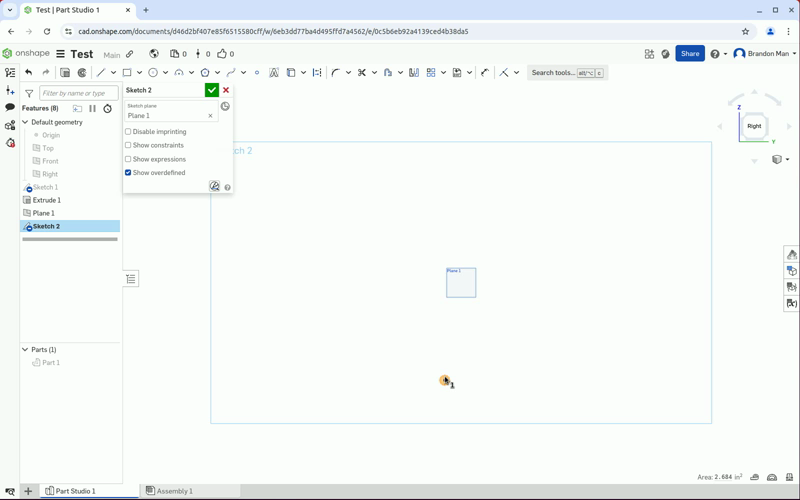
mouse_move(73, 352)
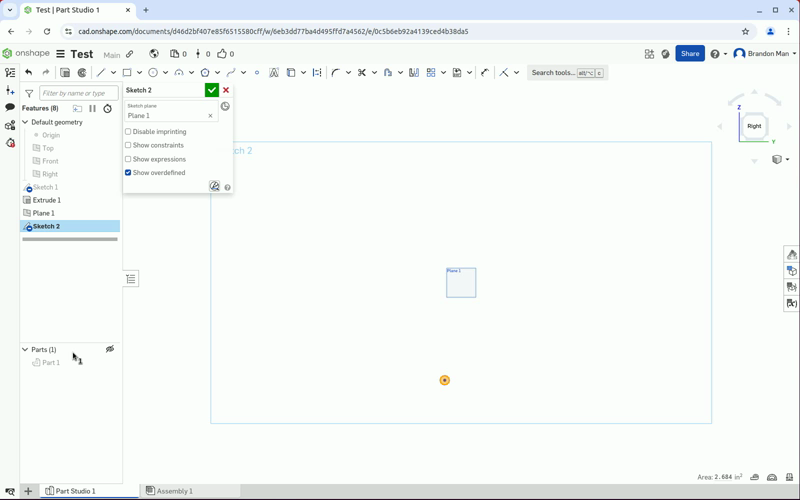
key(shift+y)
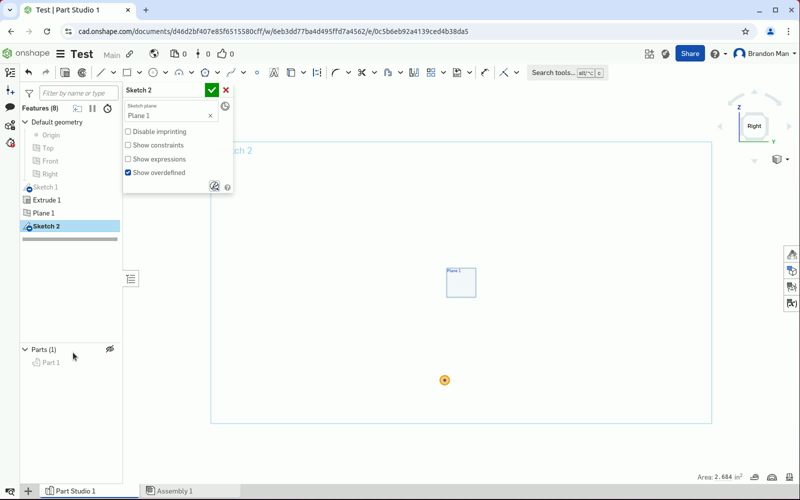
key(shift+e)
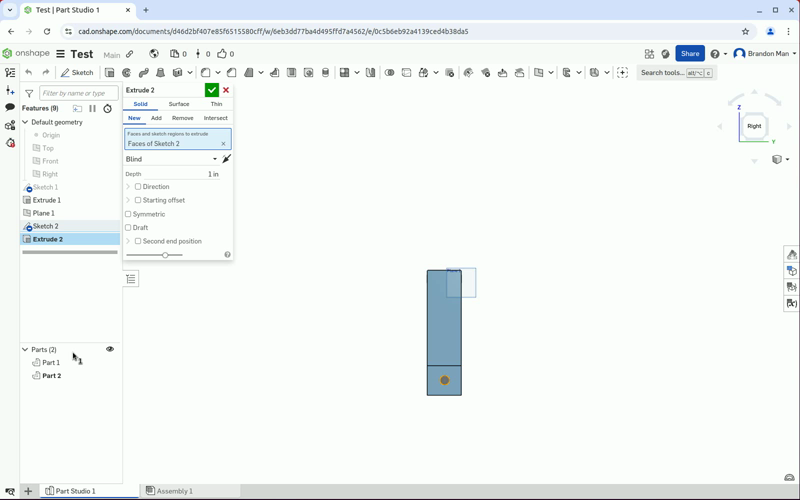
mouse_move(143, 106)
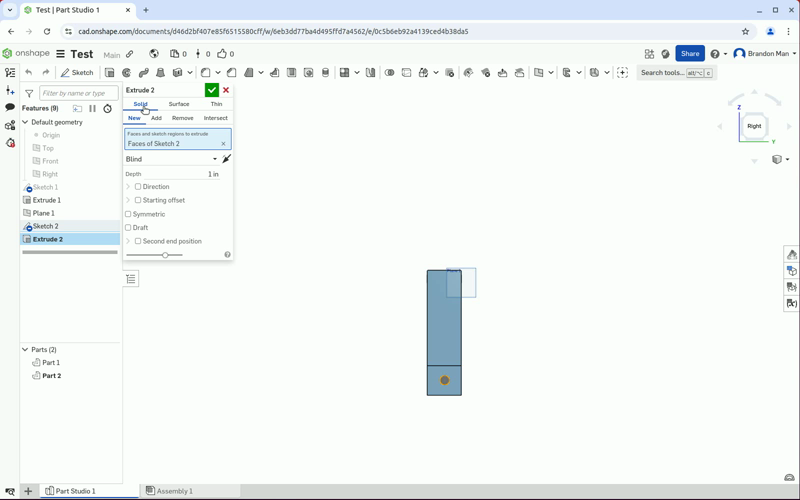
click(143, 106)
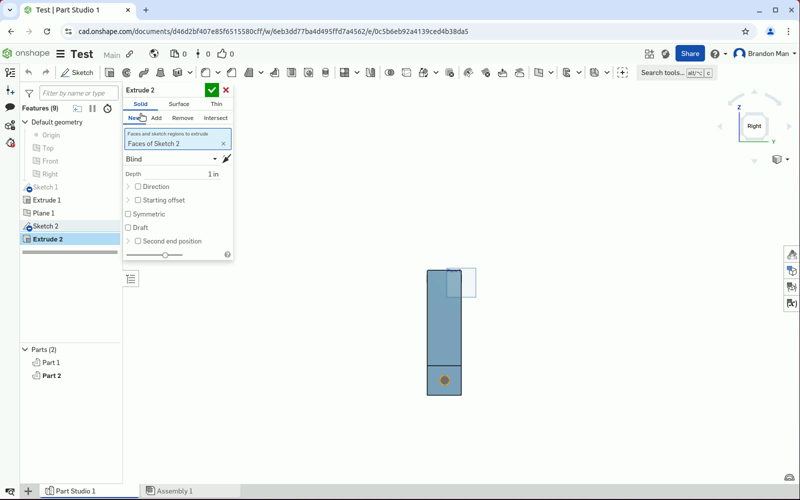
mouse_move(137, 120)
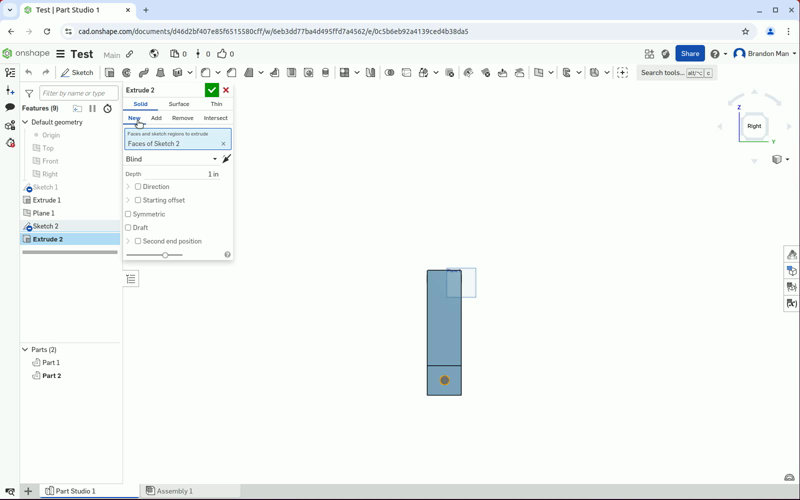
click(137, 120)
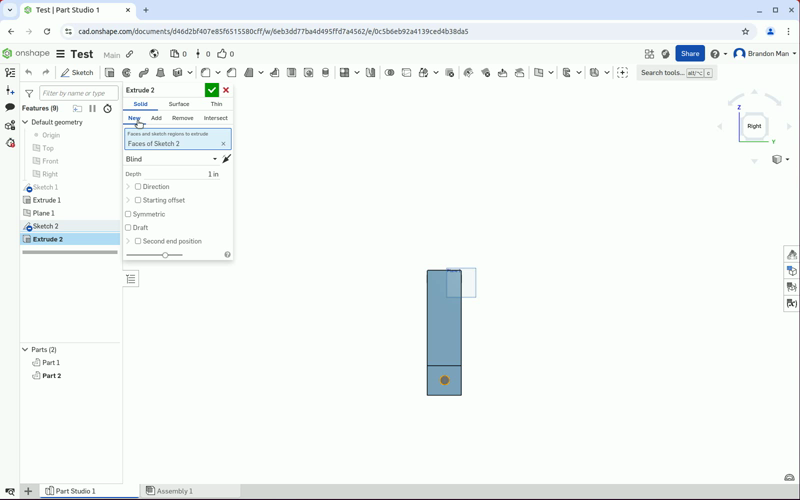
key(tab, 4)
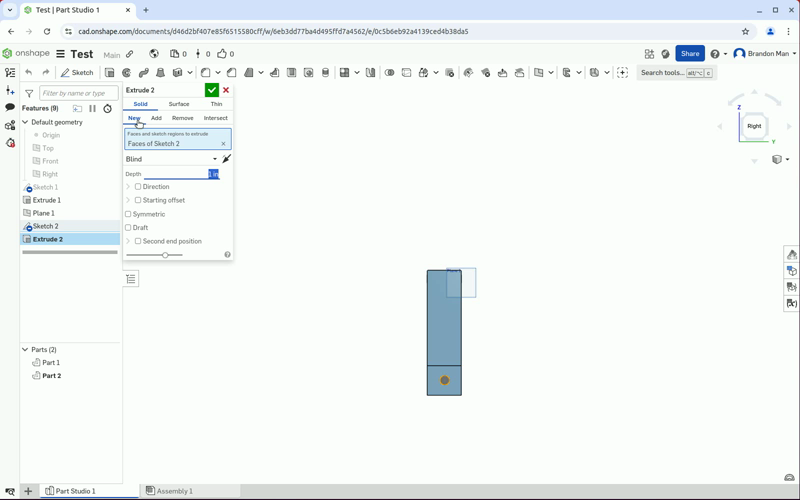
text(8.666)
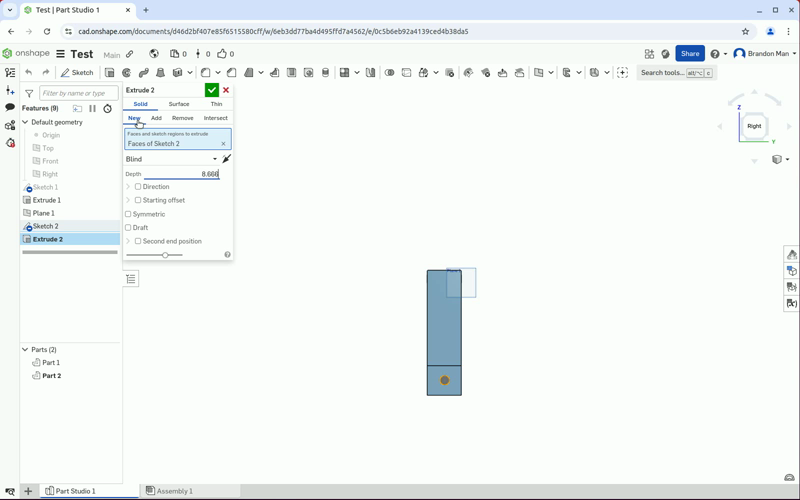
key(enter)
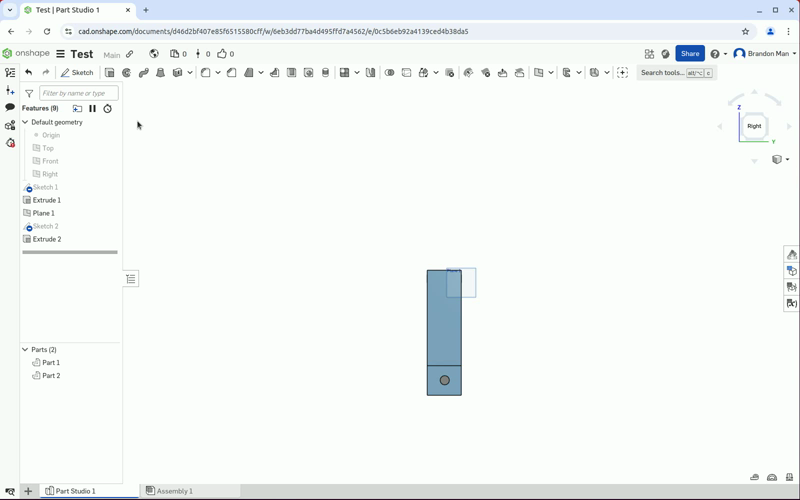
key(shift+h)
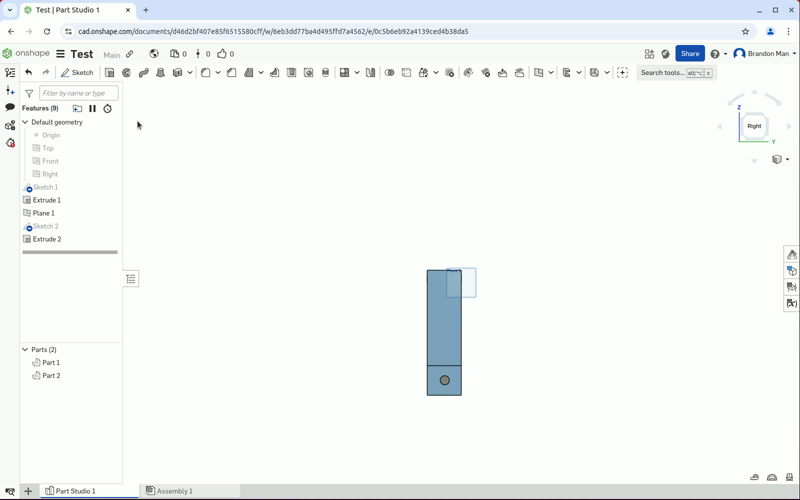
key(shift+h)
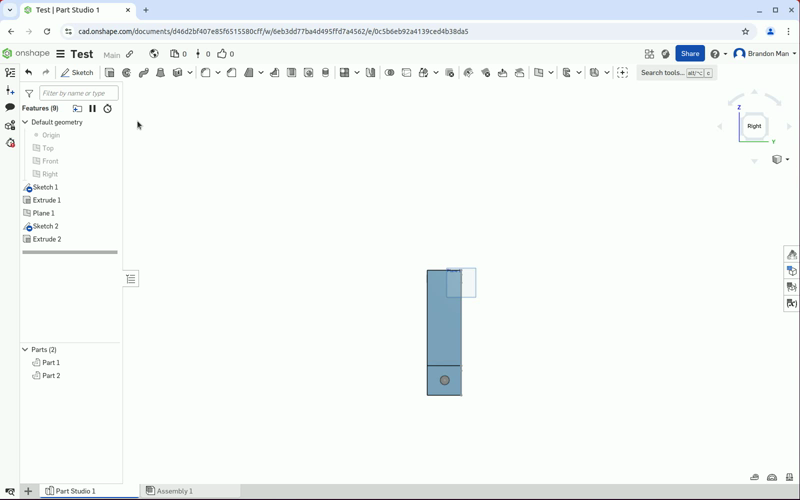
key(shift+7)
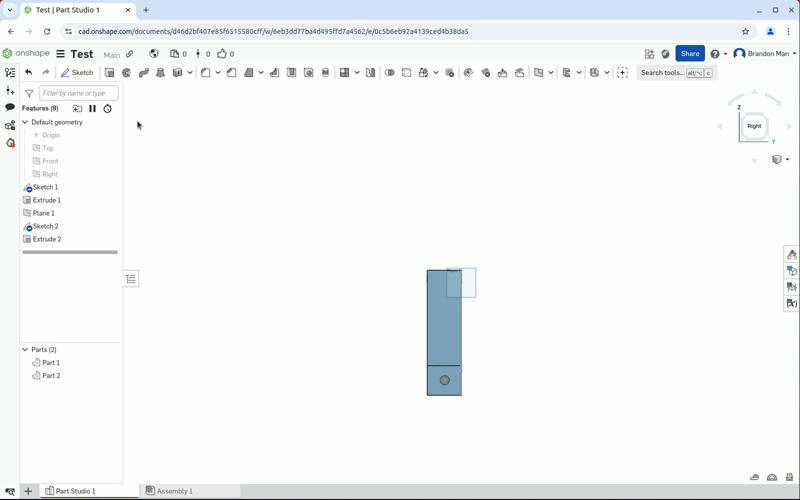
key(right, 2)
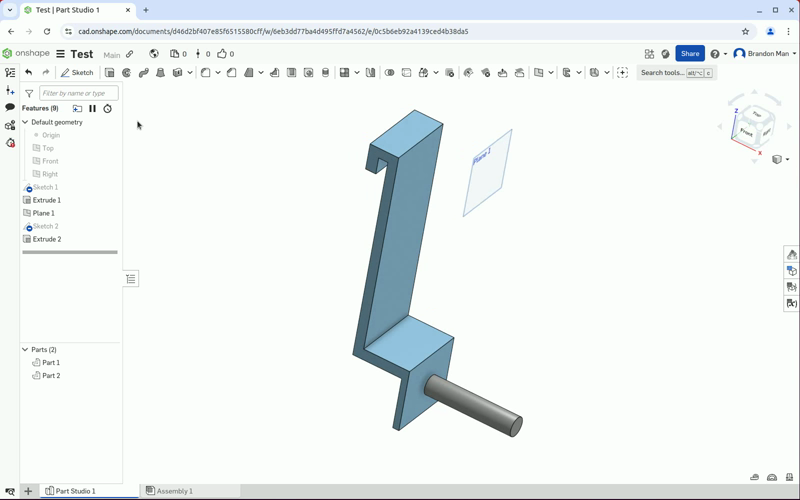
key(down, 2)
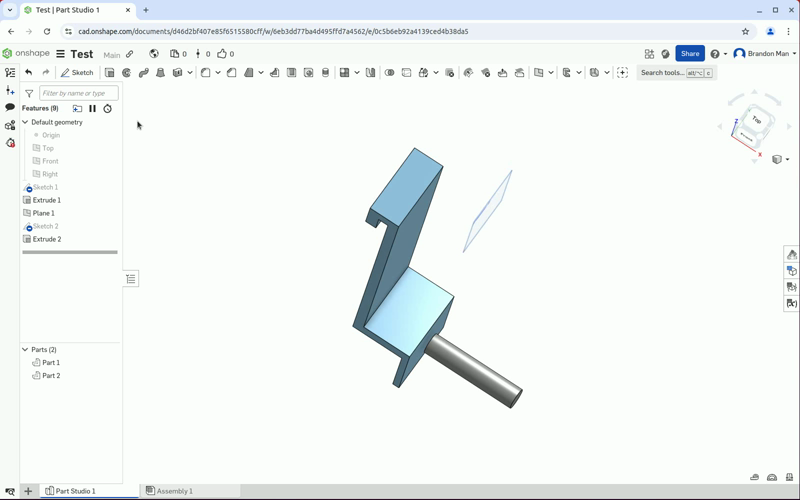
key(up, 2)
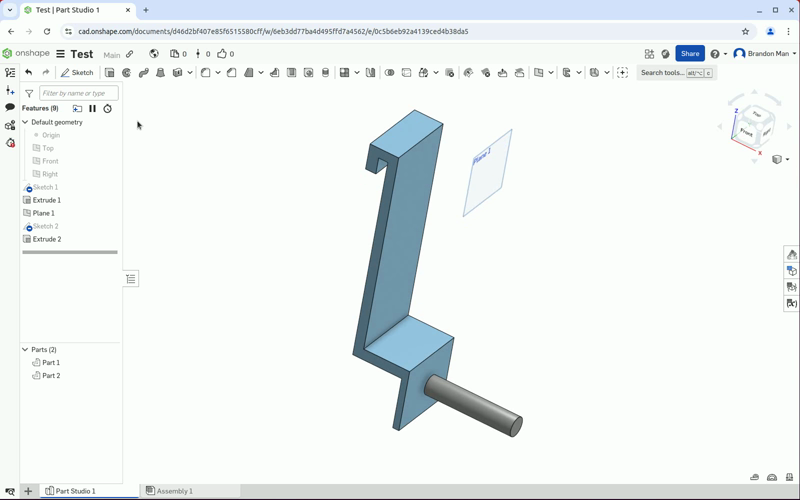
key(left, 2)
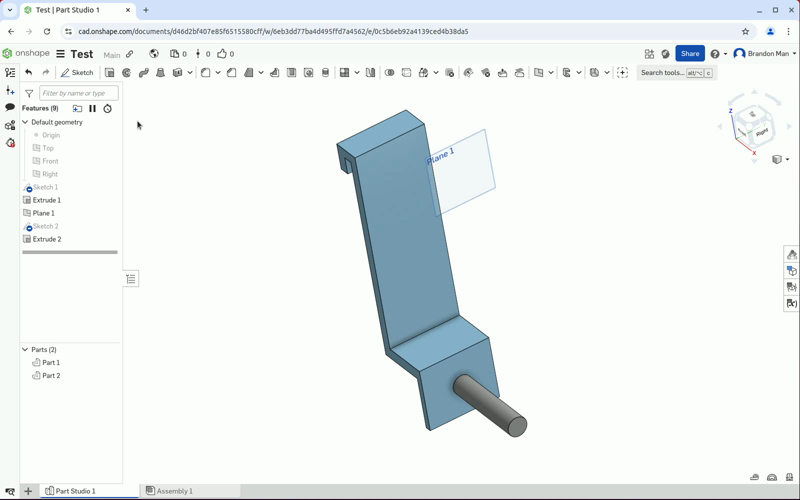
mouse_move(73, 189)
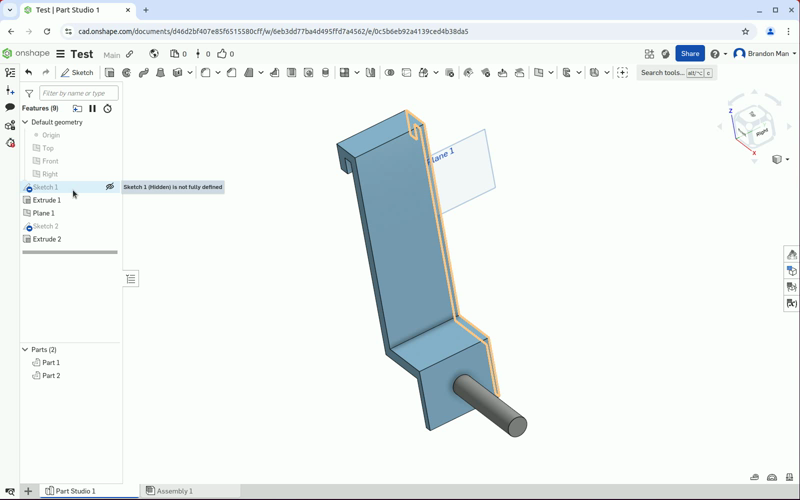
click(73, 189)